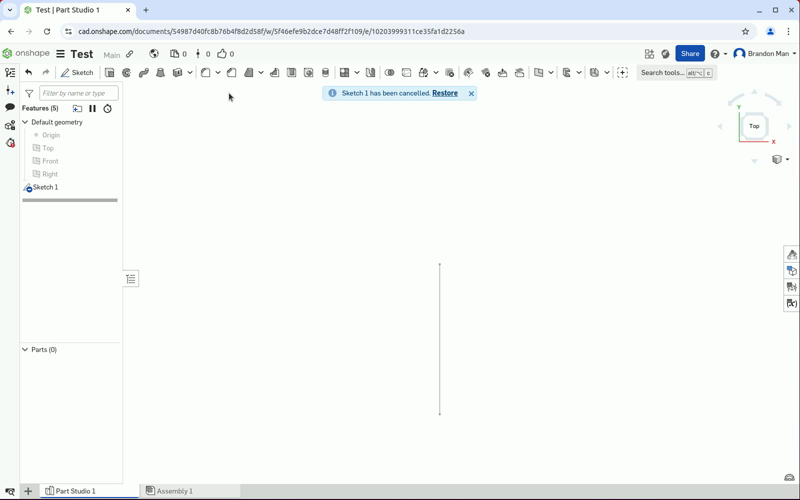
key(shift+h)
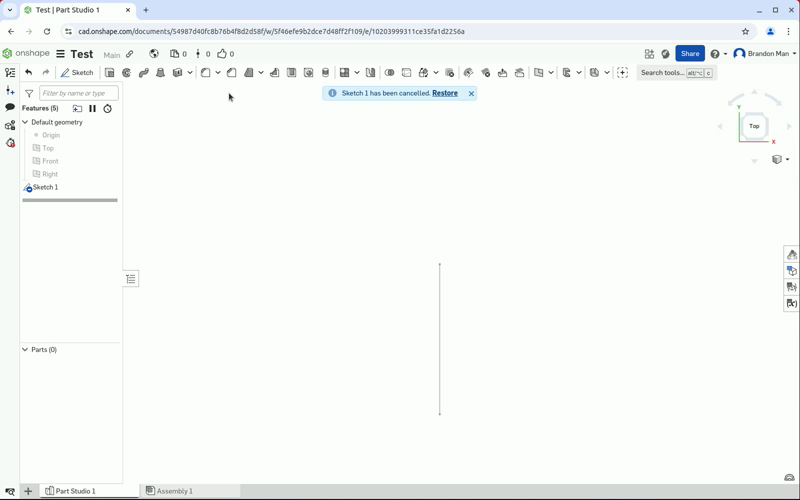
key(shift+s)
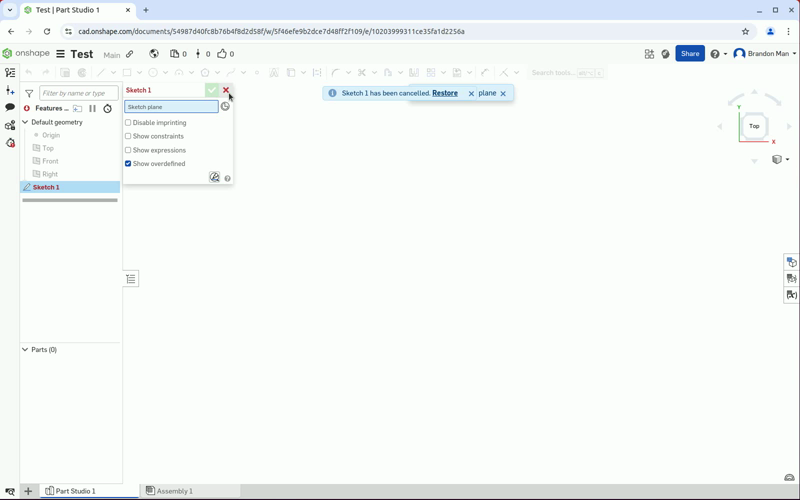
mouse_move(73, 150)
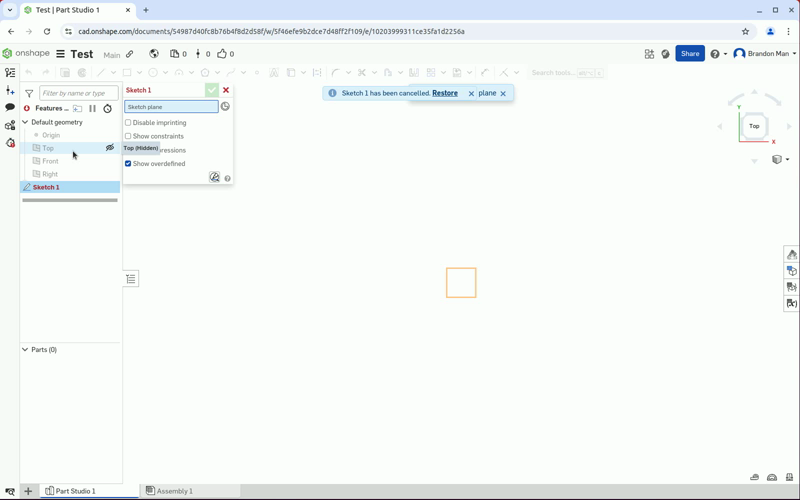
click(73, 150)
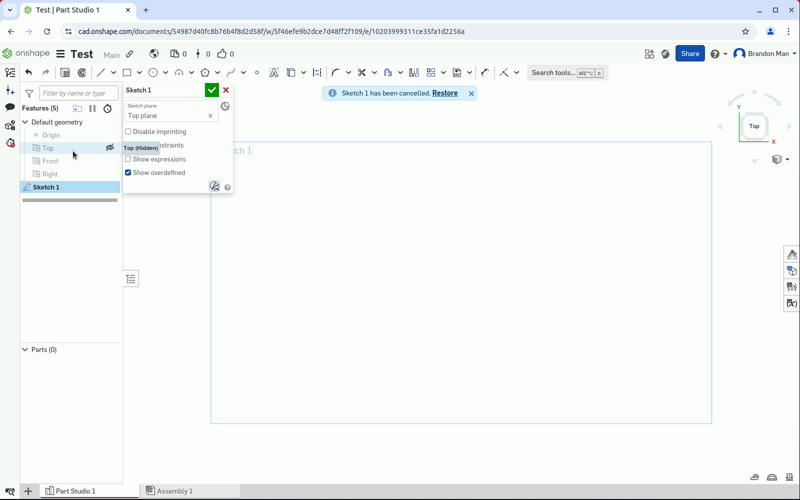
mouse_move(73, 352)
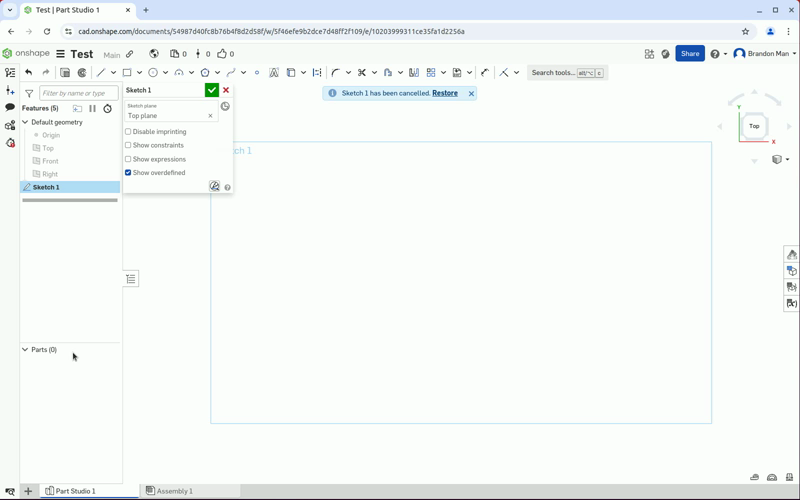
key(y)
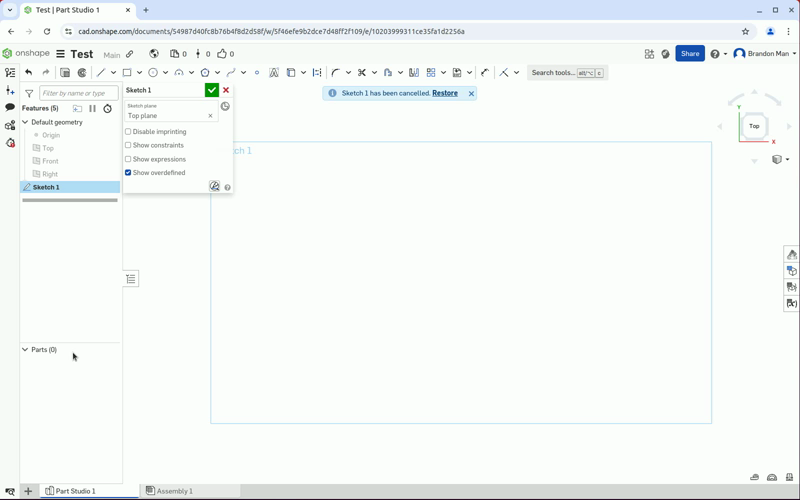
key(l)
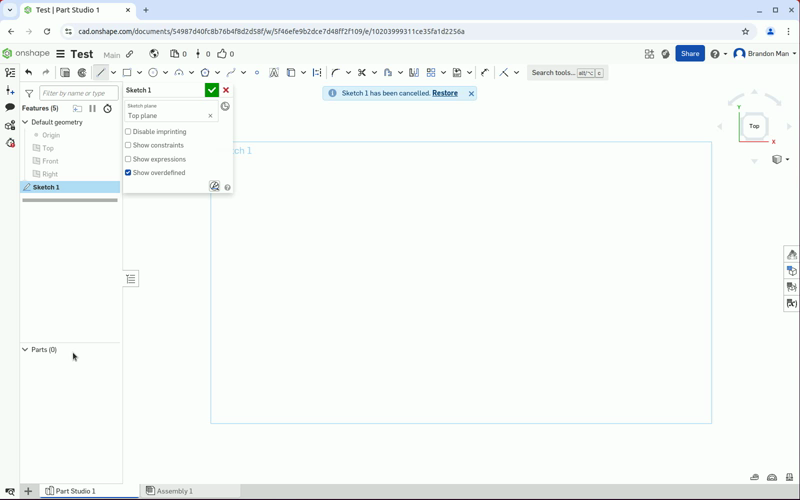
key_down(shift)
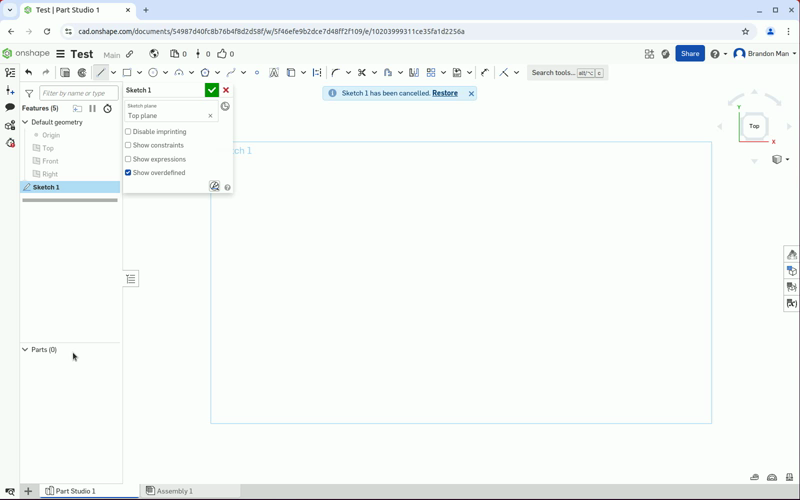
mouse_move(390, 245)
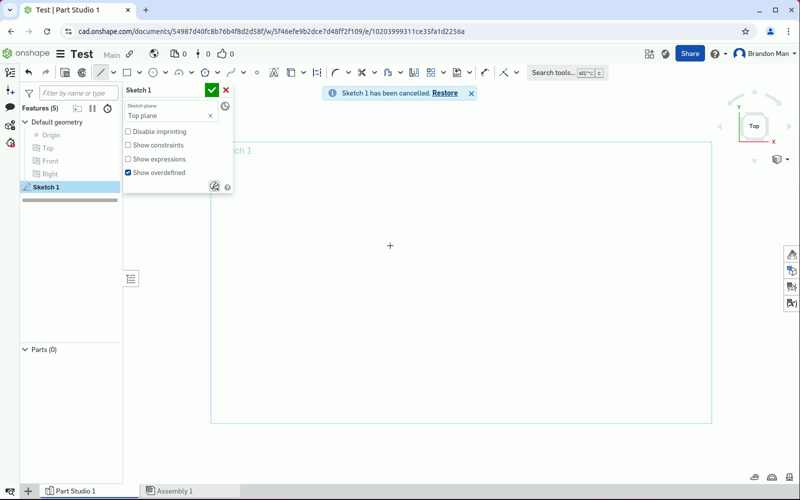
click(390, 245)
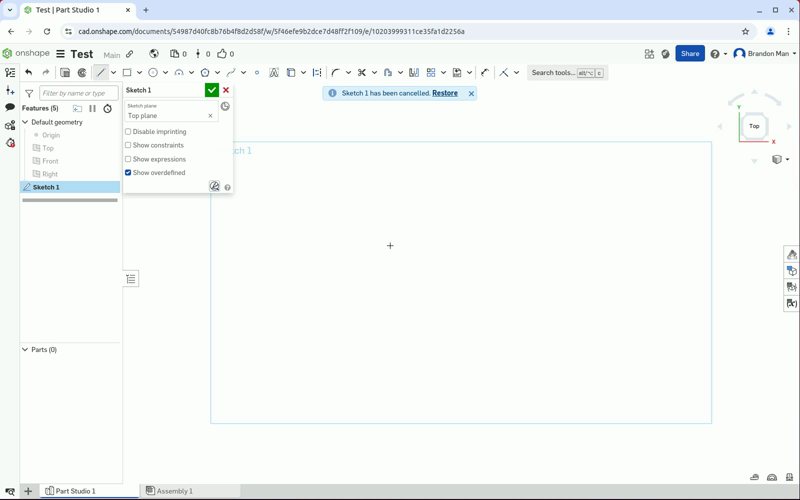
key_up(shift)
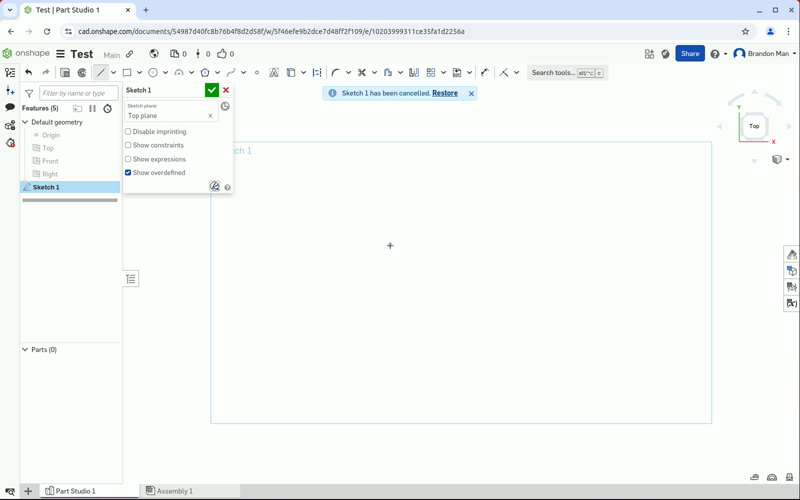
key_down(shift)
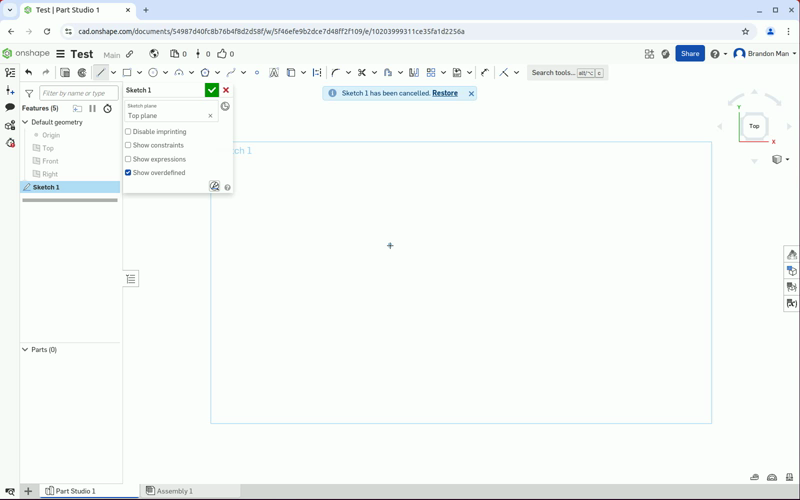
mouse_move(465, 245)
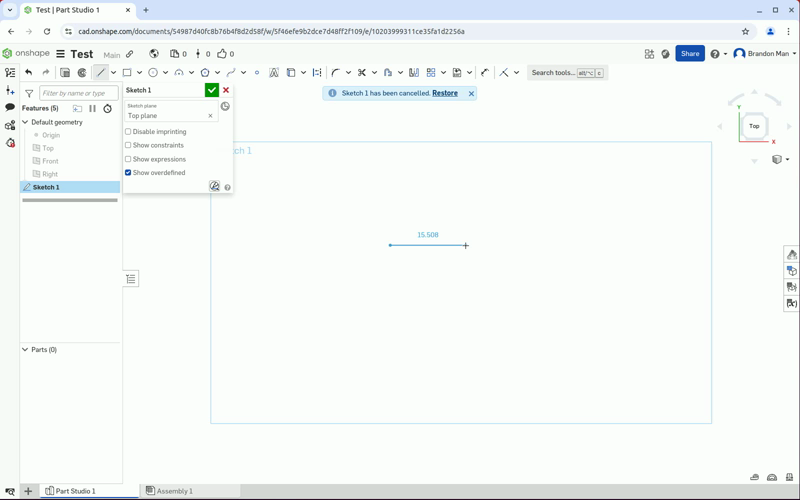
click(465, 245)
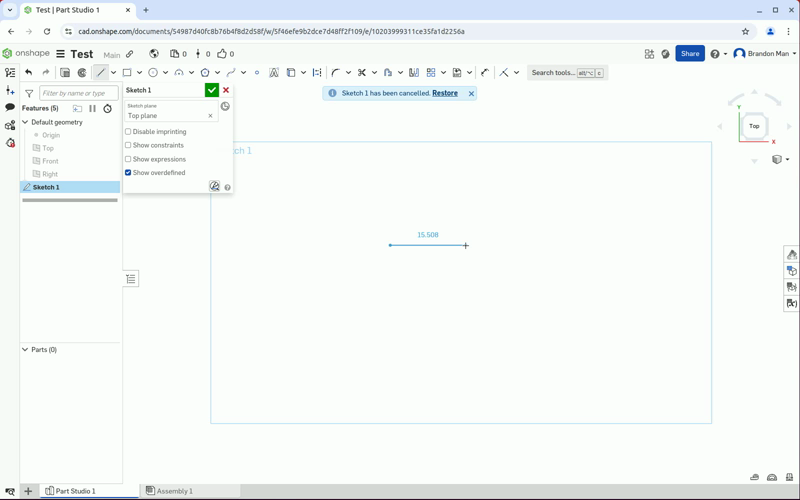
key_up(shift)
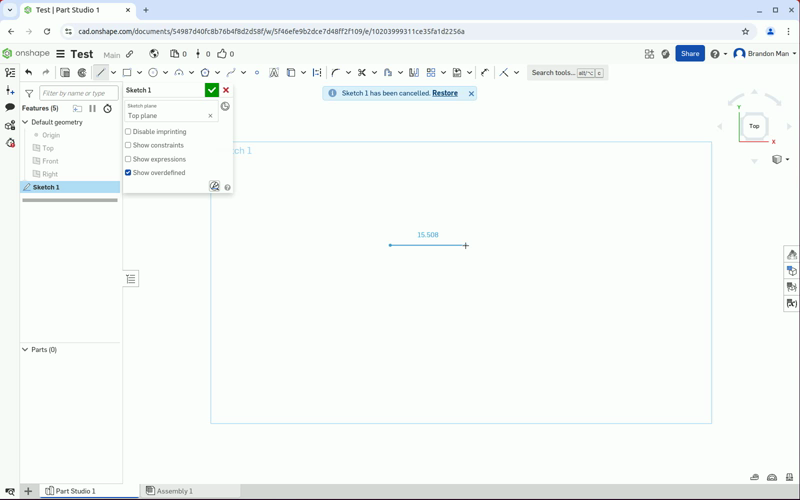
key_down(shift)
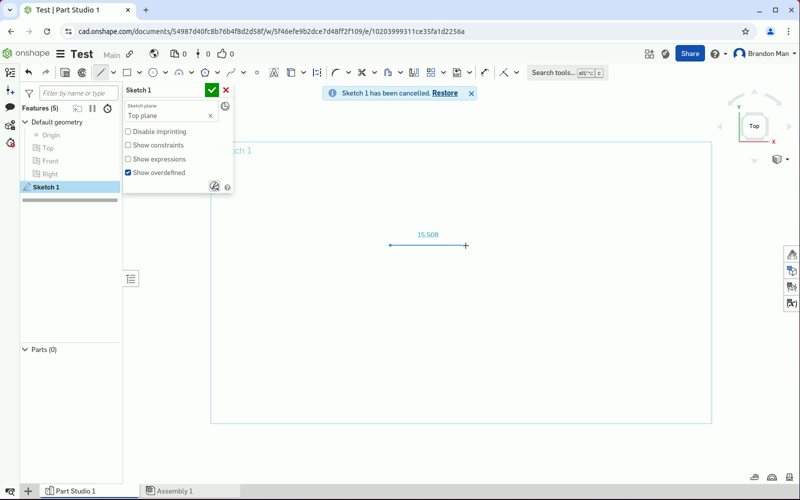
mouse_move(495, 245)
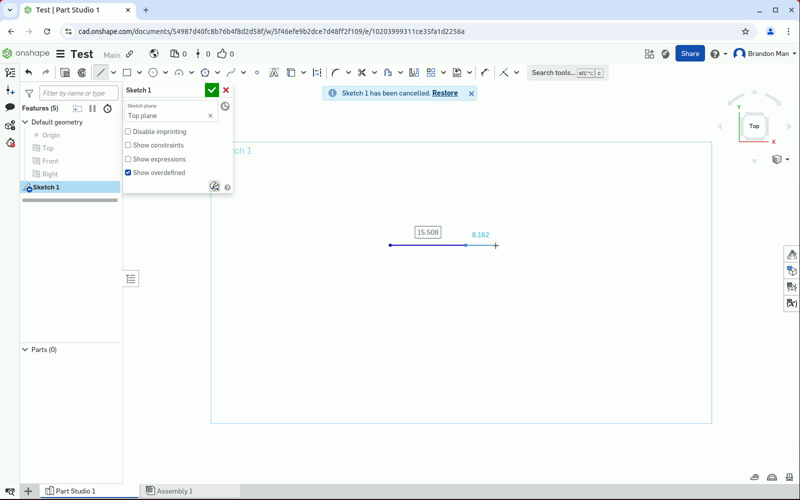
mouse_move(465, 219)
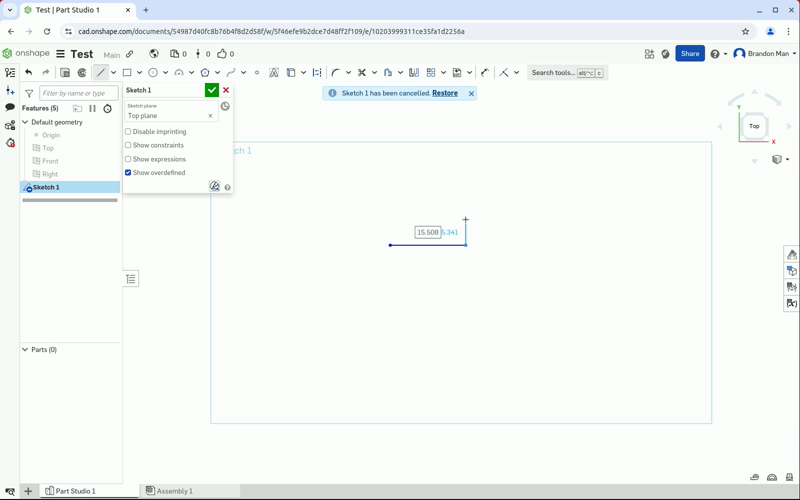
click(465, 219)
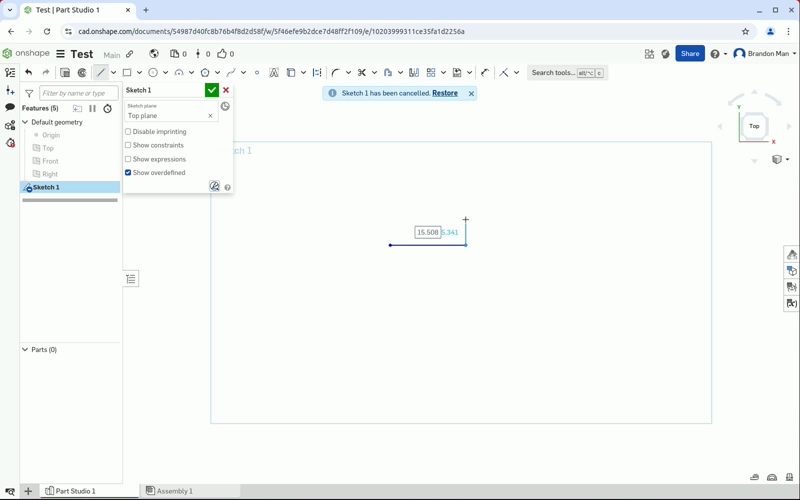
key_up(shift)
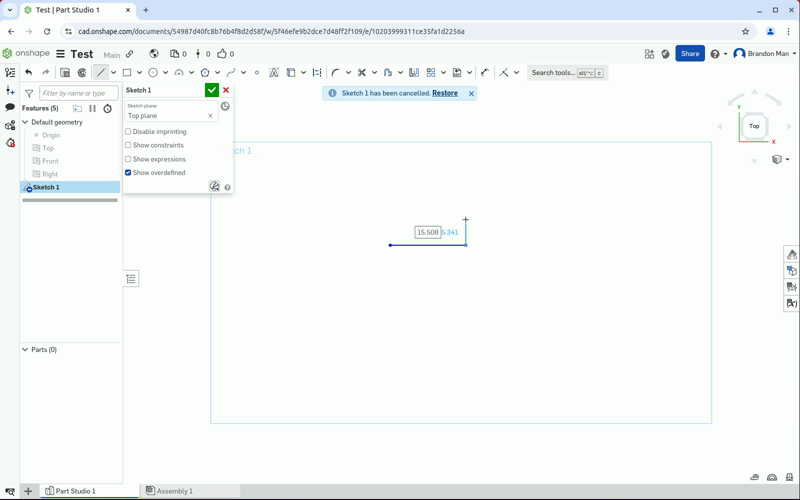
key_down(shift)
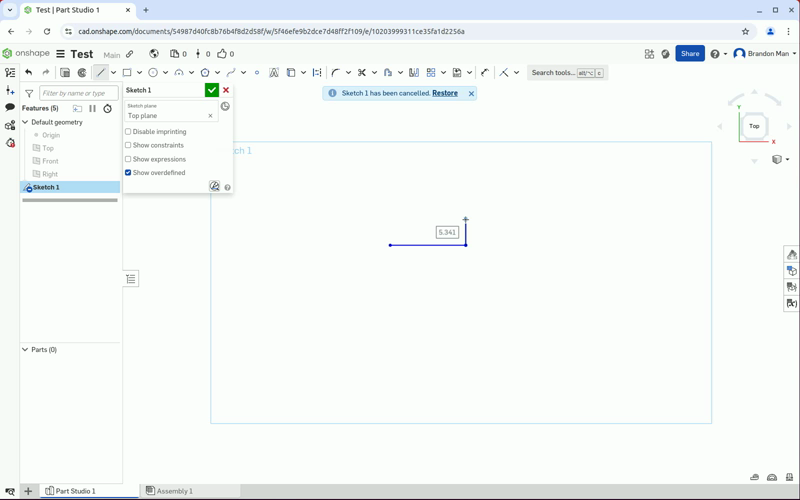
mouse_move(495, 219)
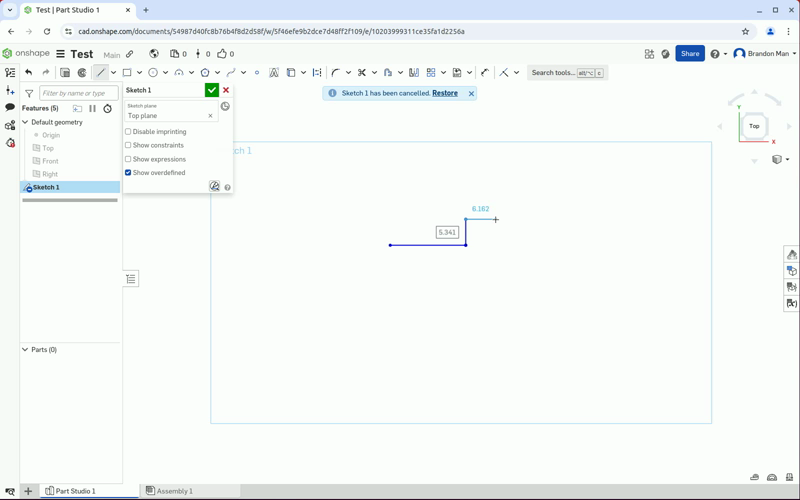
mouse_move(451, 219)
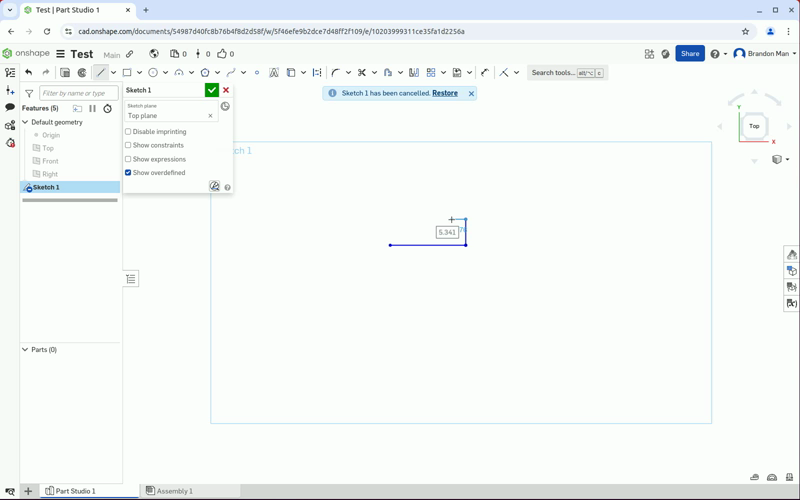
click(451, 219)
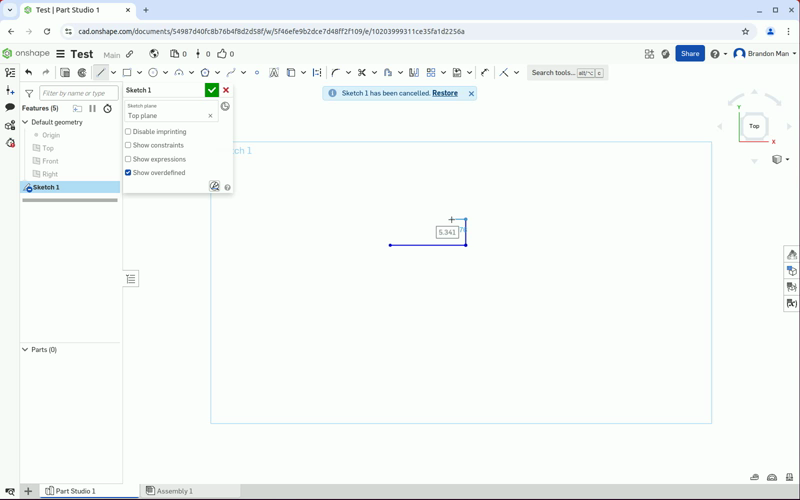
key_up(shift)
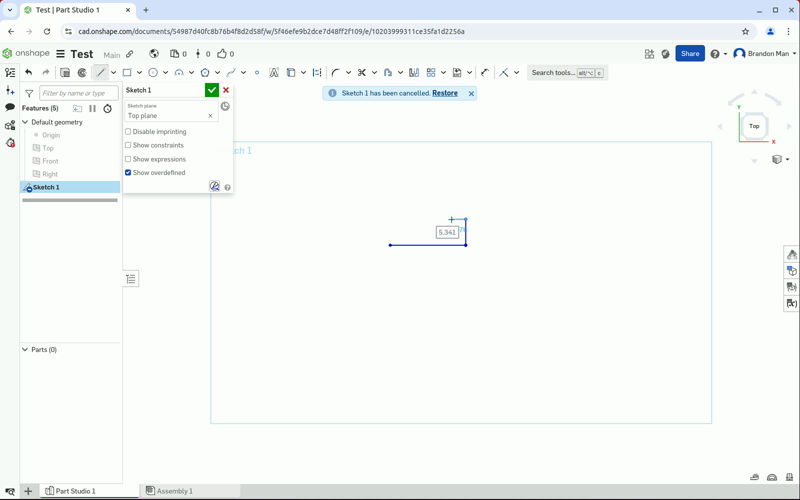
key_down(shift)
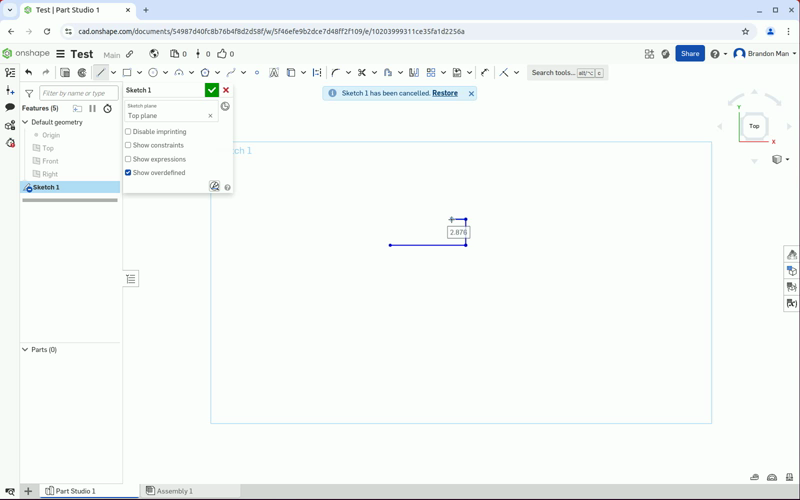
mouse_move(481, 219)
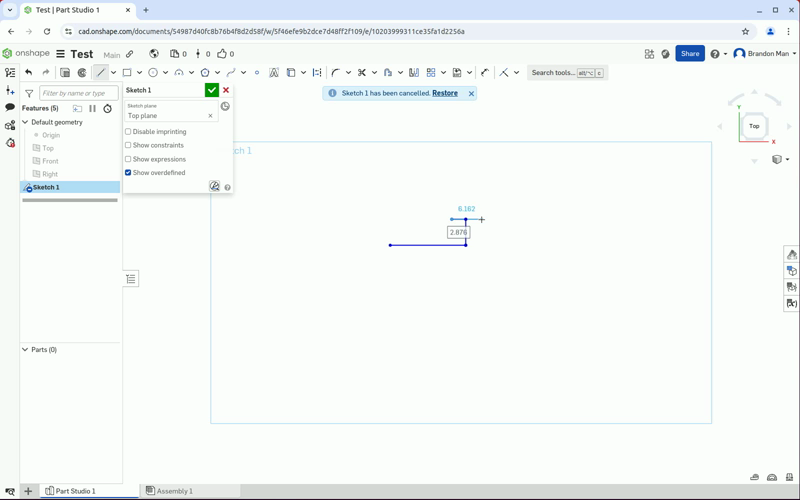
mouse_move(451, 196)
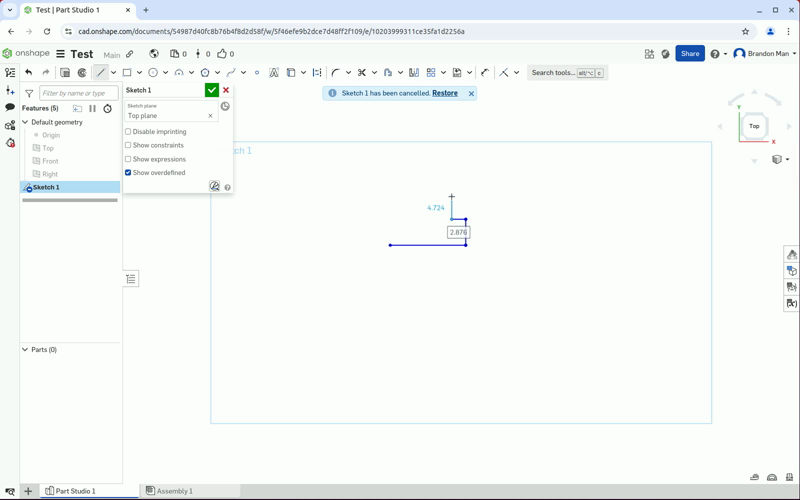
click(451, 196)
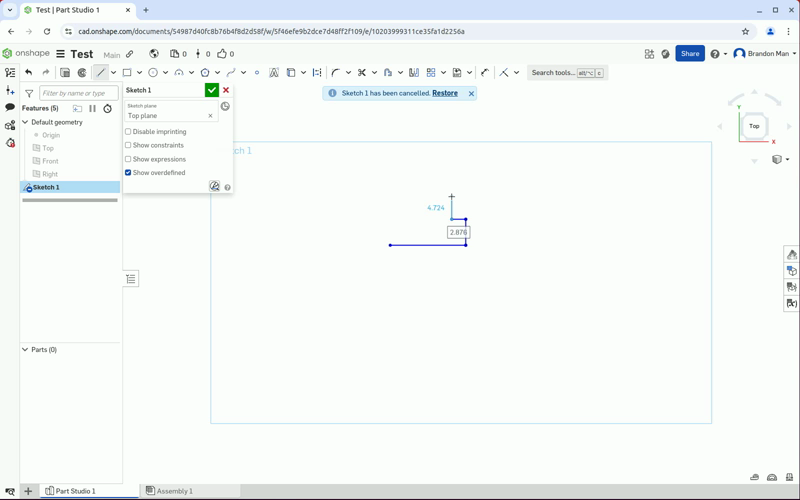
key_up(shift)
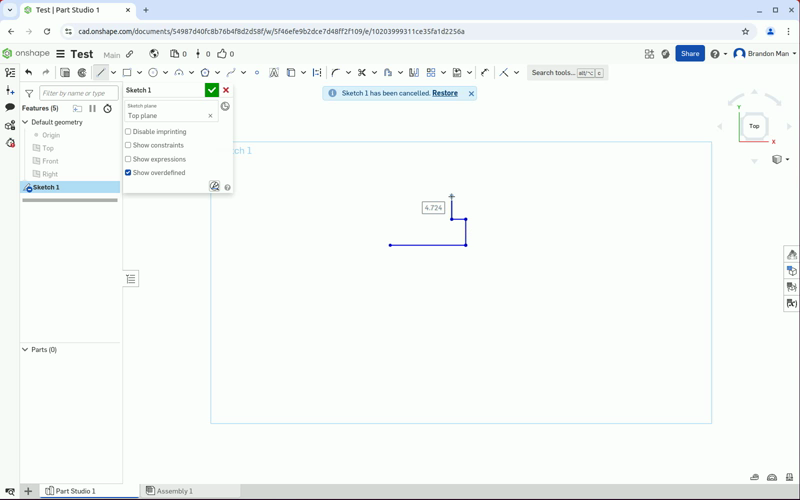
key_down(shift)
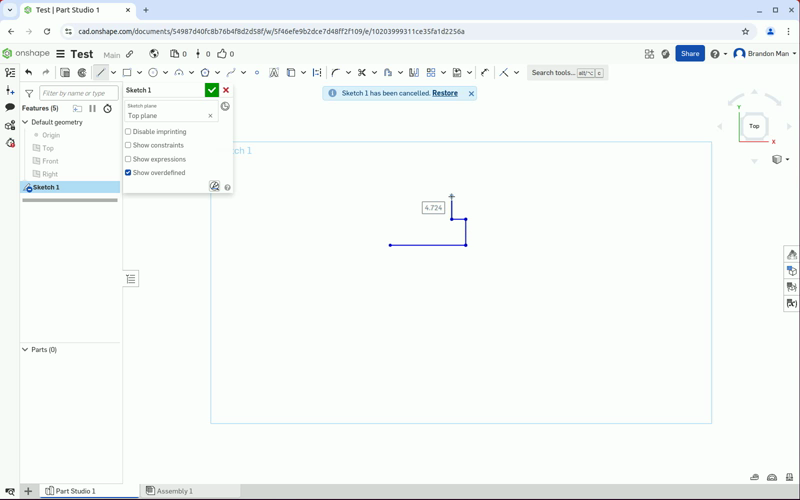
mouse_move(481, 196)
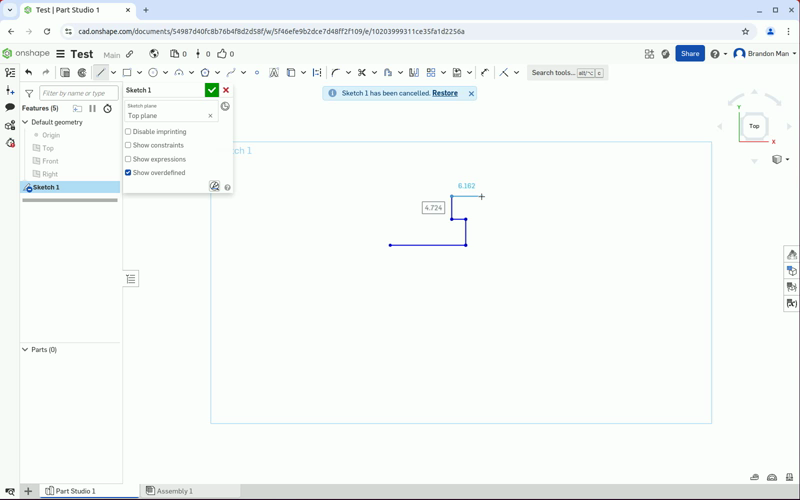
mouse_move(465, 196)
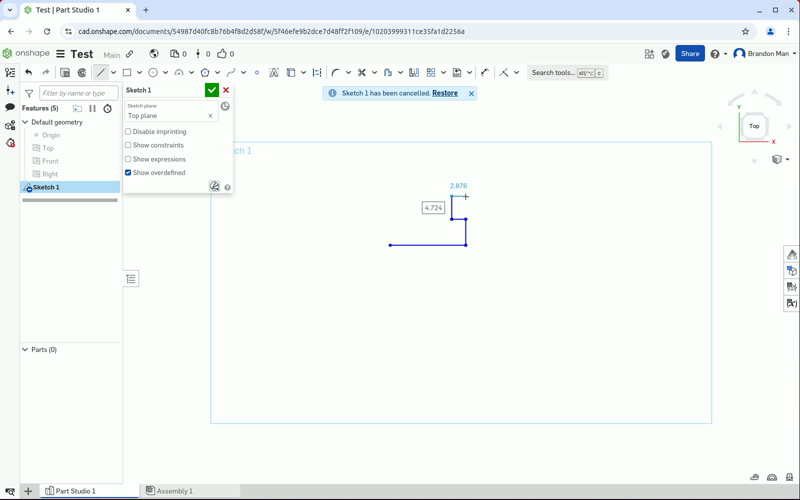
click(465, 196)
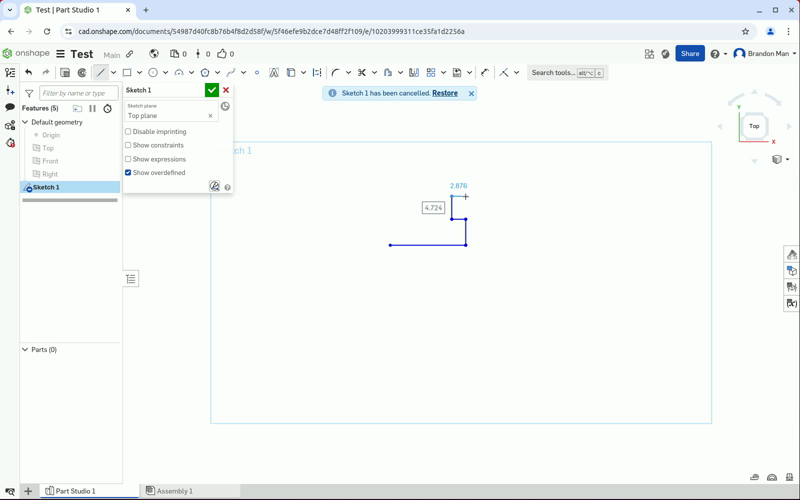
key_up(shift)
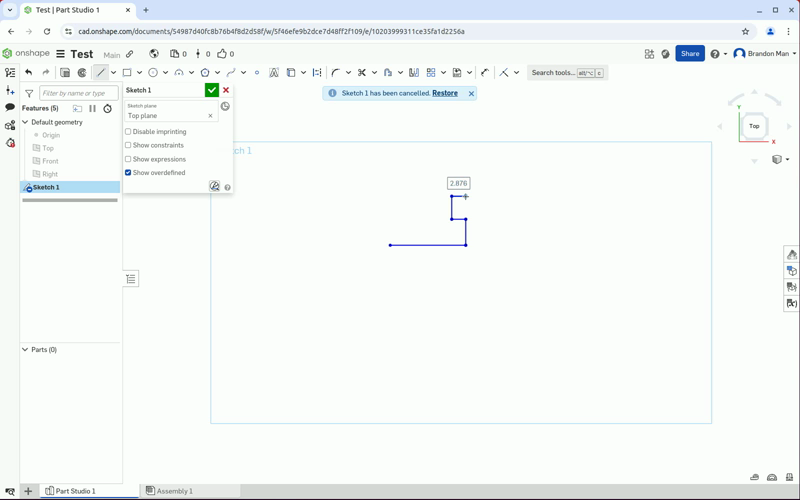
key_down(shift)
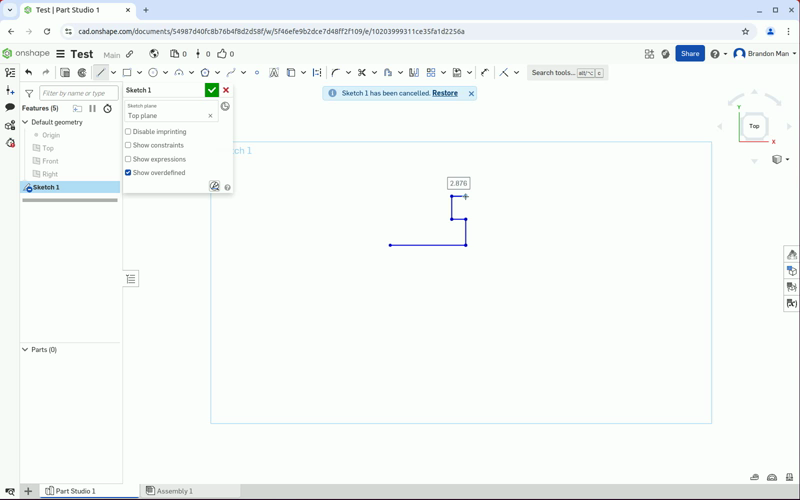
mouse_move(495, 196)
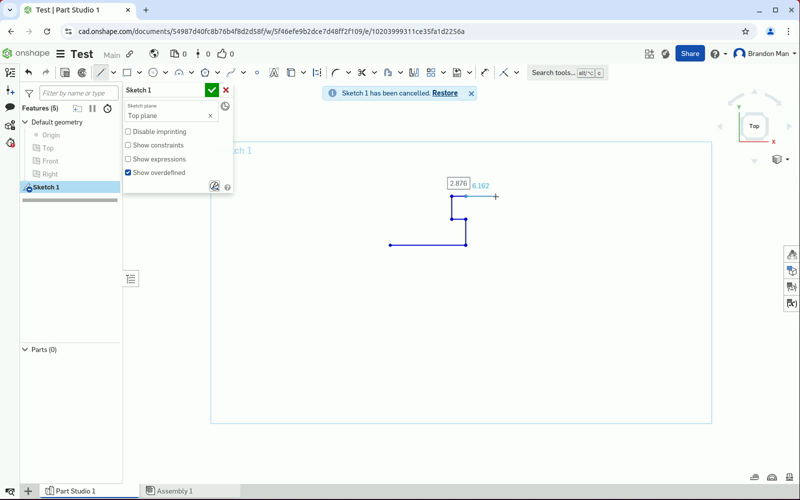
mouse_move(465, 170)
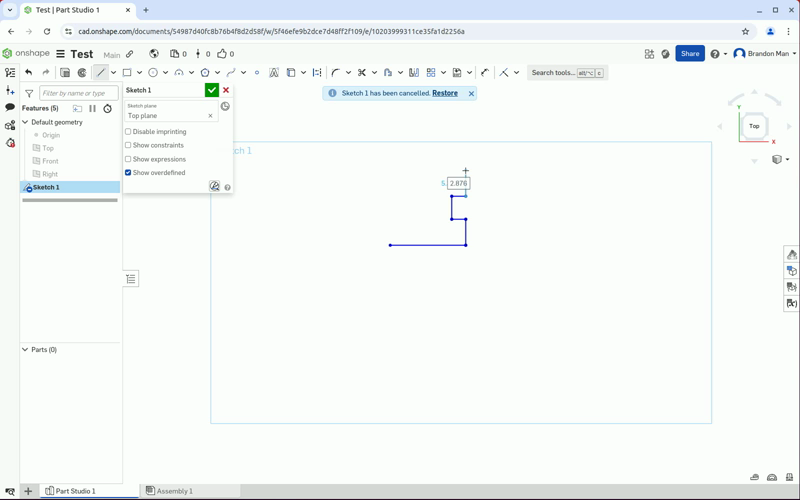
click(465, 170)
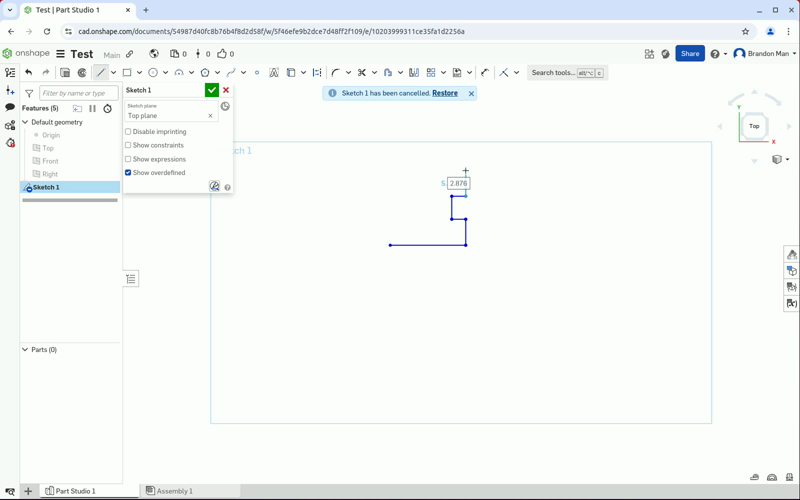
key_up(shift)
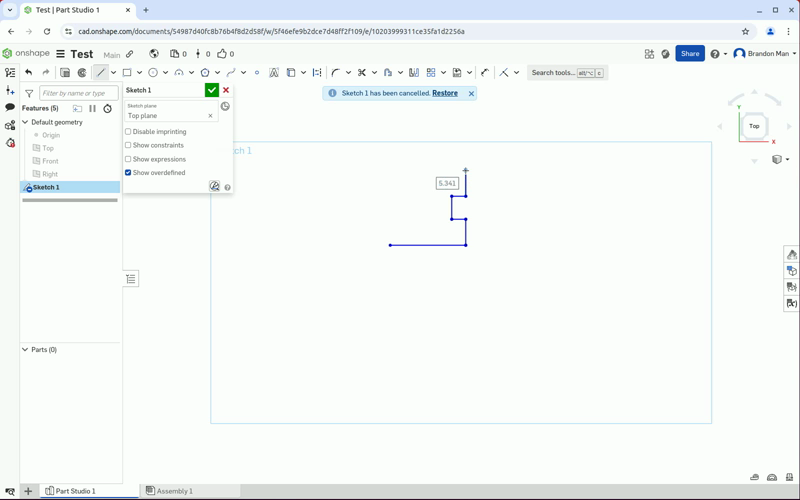
key_down(shift)
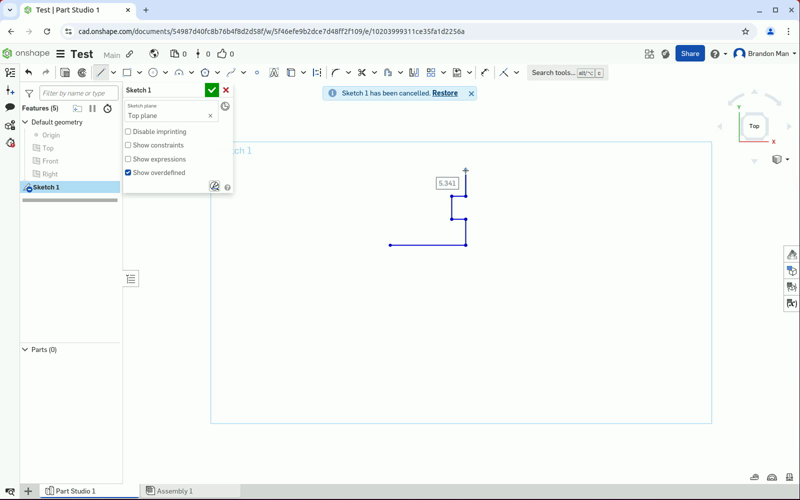
mouse_move(390, 170)
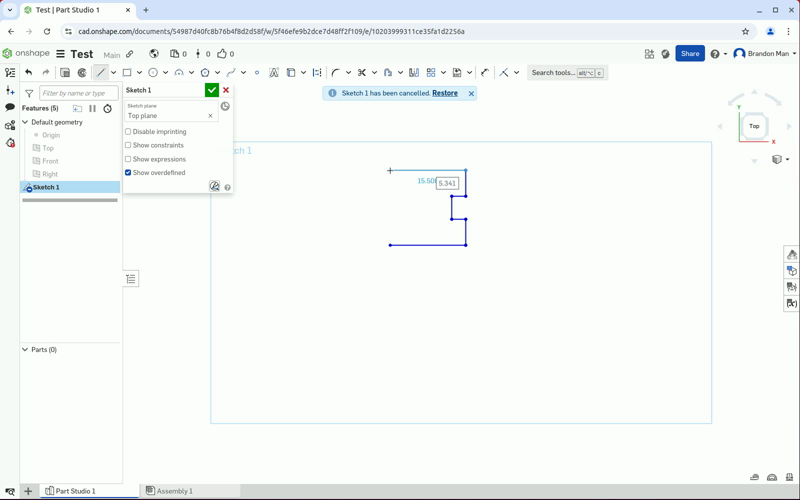
click(390, 170)
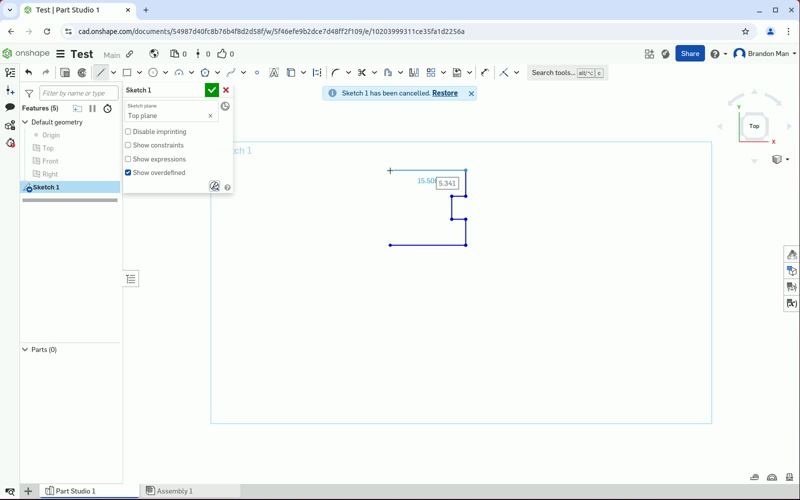
key_up(shift)
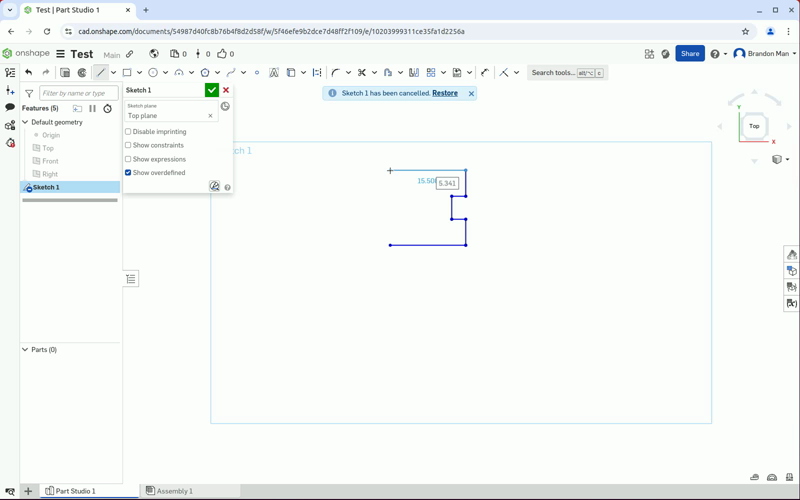
key_down(shift)
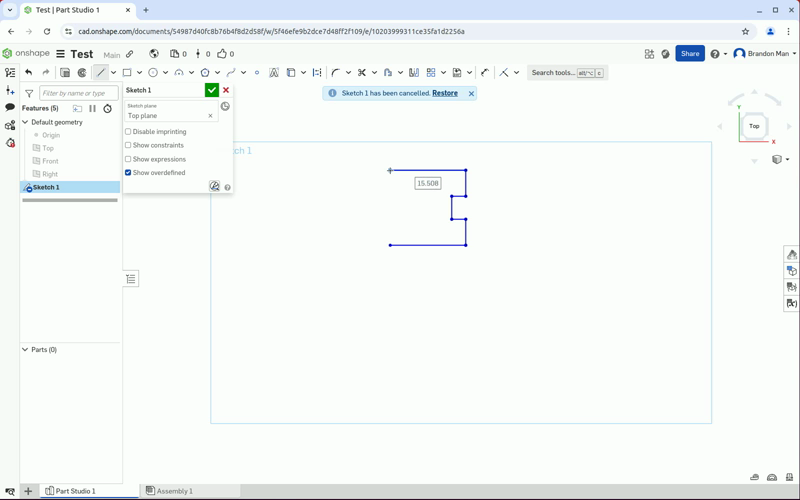
mouse_move(420, 170)
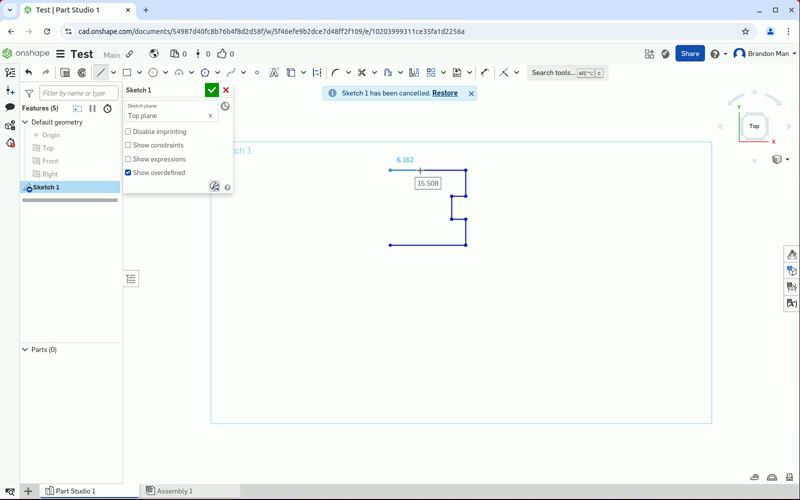
mouse_move(390, 196)
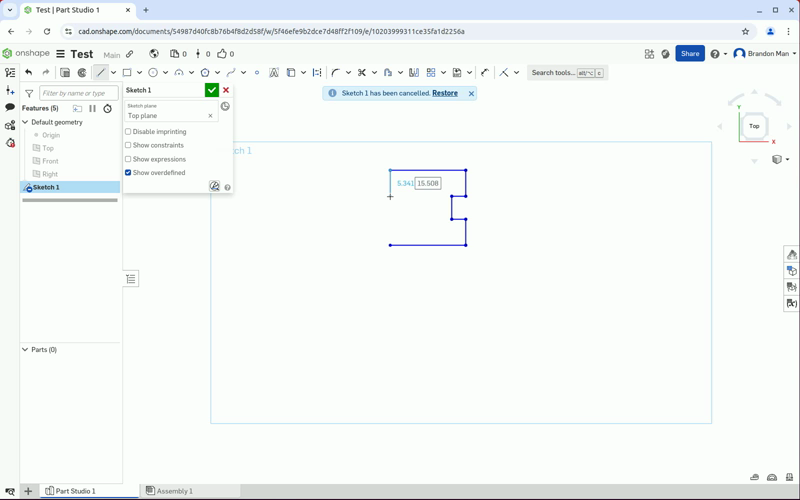
click(390, 196)
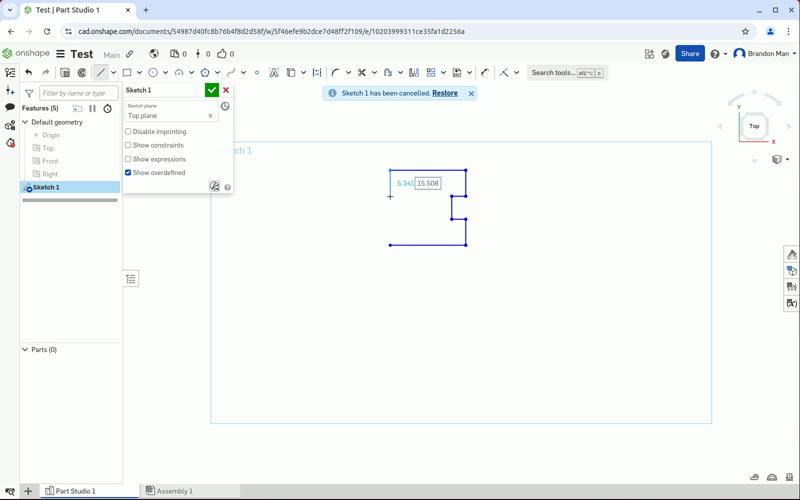
key_up(shift)
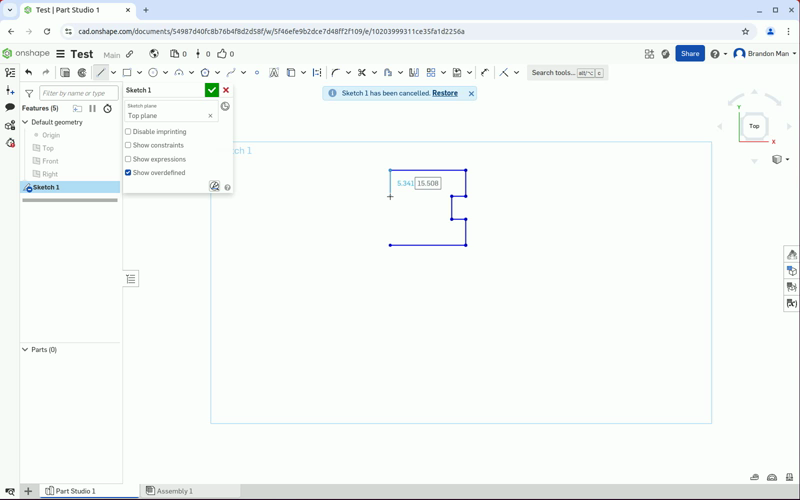
key_down(shift)
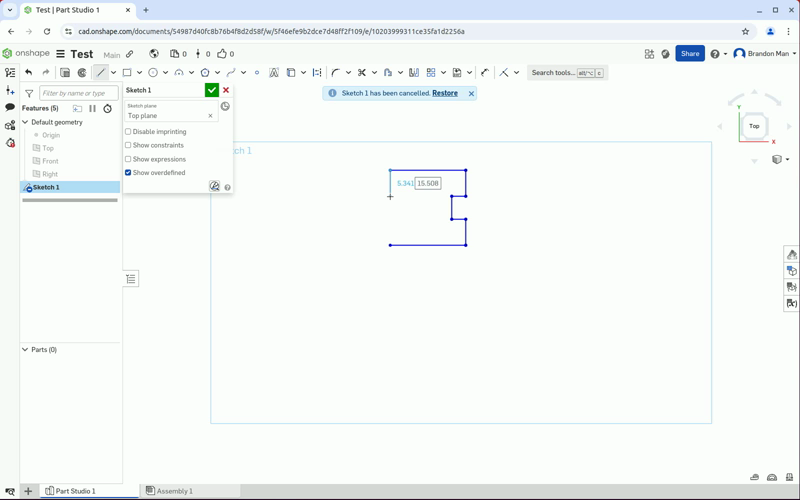
mouse_move(420, 196)
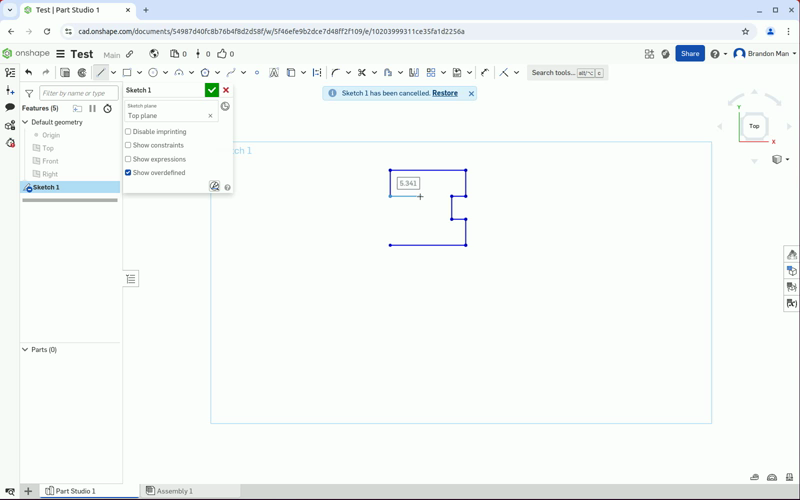
mouse_move(404, 196)
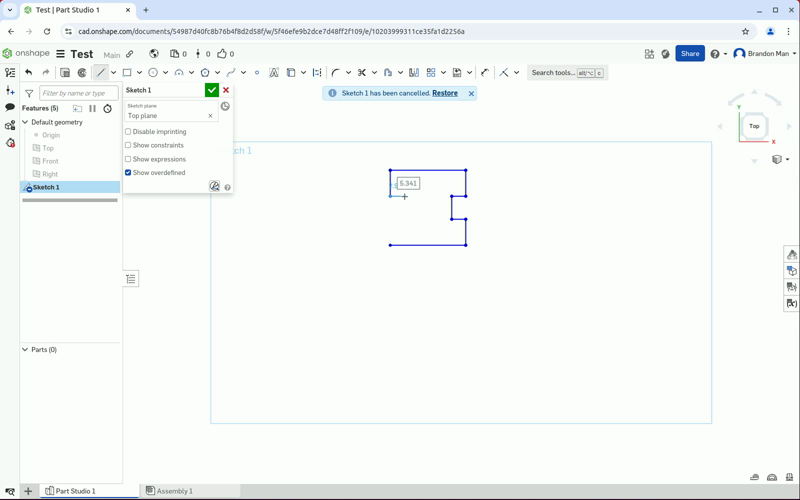
click(404, 196)
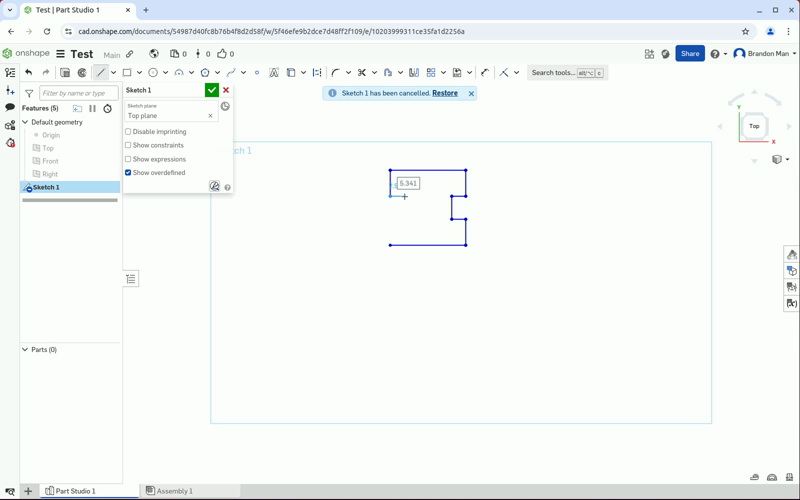
key_up(shift)
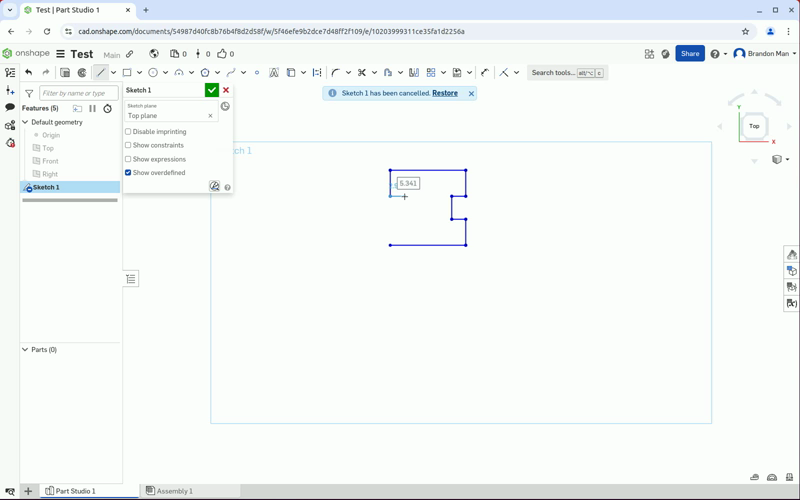
key_down(shift)
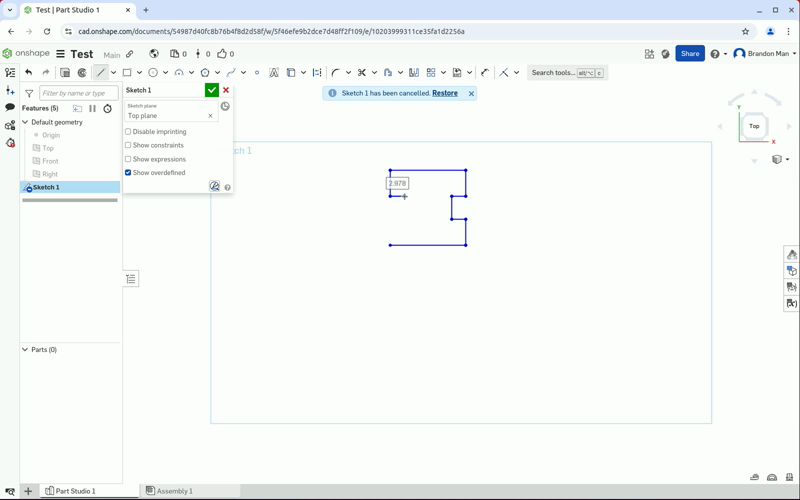
mouse_move(434, 196)
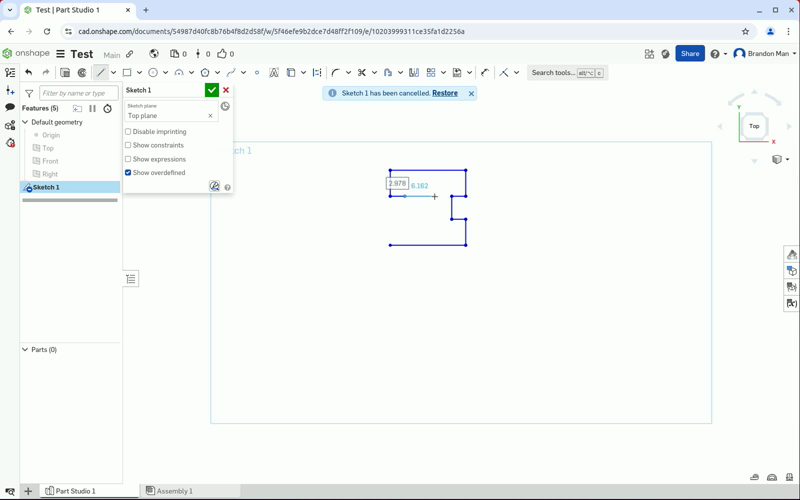
mouse_move(404, 219)
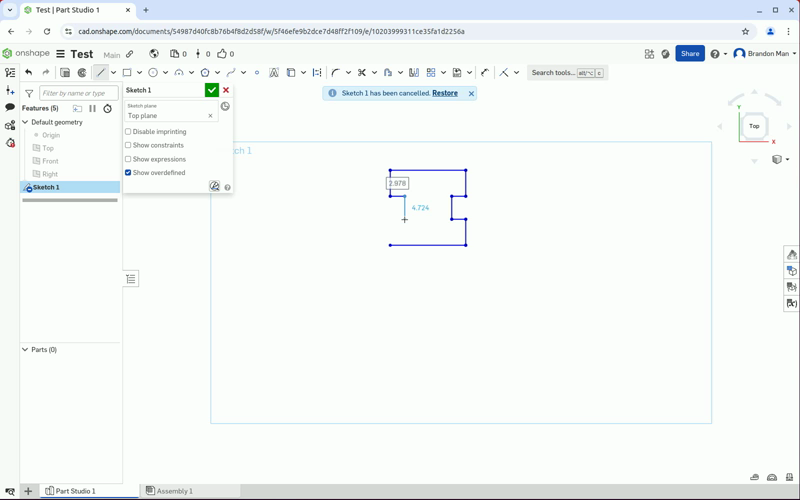
click(404, 219)
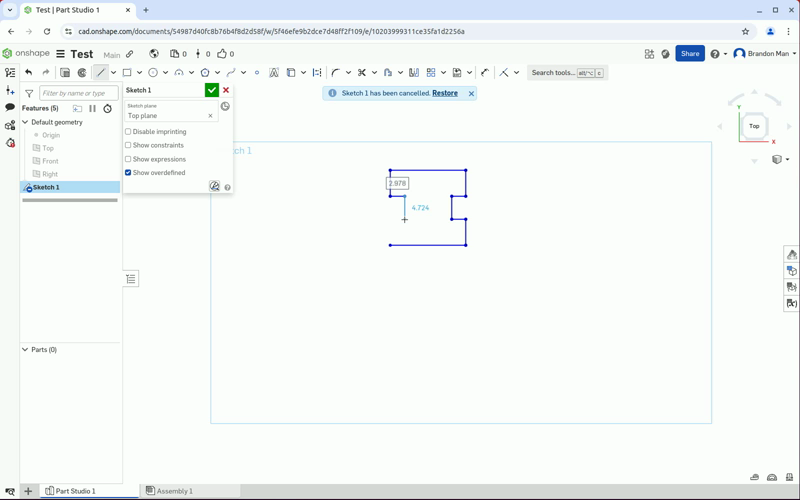
key_up(shift)
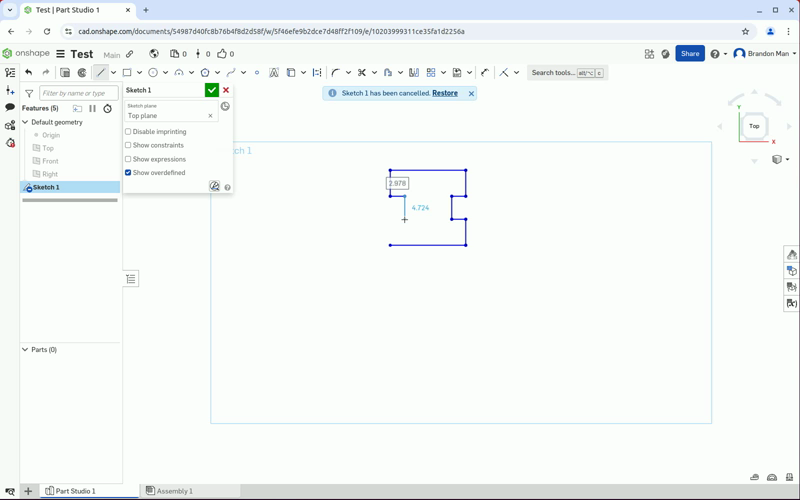
key_down(shift)
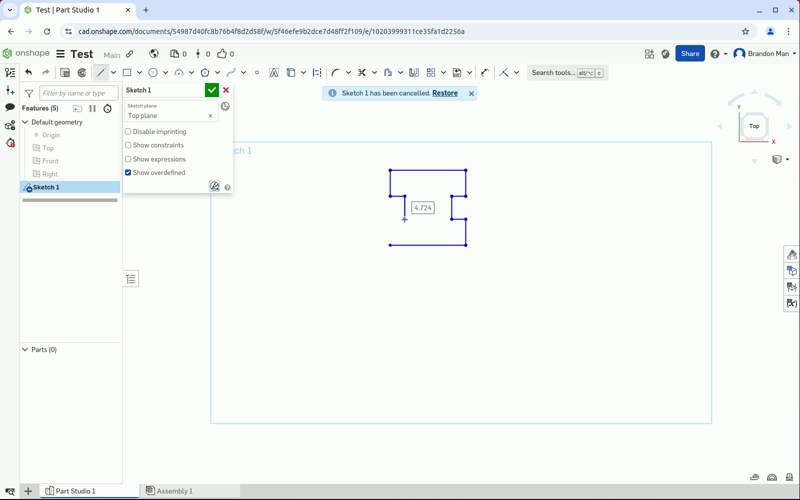
mouse_move(434, 219)
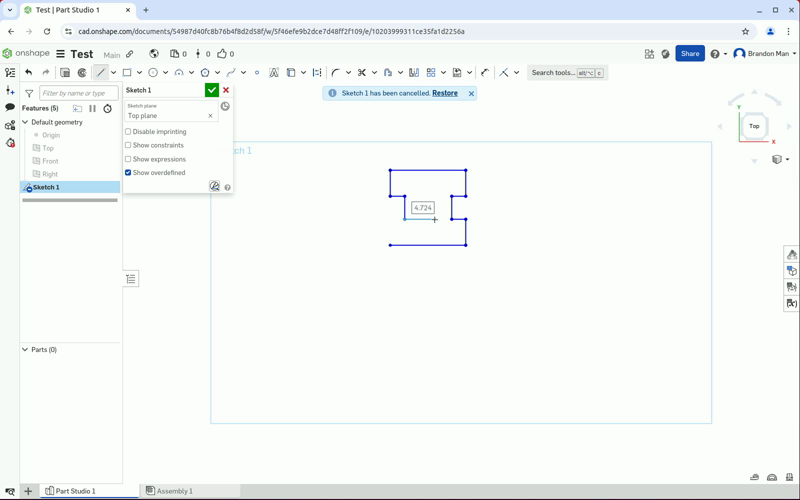
mouse_move(390, 219)
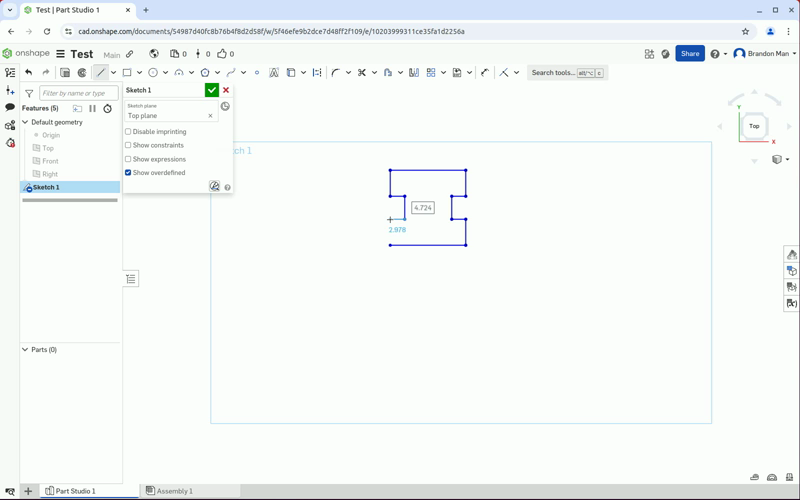
click(390, 219)
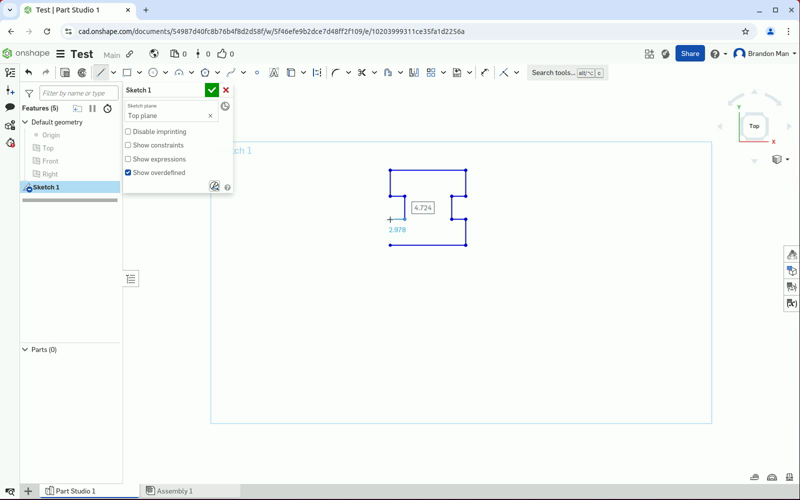
key_up(shift)
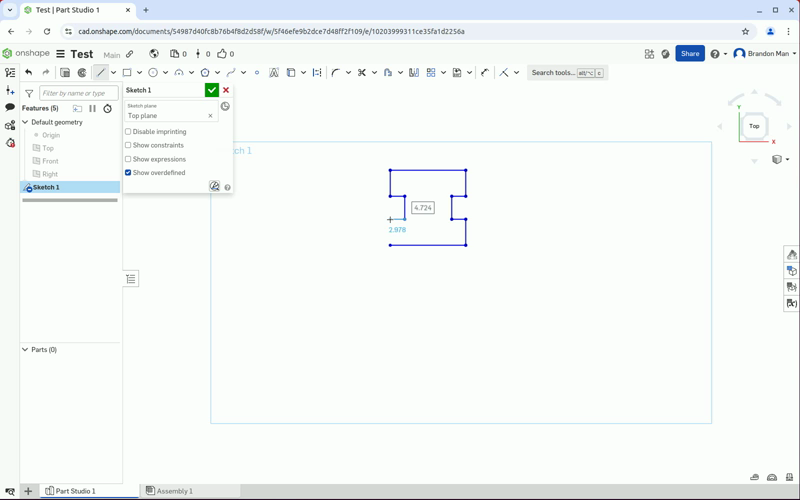
mouse_move(420, 219)
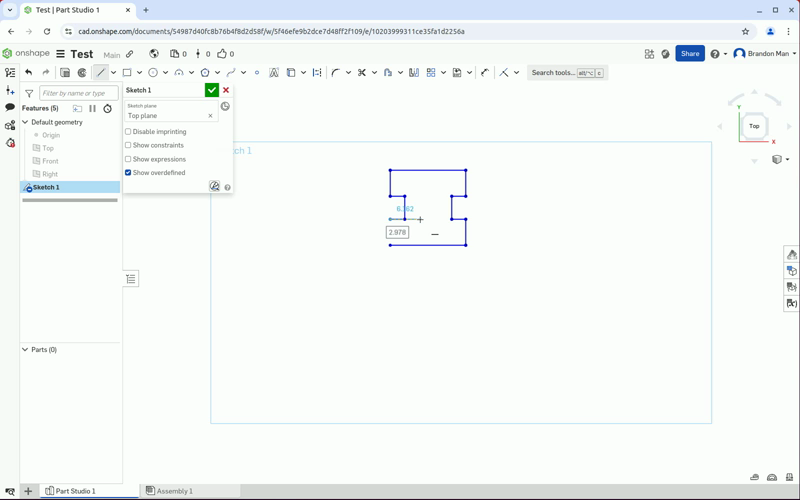
key_down(shift)
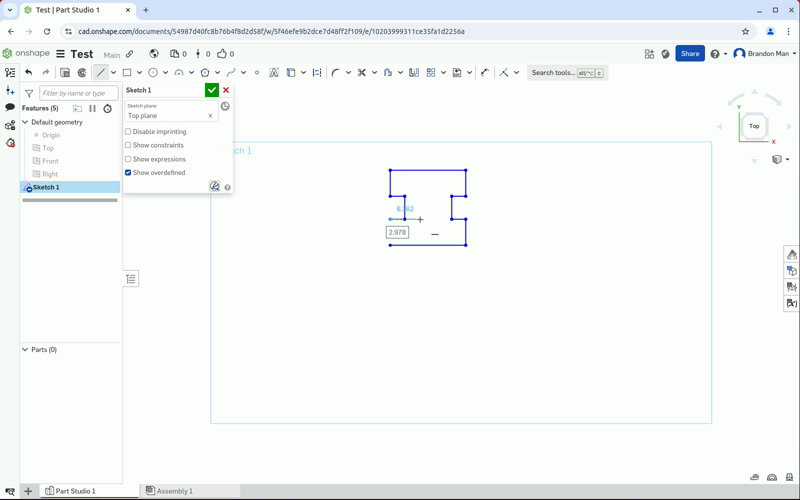
mouse_move(390, 245)
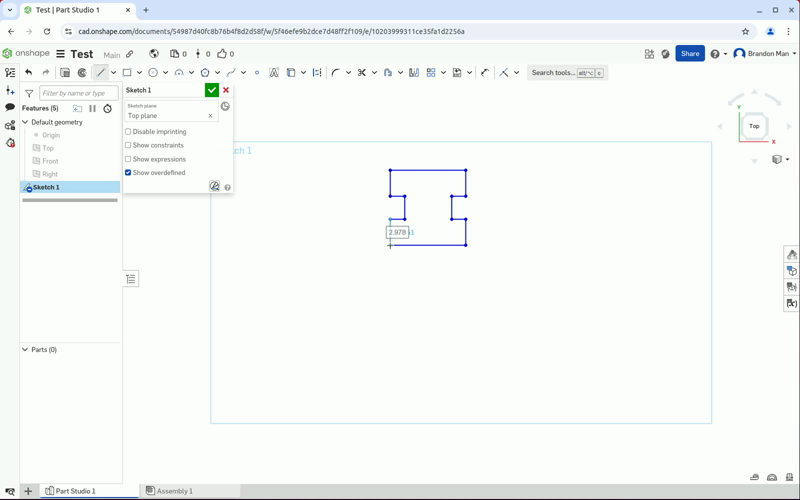
key_up(shift)
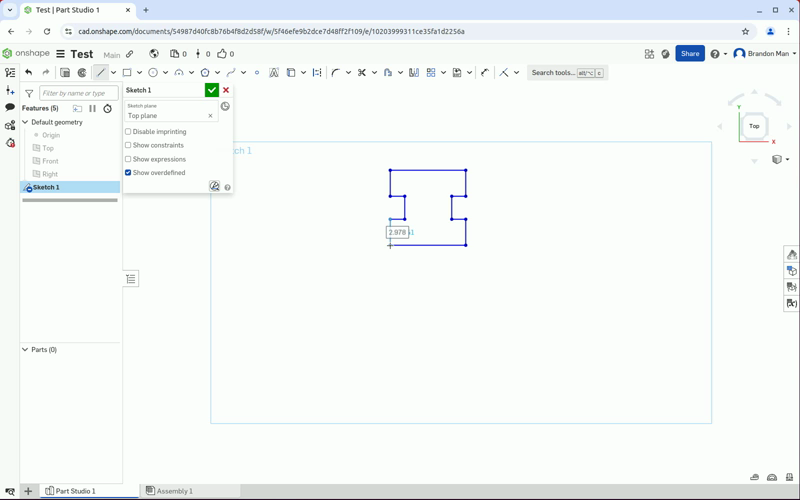
click(390, 245)
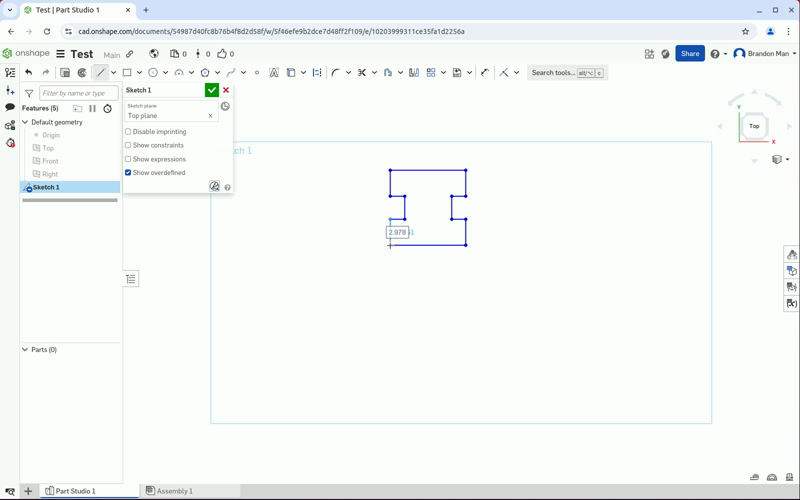
key(esc)
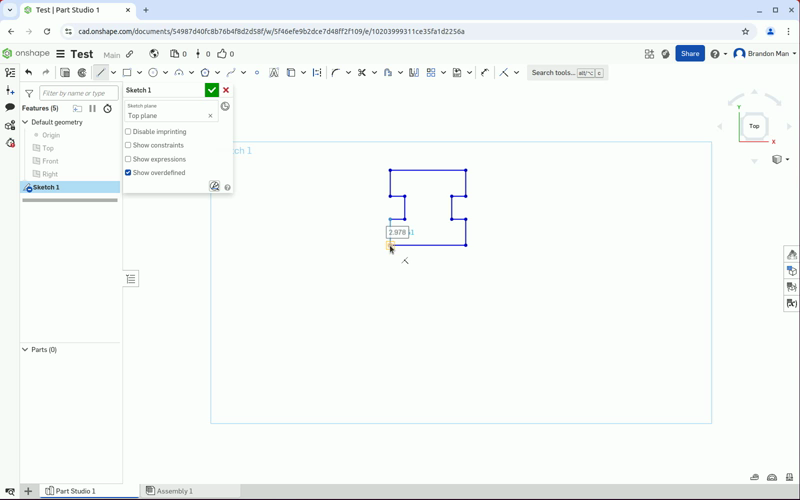
key(c)
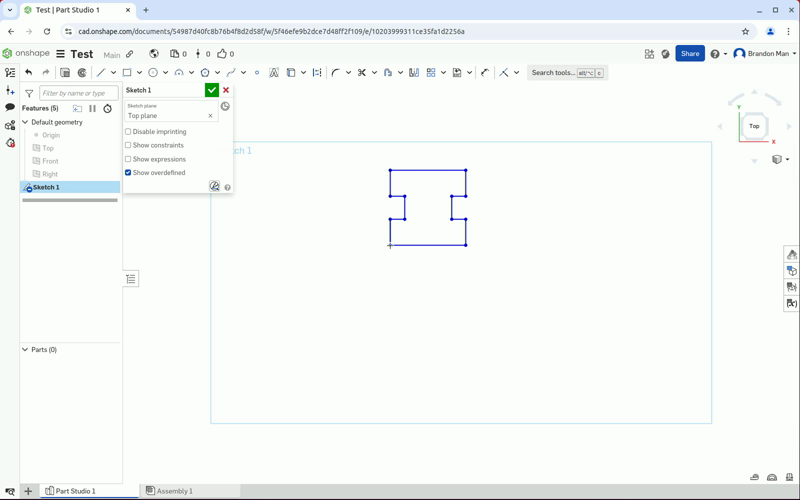
key_down(shift)
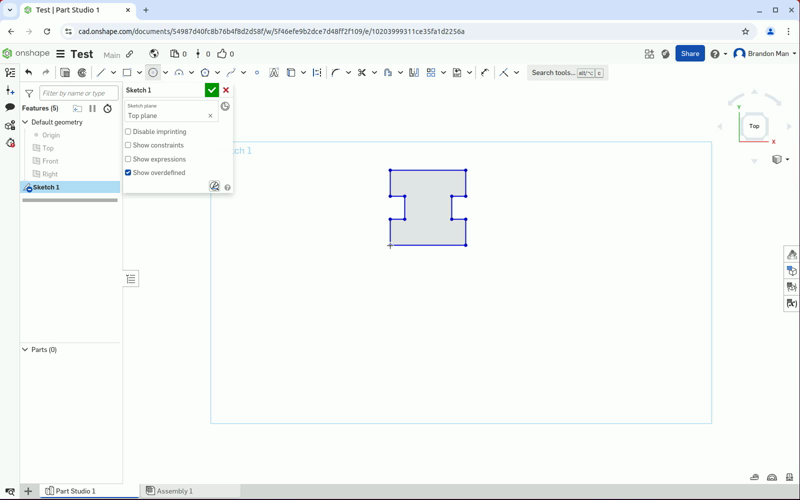
mouse_move(428, 207)
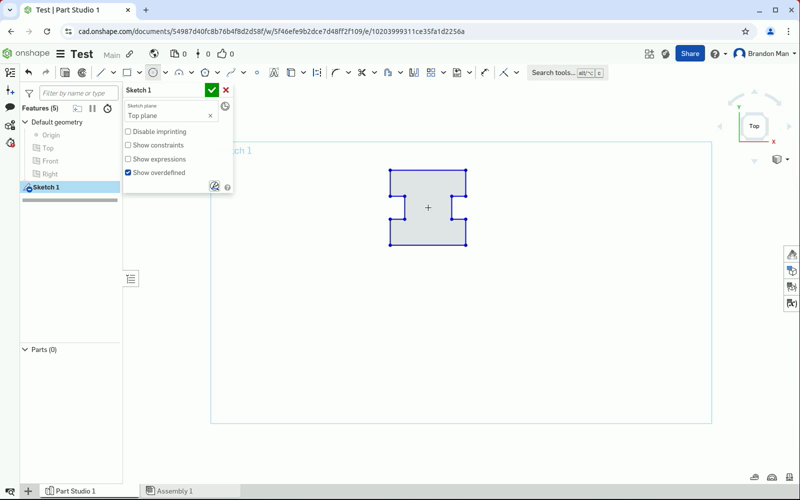
click(428, 207)
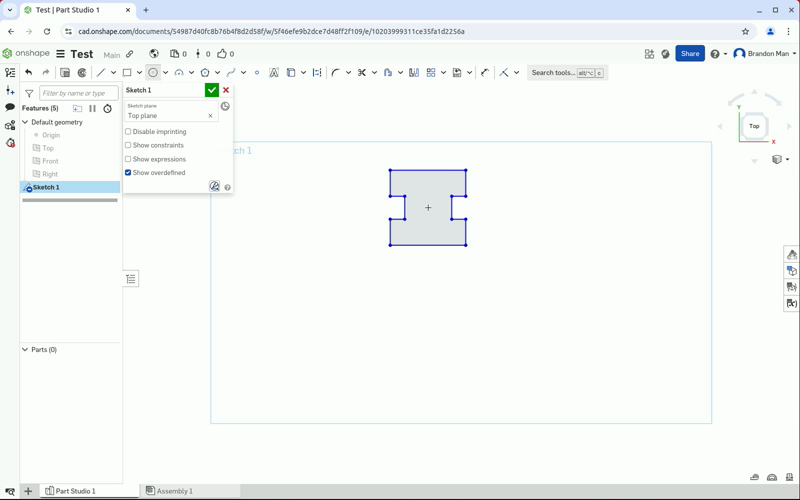
key_up(shift)
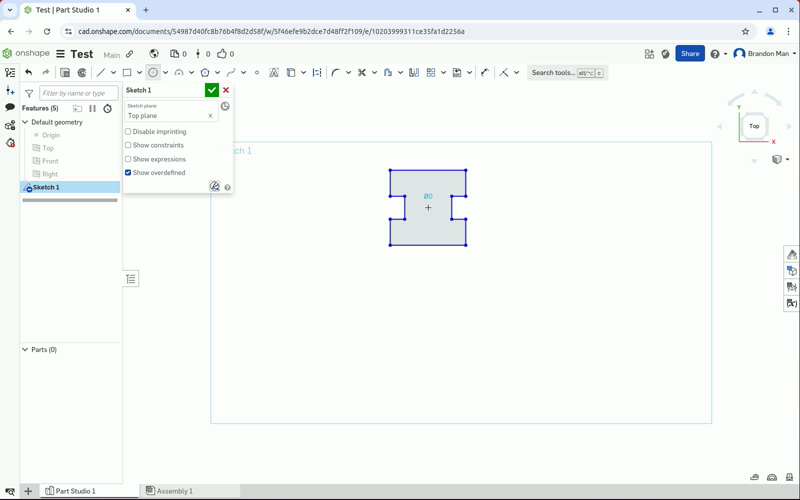
mouse_move(437, 207)
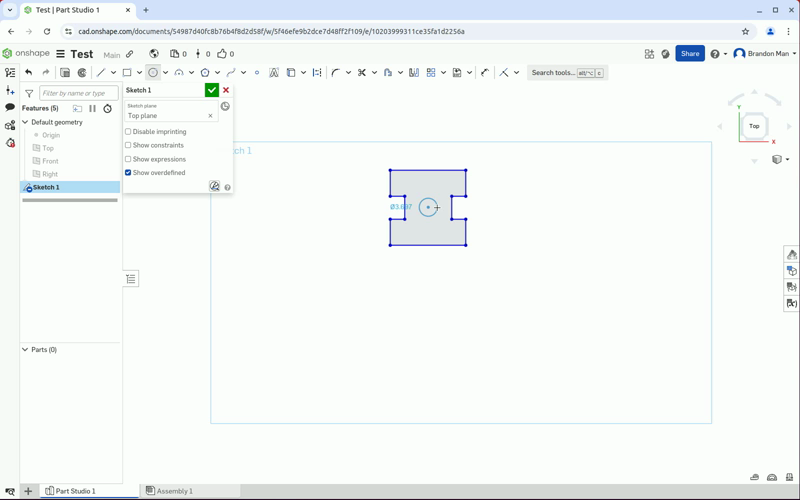
click(437, 207)
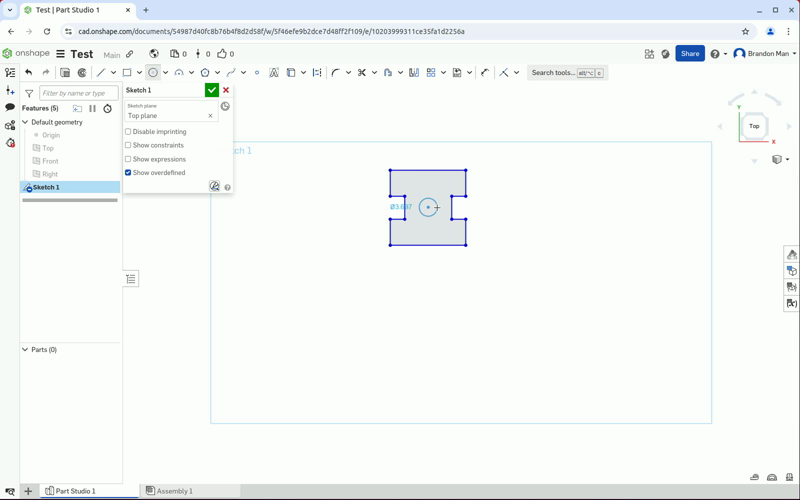
key(esc)
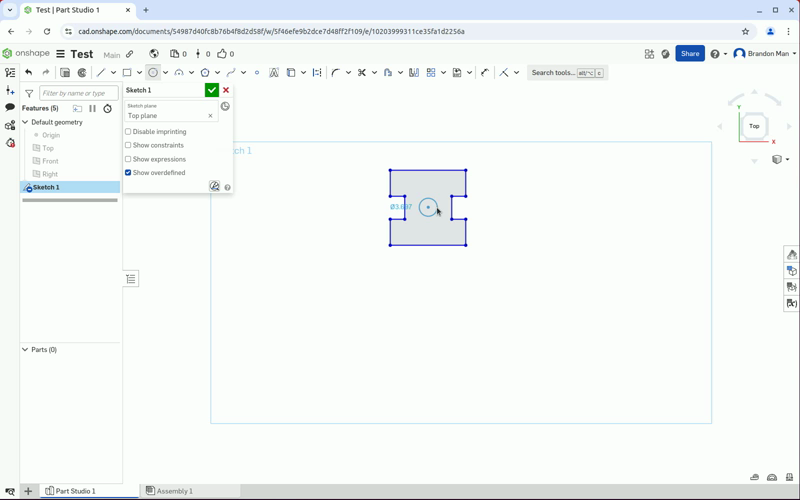
mouse_move(429, 177)
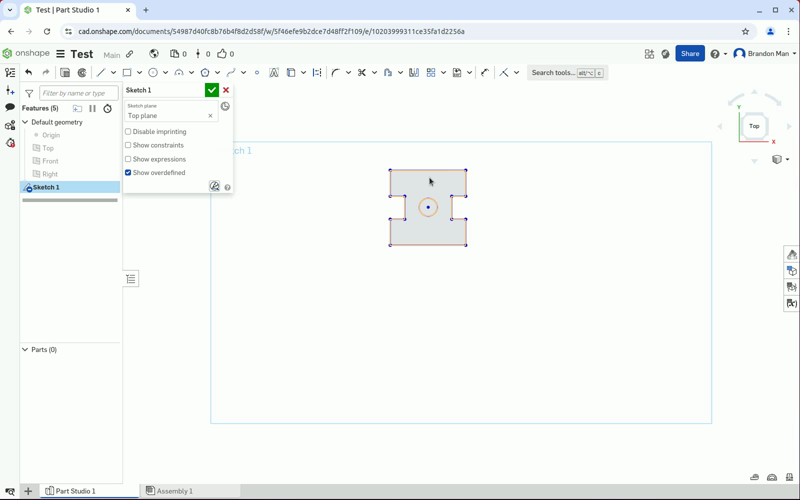
click(429, 177)
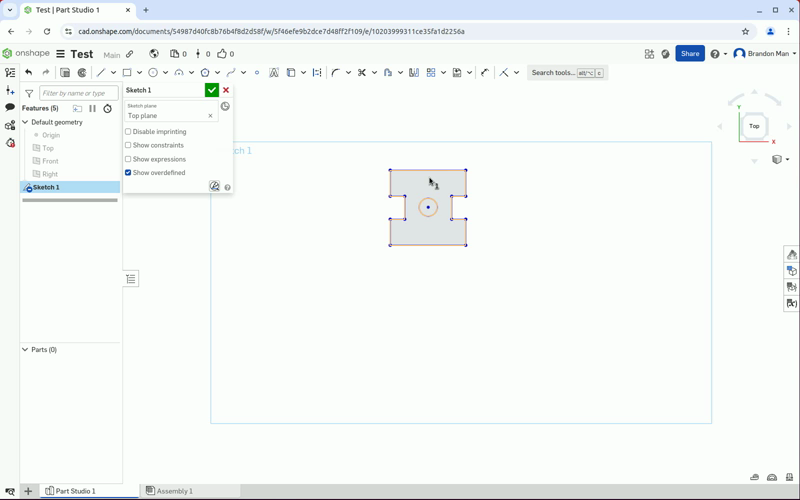
mouse_move(73, 352)
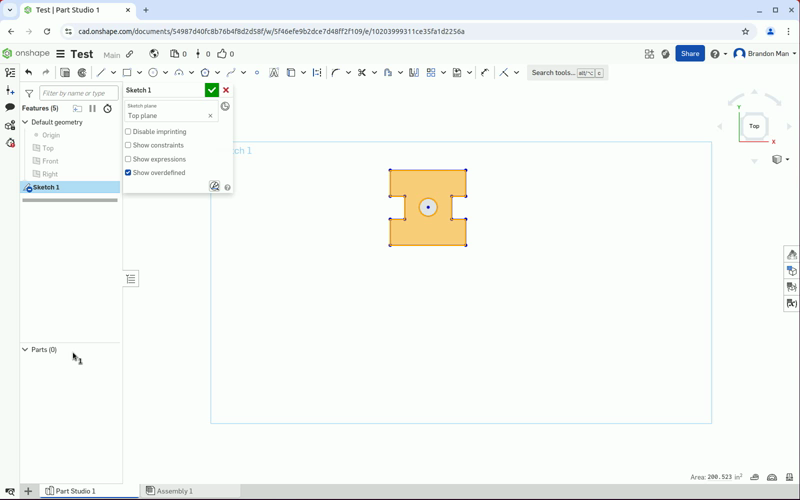
key(shift+y)
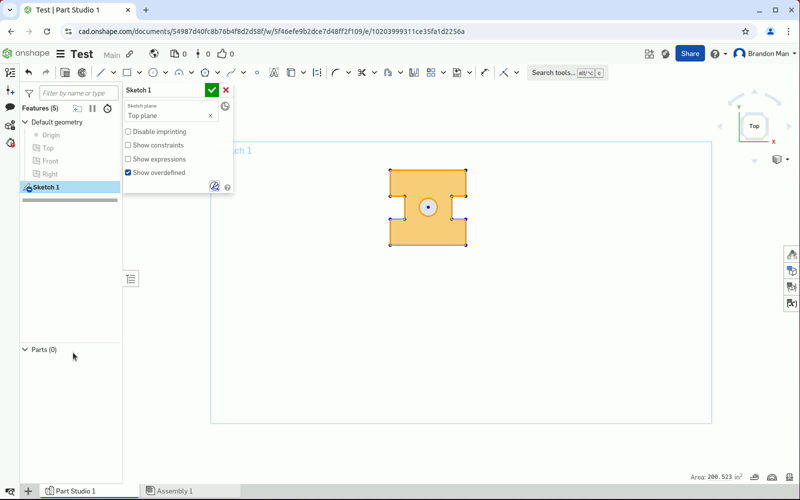
key(shift+e)
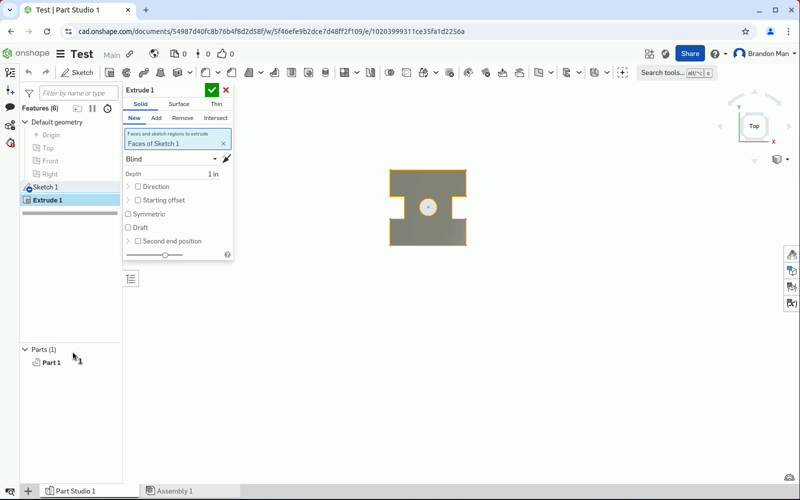
mouse_move(143, 106)
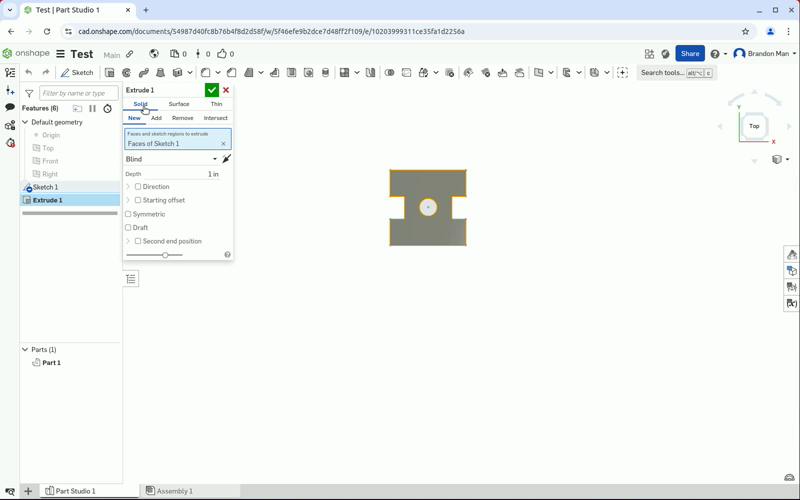
click(143, 106)
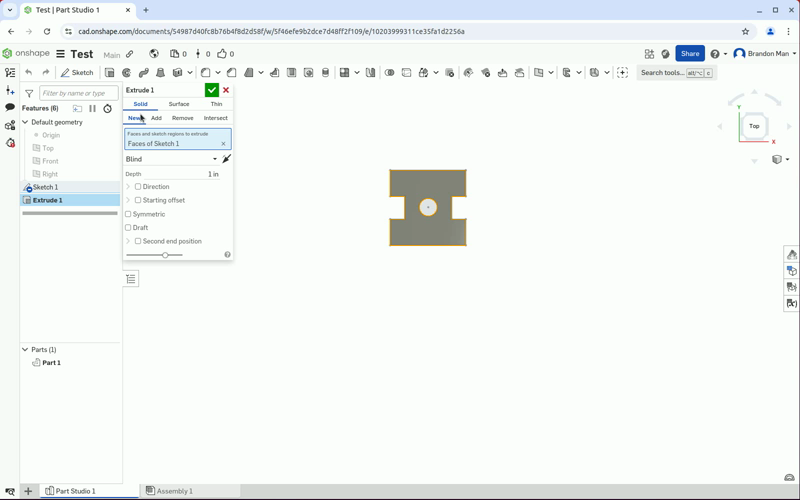
mouse_move(137, 120)
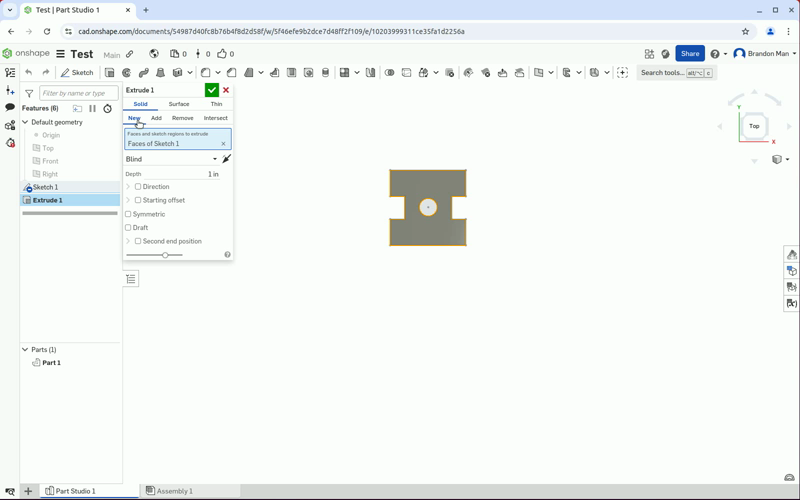
click(137, 120)
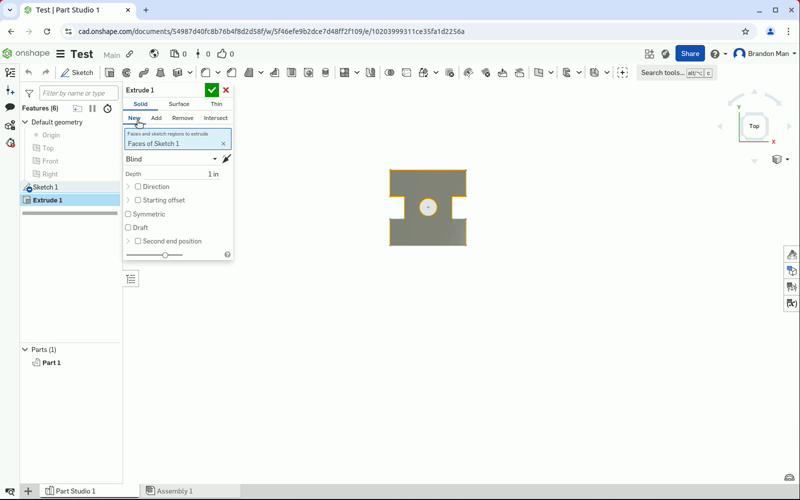
key(tab, 4)
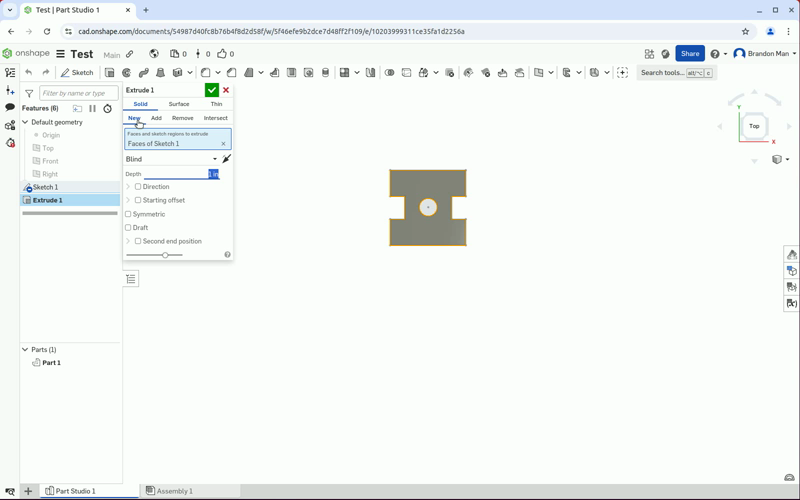
text(3.851)
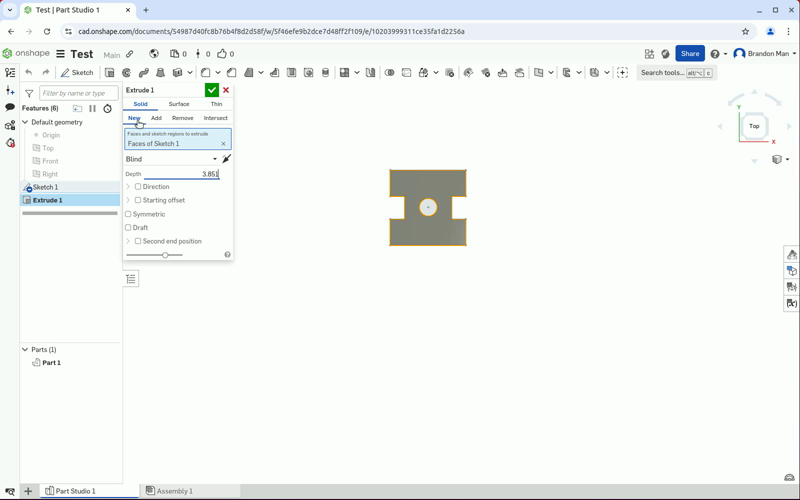
key(enter)
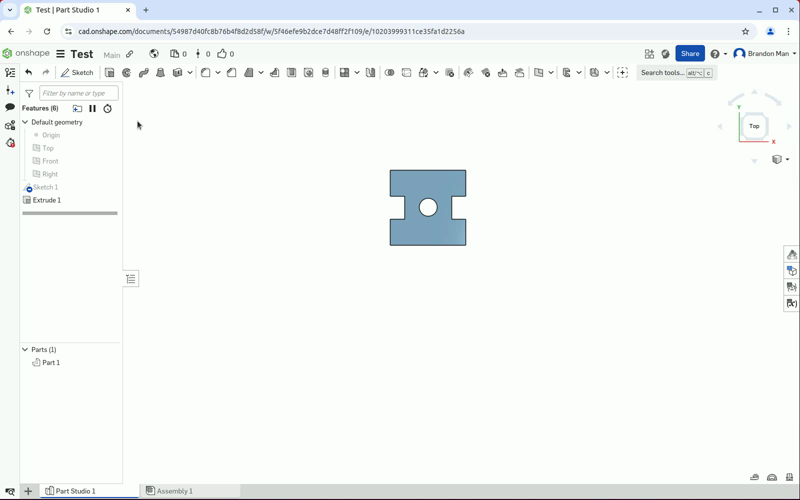
key(shift+h)
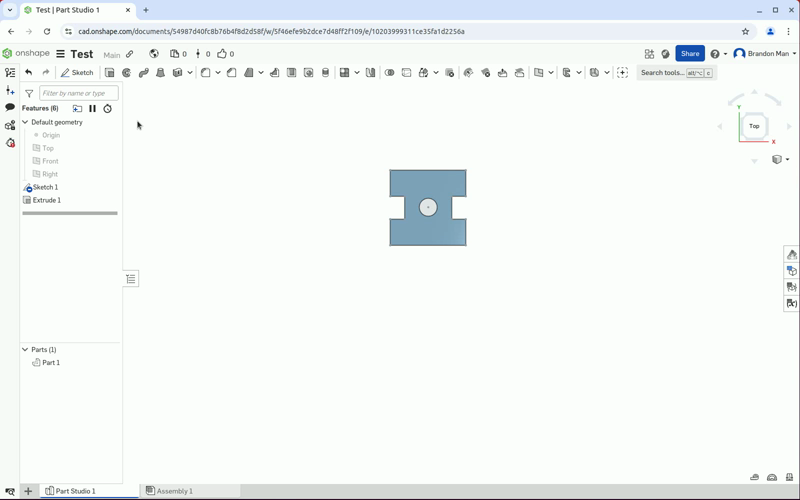
key(shift+h)
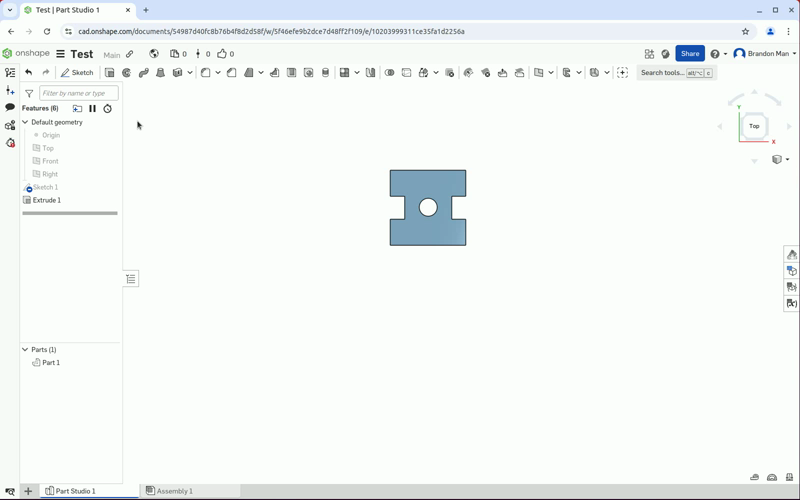
mouse_move(73, 189)
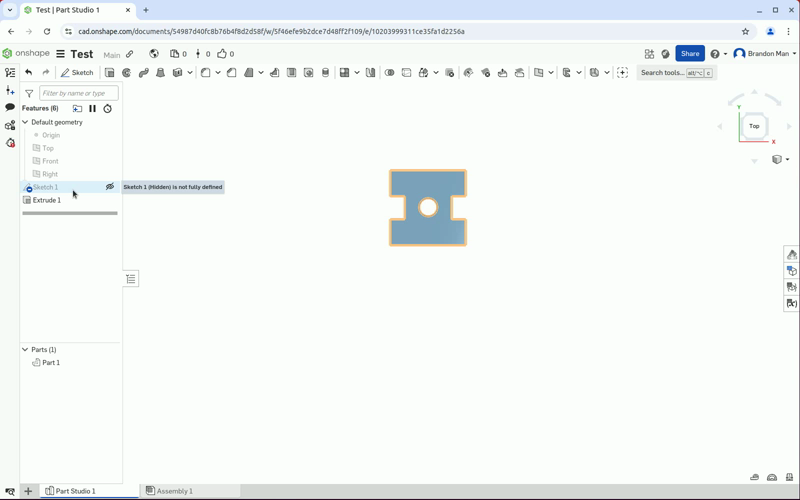
click(73, 189)
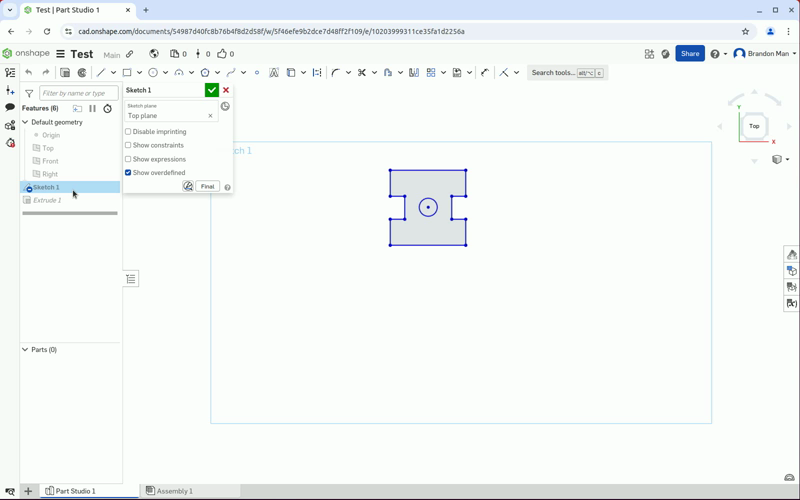
mouse_move(229, 92)
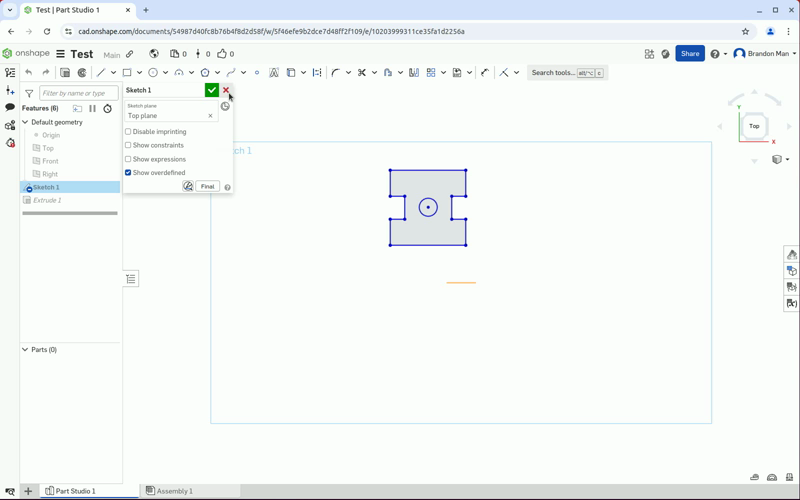
click(229, 92)
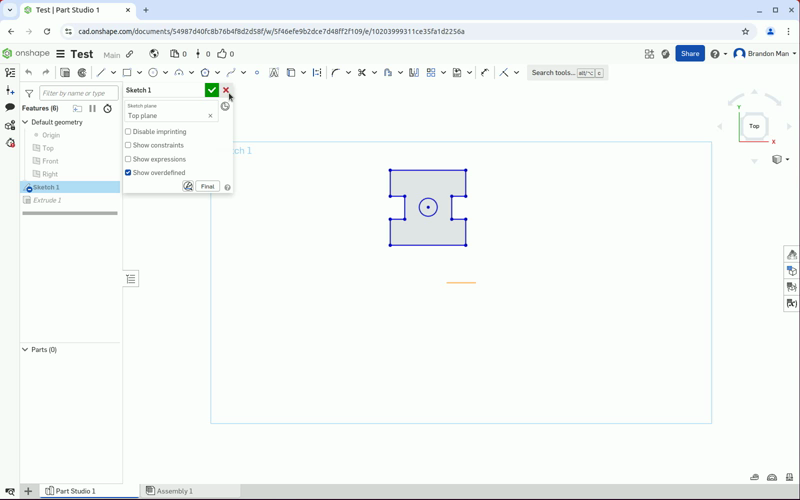
key(shift+s)
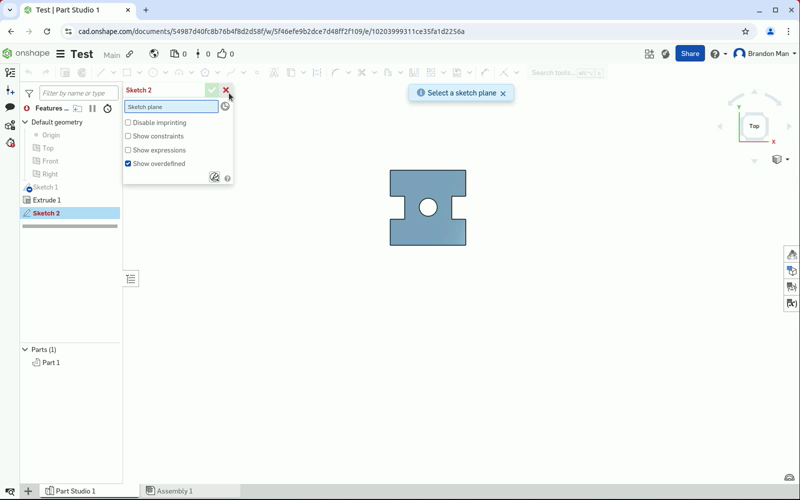
mouse_move(73, 150)
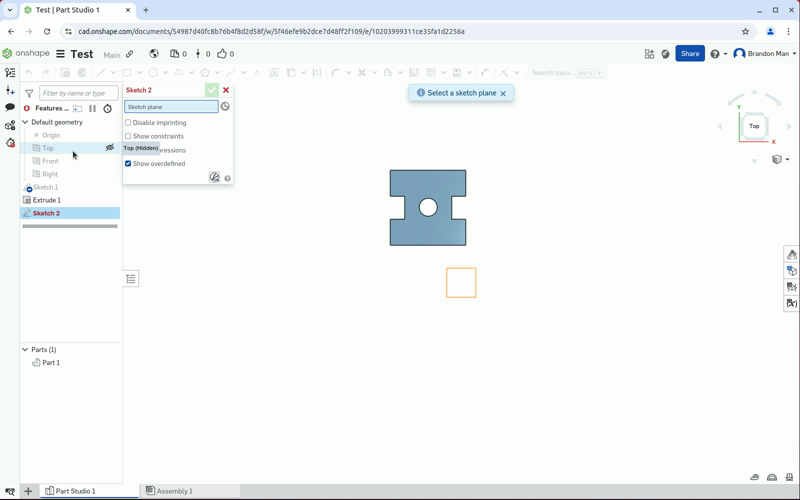
click(73, 150)
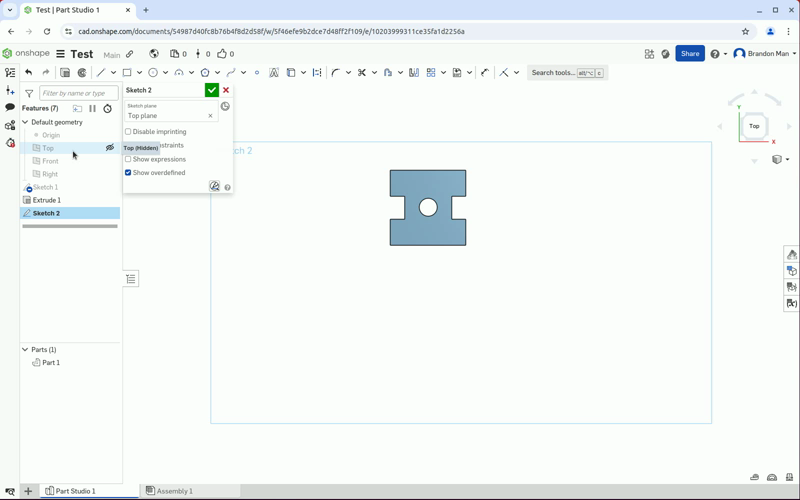
mouse_move(73, 352)
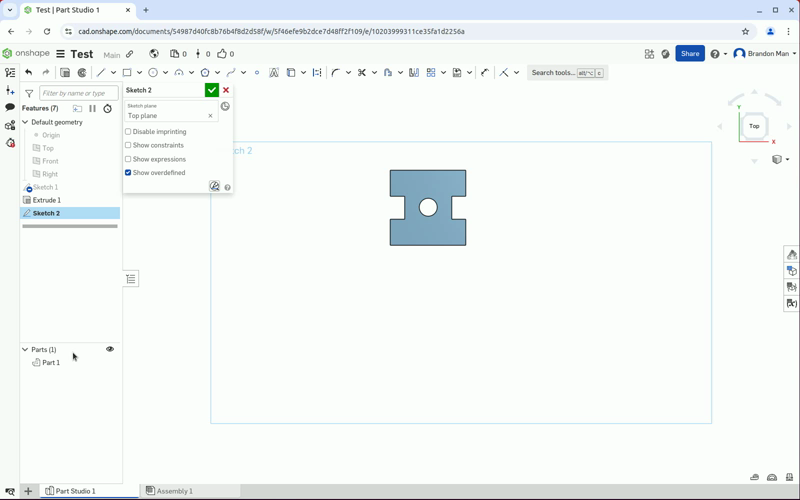
key(y)
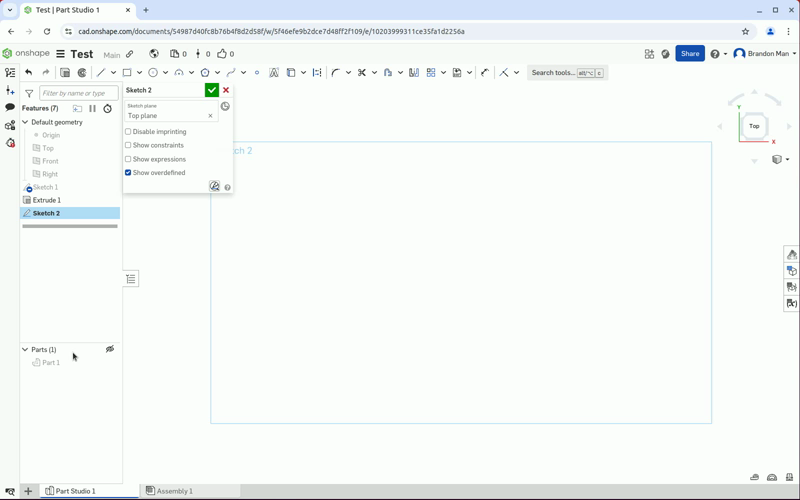
key(l)
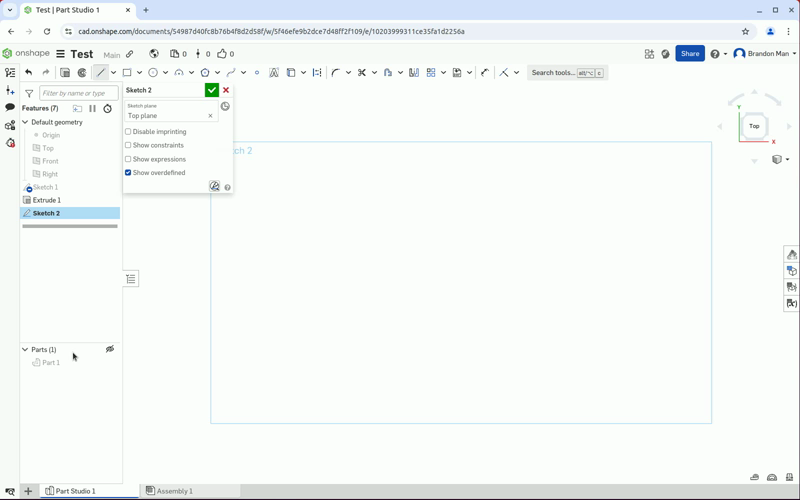
key_down(shift)
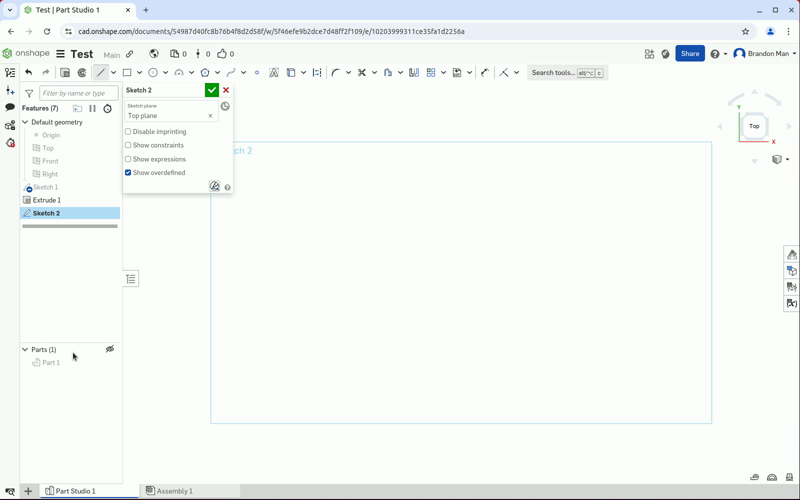
mouse_move(390, 282)
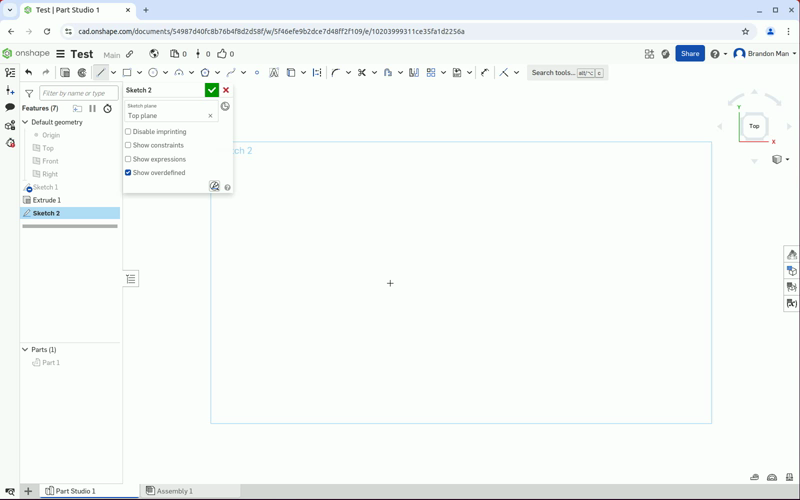
click(390, 282)
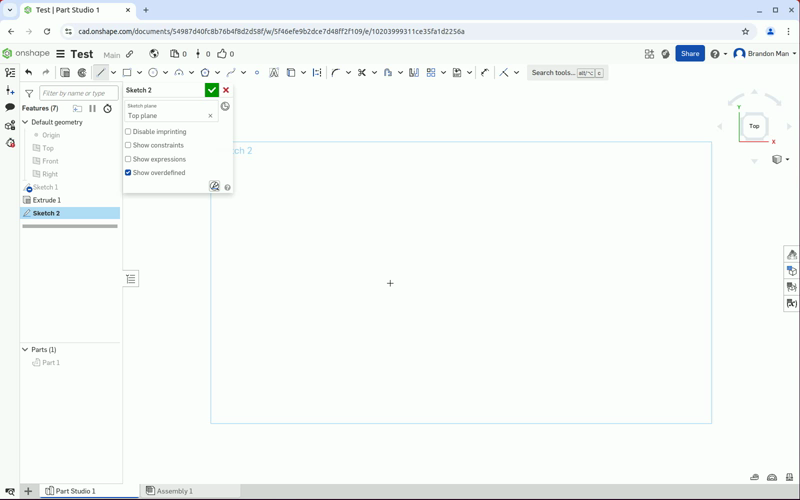
key_up(shift)
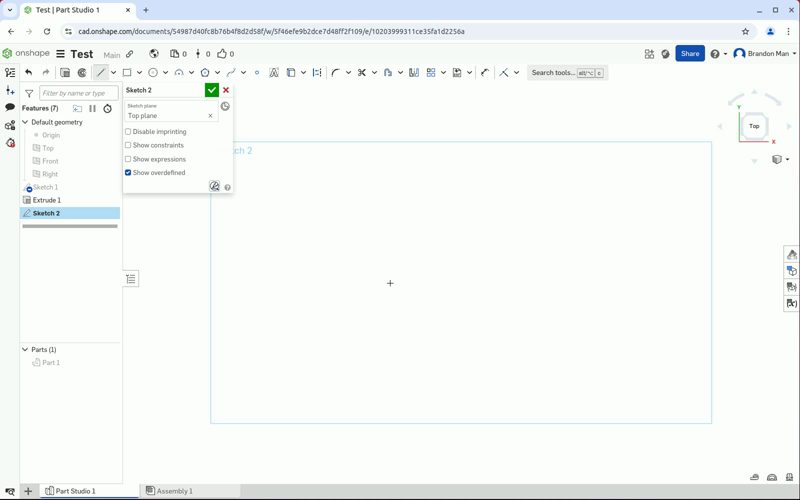
key_down(shift)
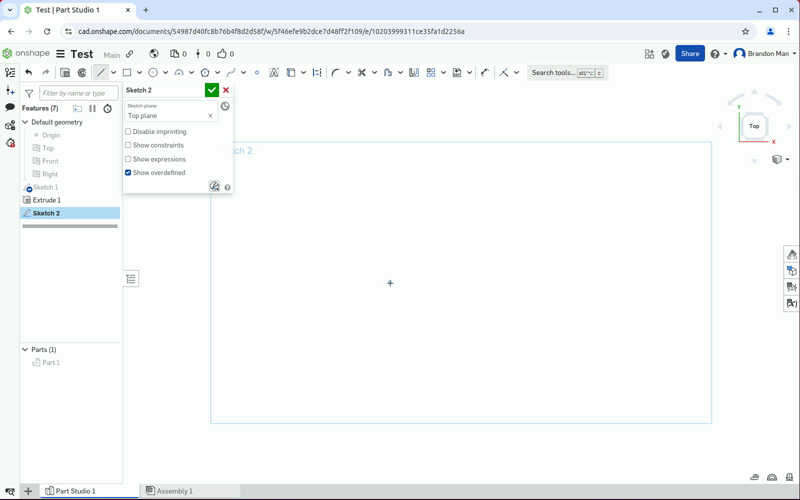
mouse_move(465, 282)
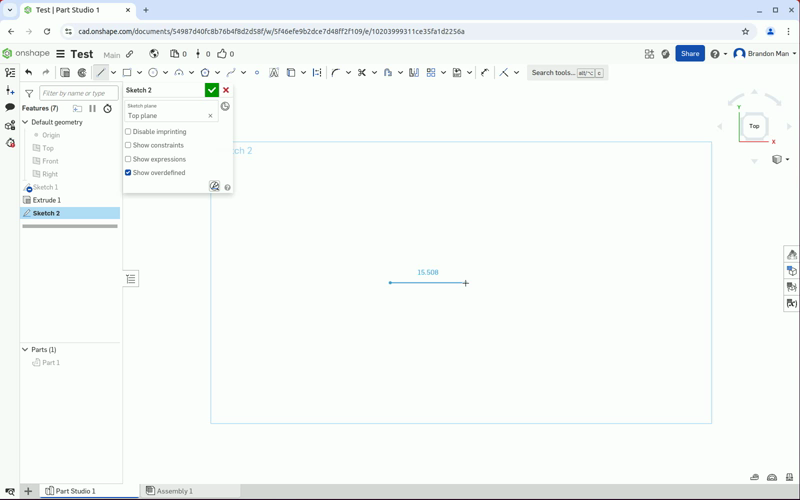
click(465, 282)
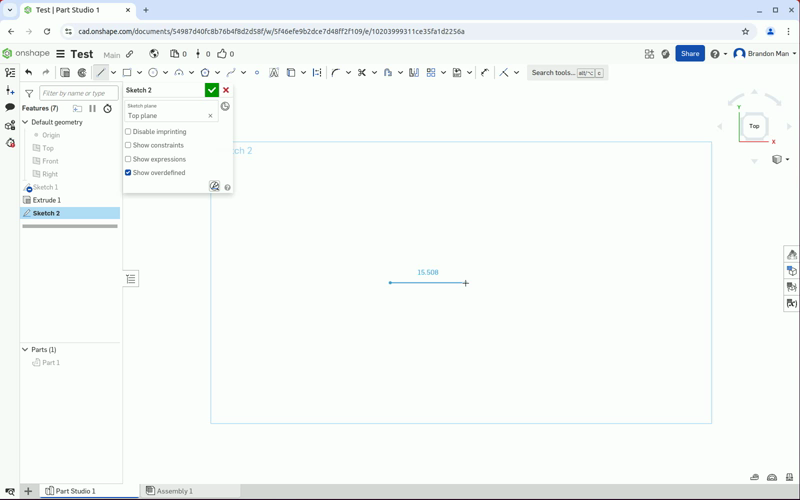
key_up(shift)
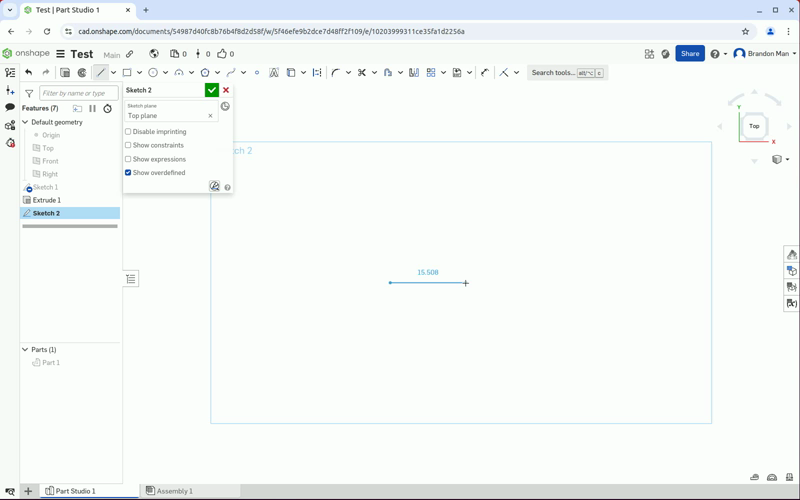
key_down(shift)
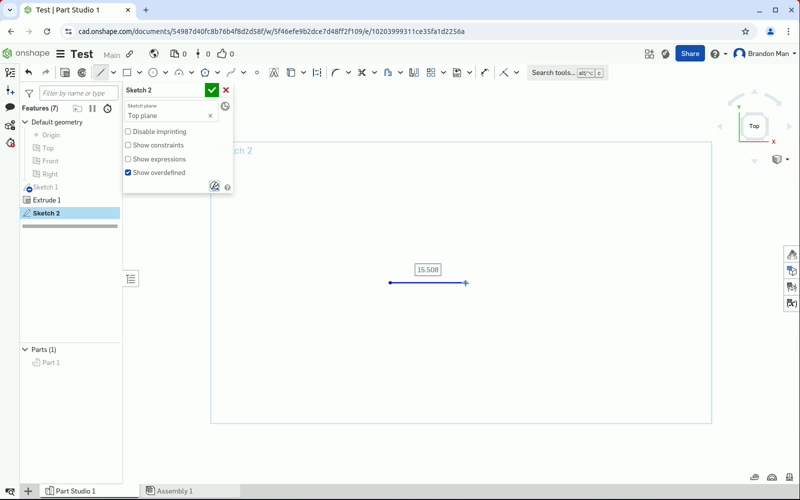
mouse_move(495, 282)
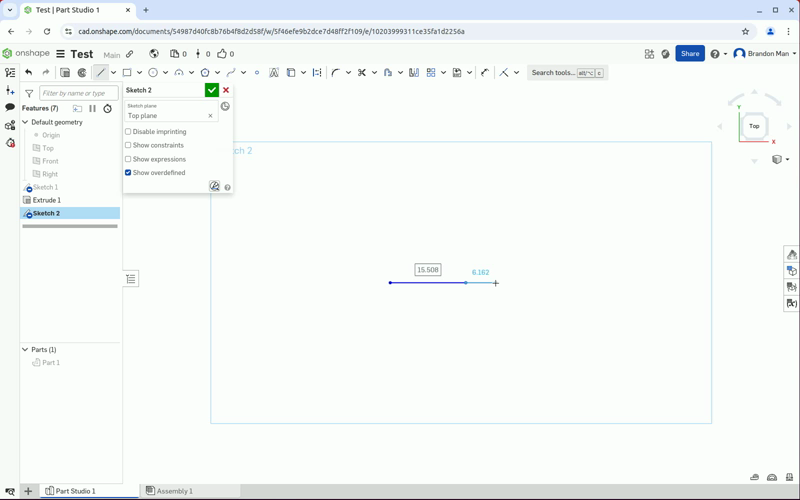
mouse_move(465, 244)
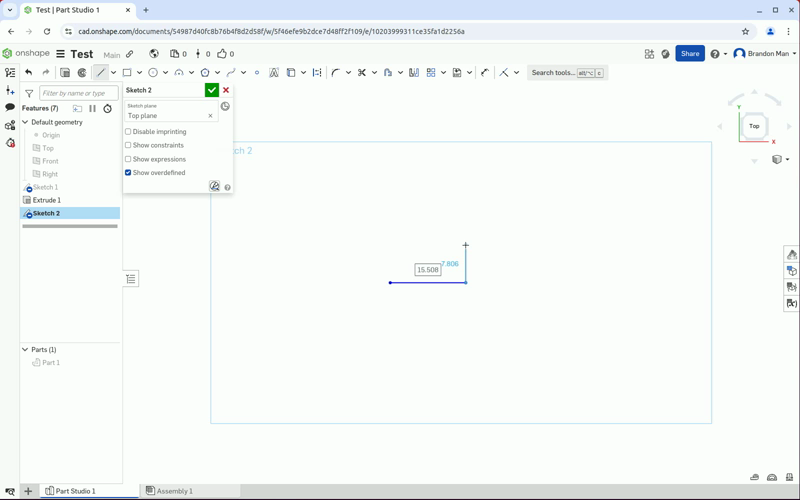
click(465, 244)
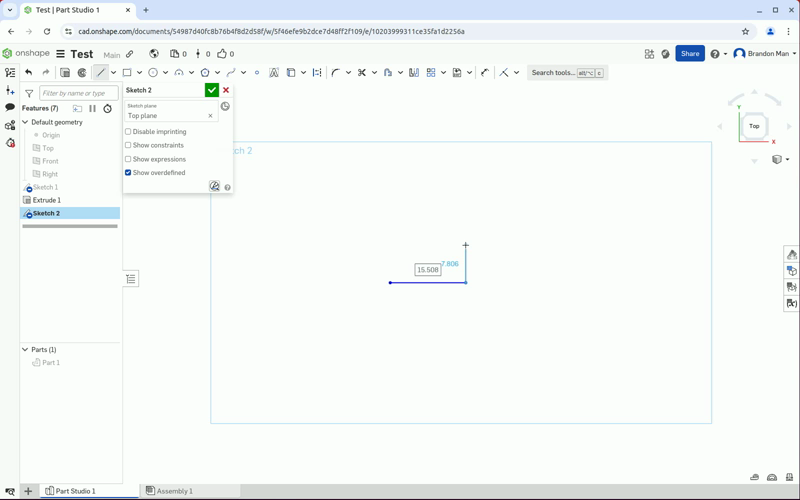
key_up(shift)
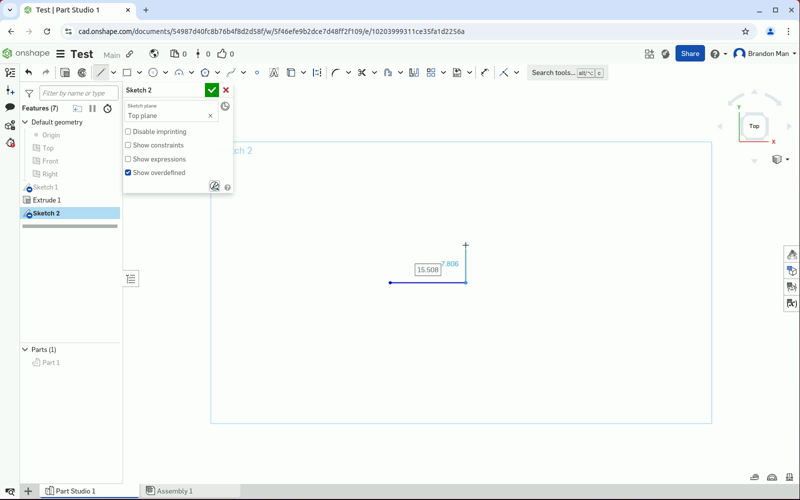
key_down(shift)
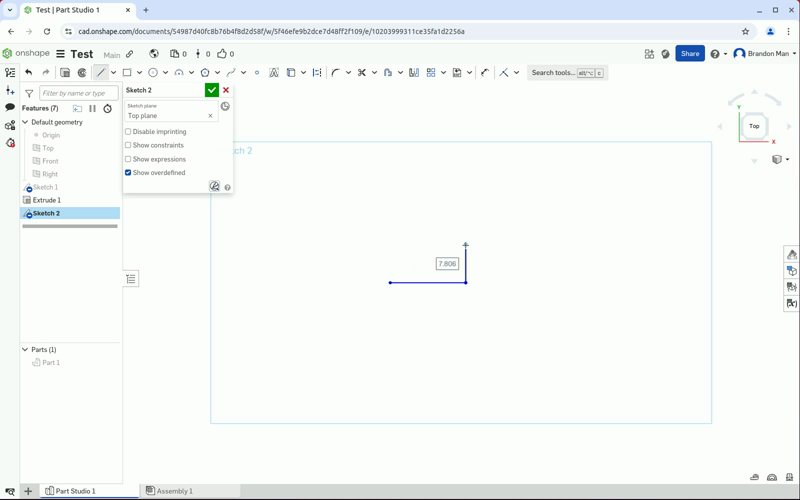
mouse_move(390, 244)
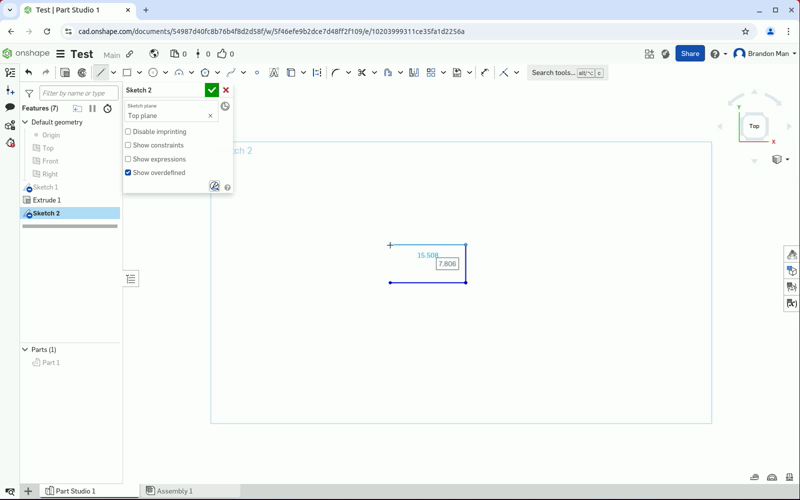
click(390, 244)
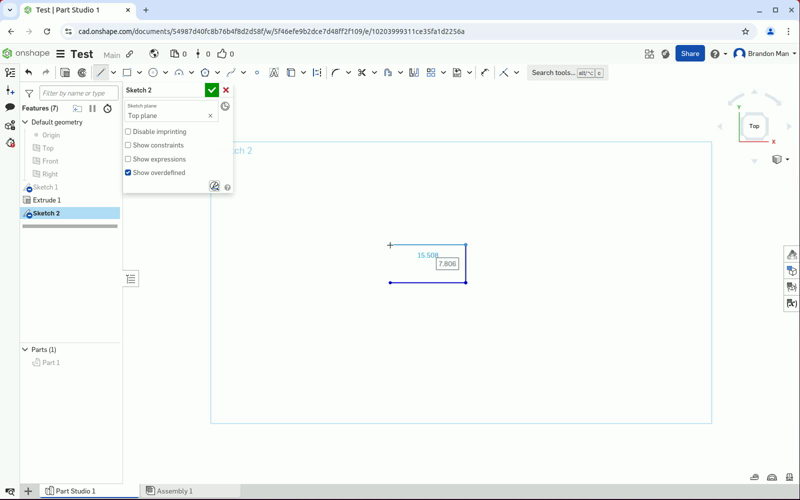
key_up(shift)
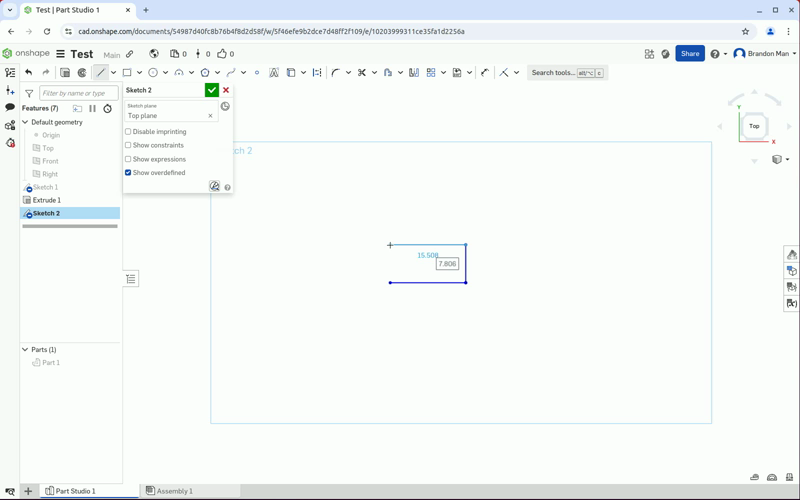
mouse_move(420, 244)
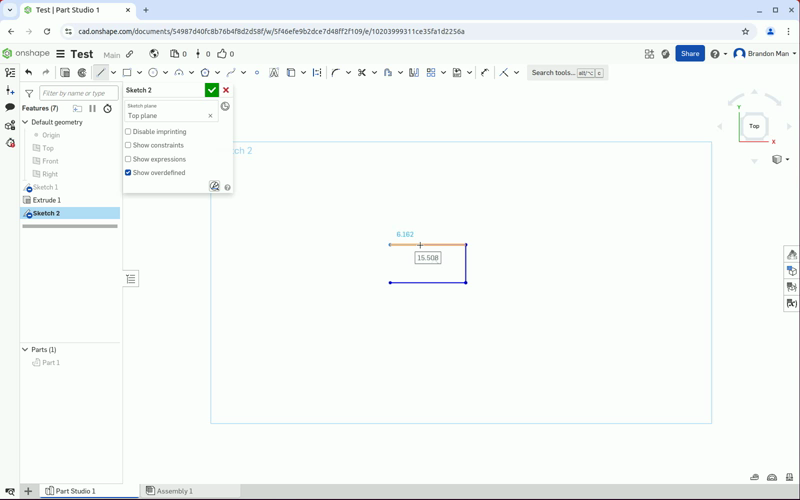
key_down(shift)
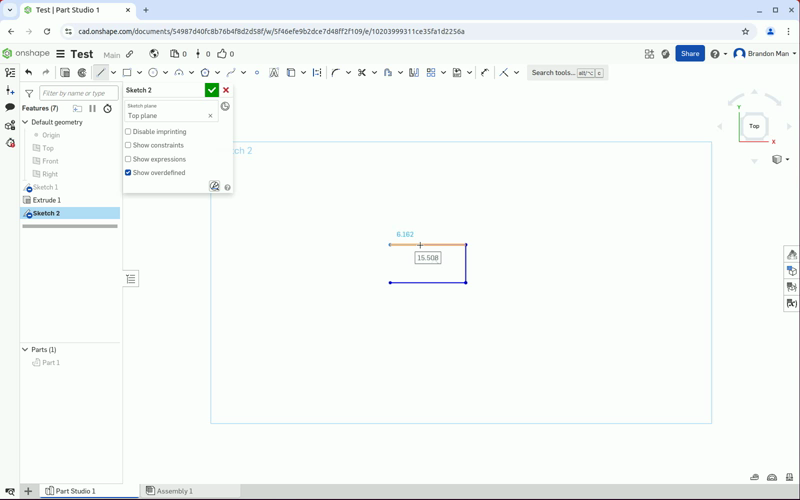
mouse_move(390, 282)
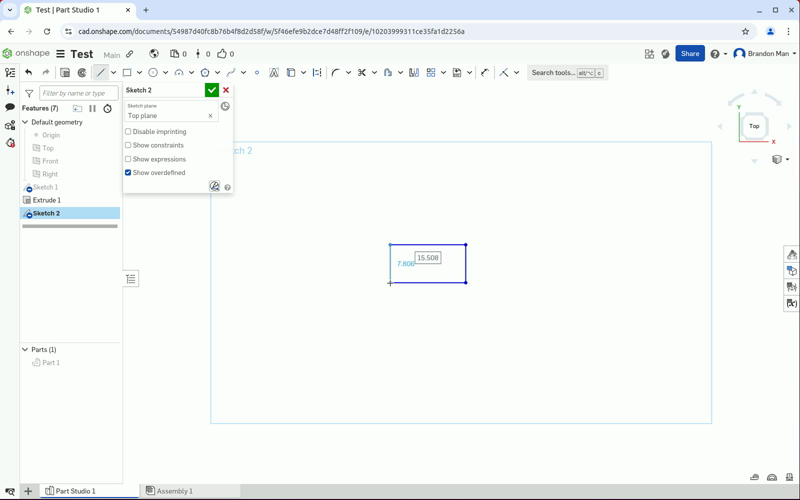
key_up(shift)
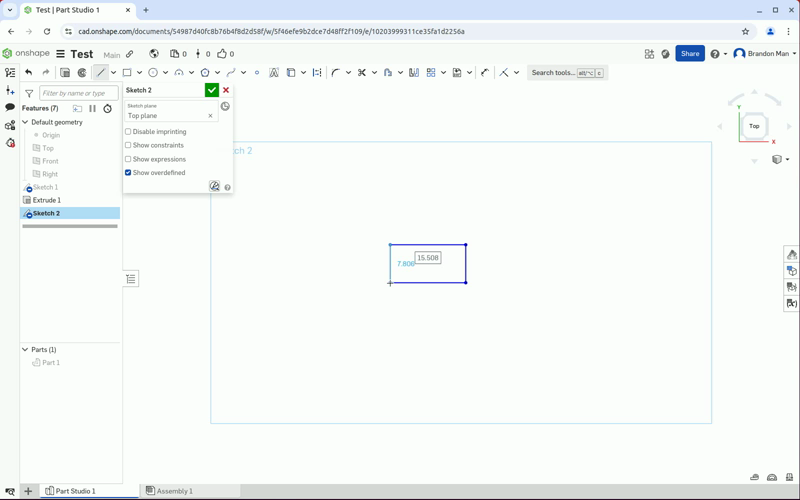
click(390, 282)
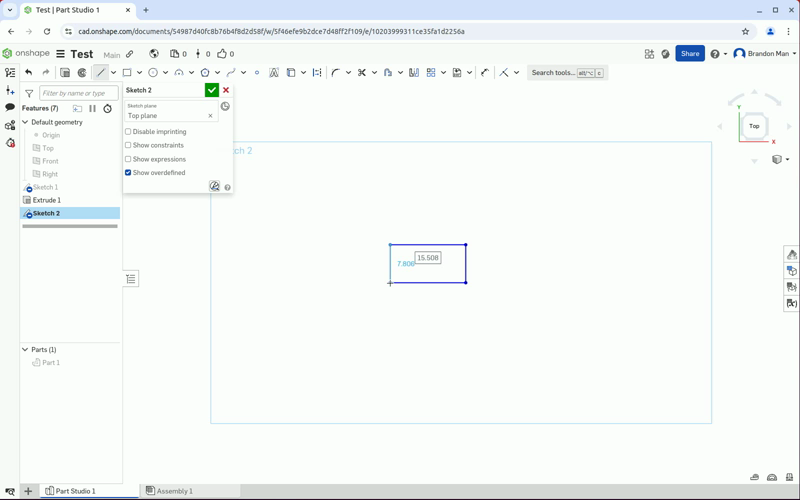
key(esc)
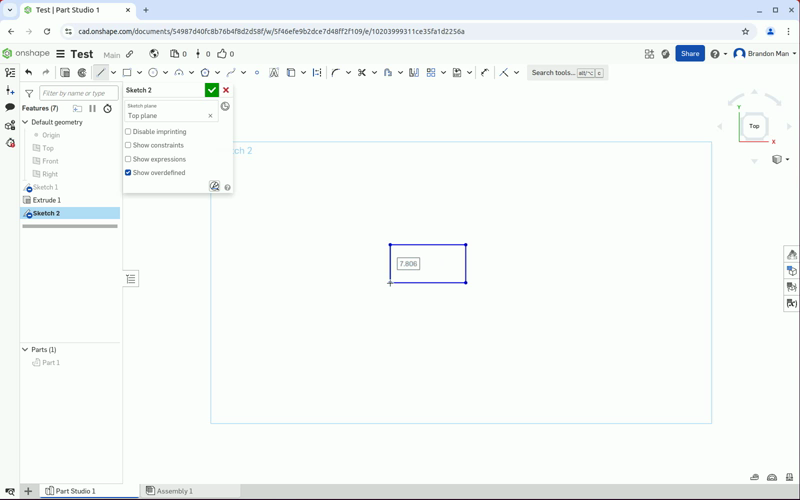
key(c)
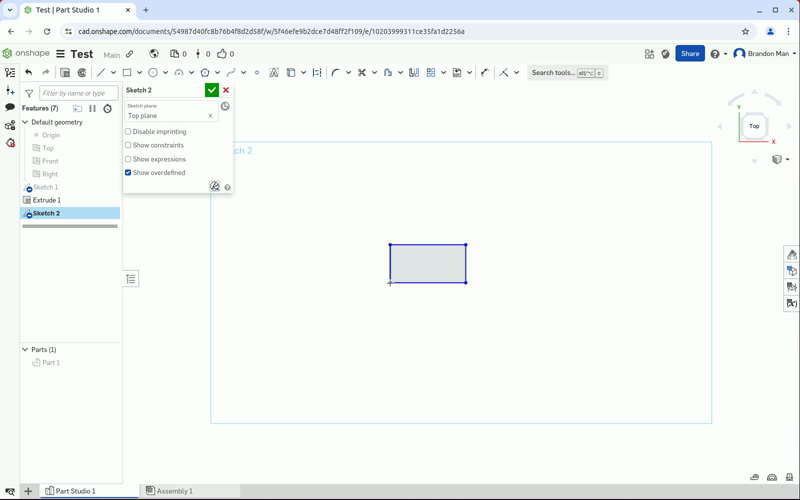
key_down(shift)
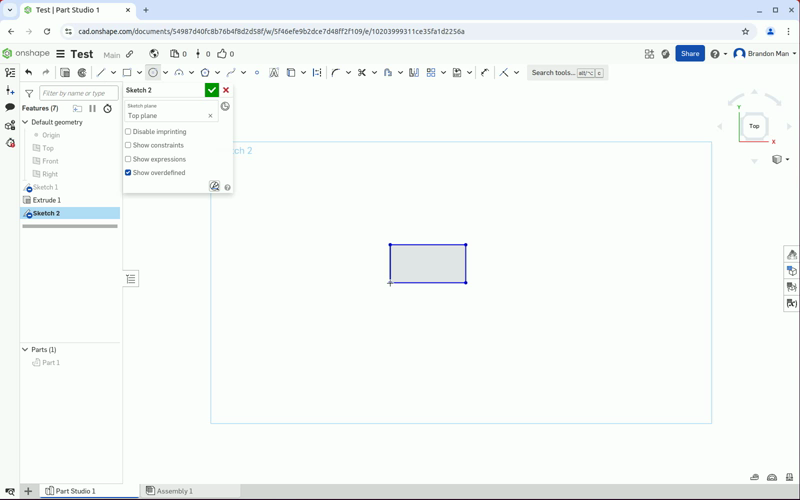
mouse_move(428, 264)
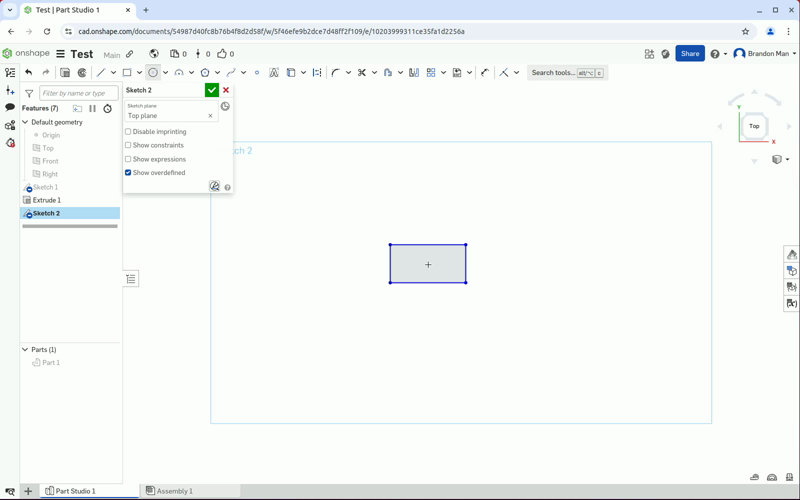
click(428, 264)
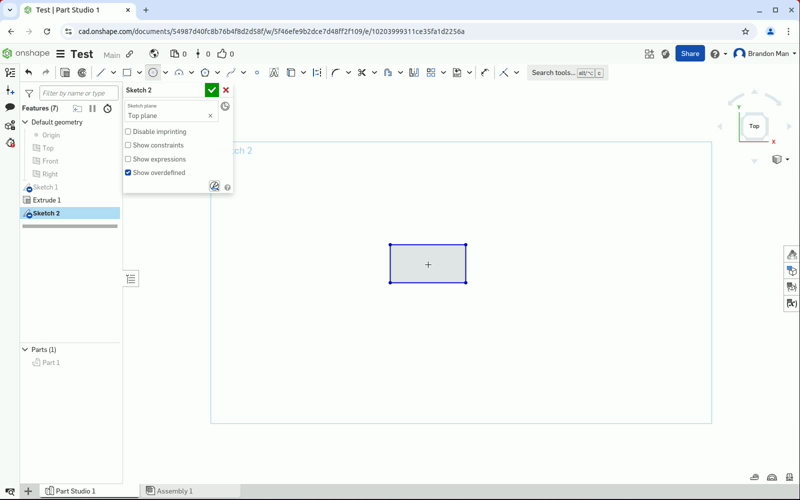
key_up(shift)
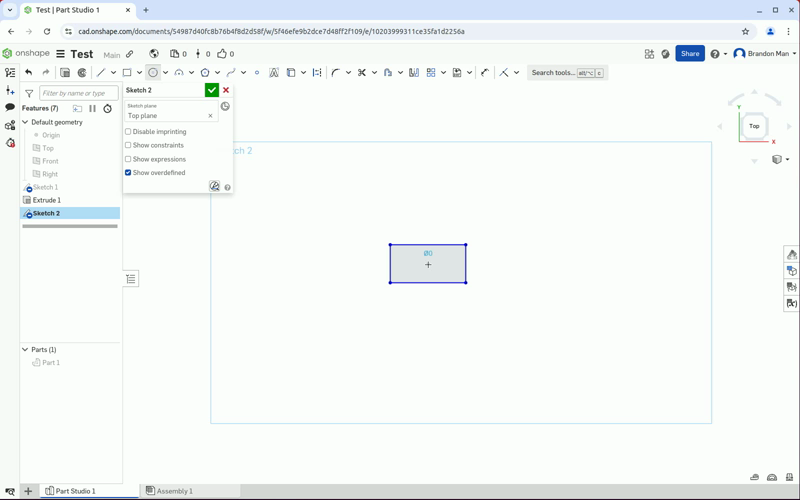
mouse_move(437, 264)
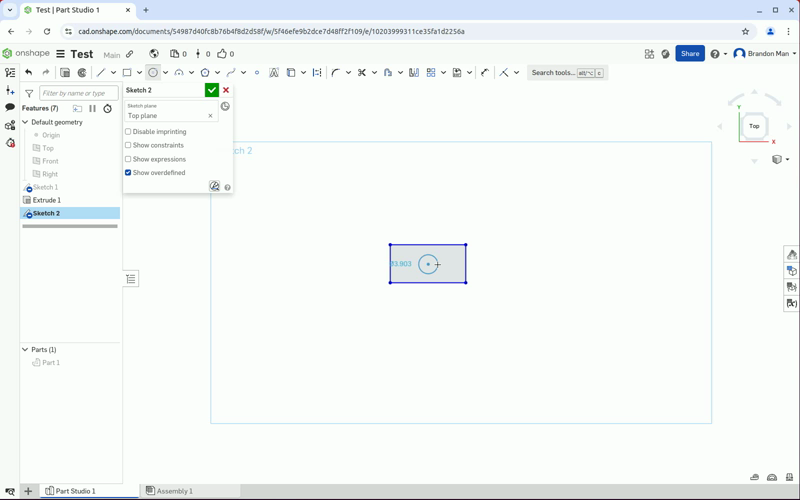
click(437, 264)
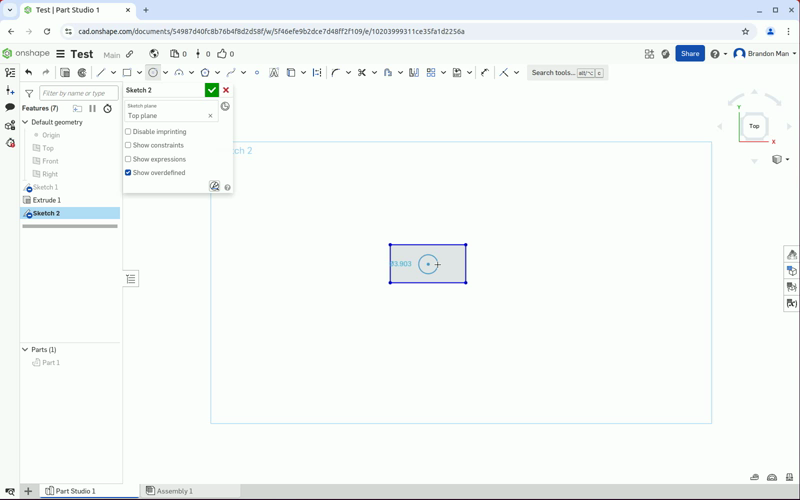
key(esc)
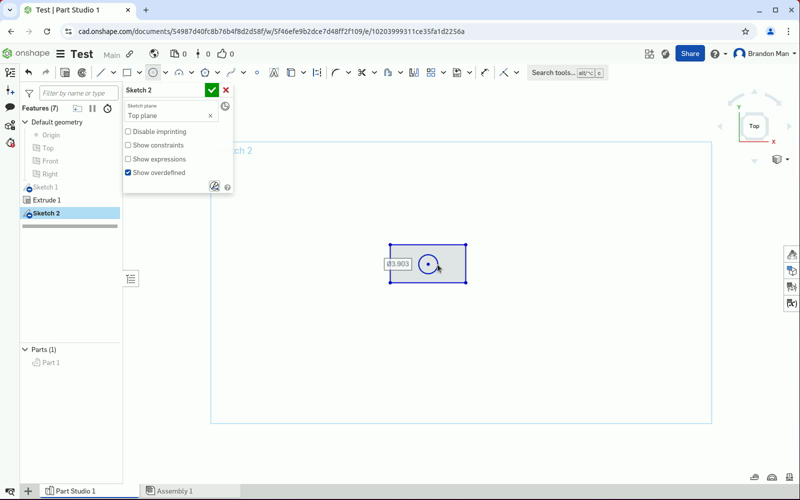
mouse_move(443, 250)
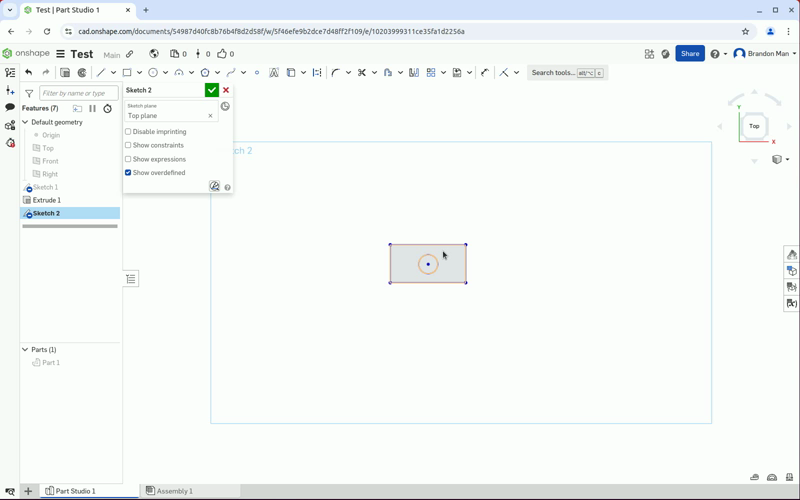
click(443, 250)
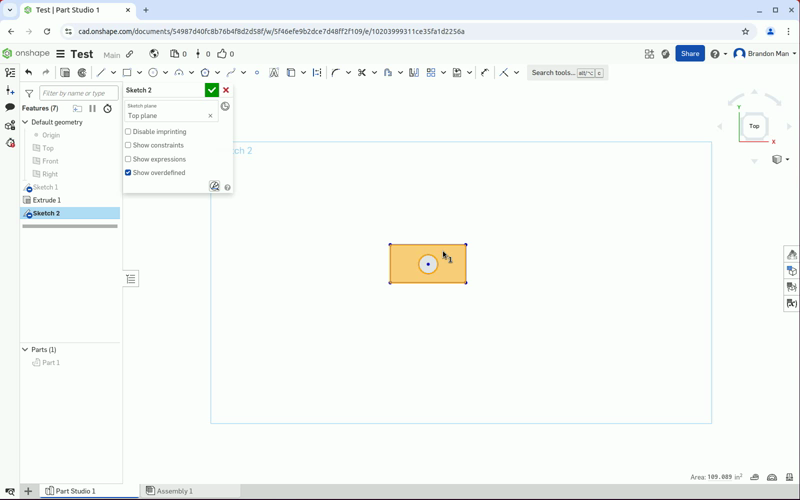
mouse_move(73, 352)
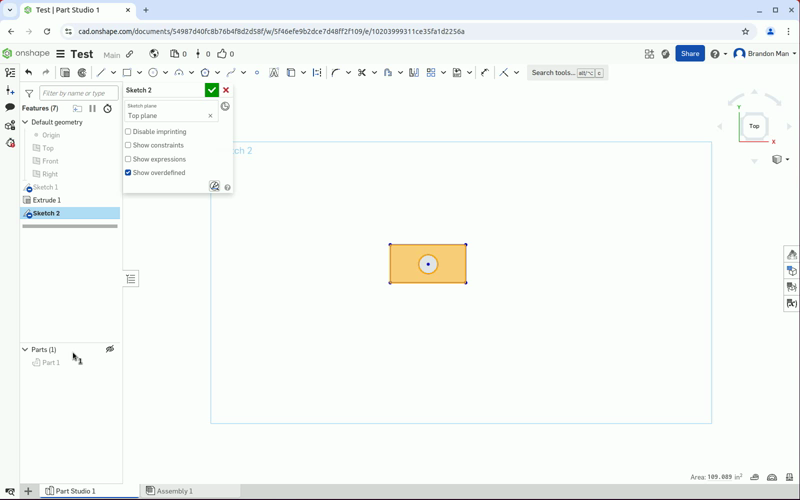
key(shift+y)
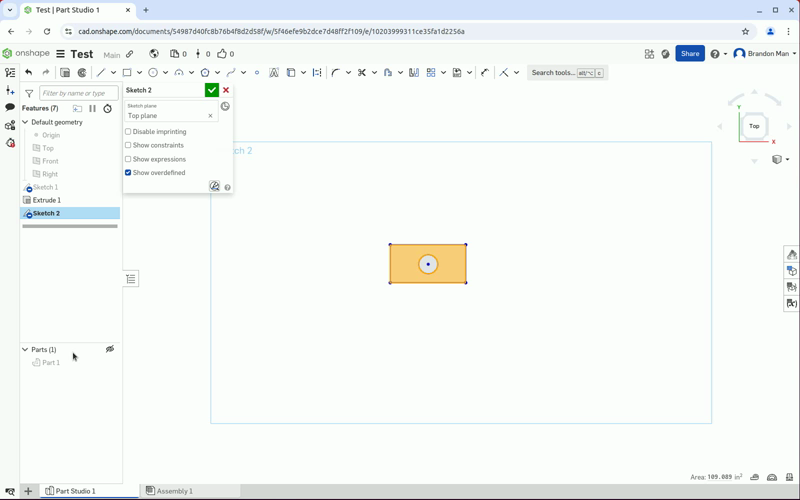
key(shift+e)
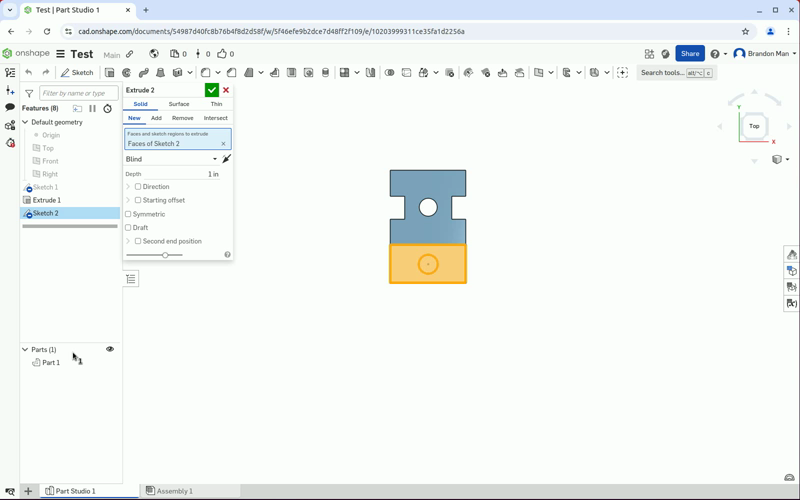
mouse_move(143, 106)
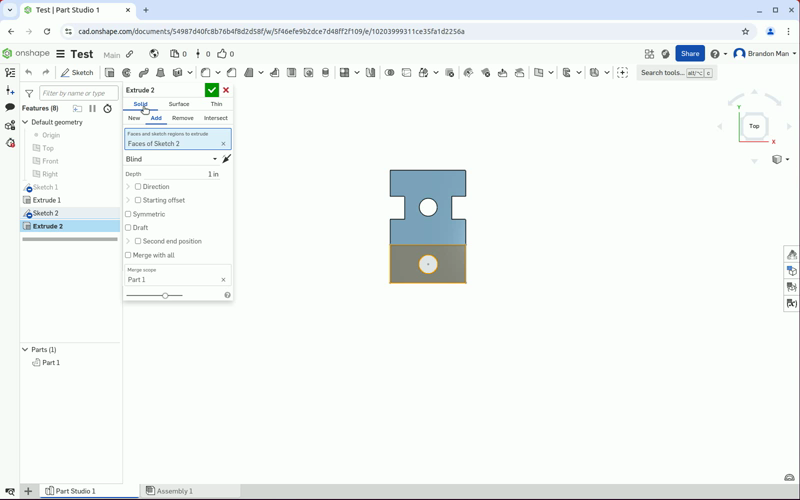
click(143, 106)
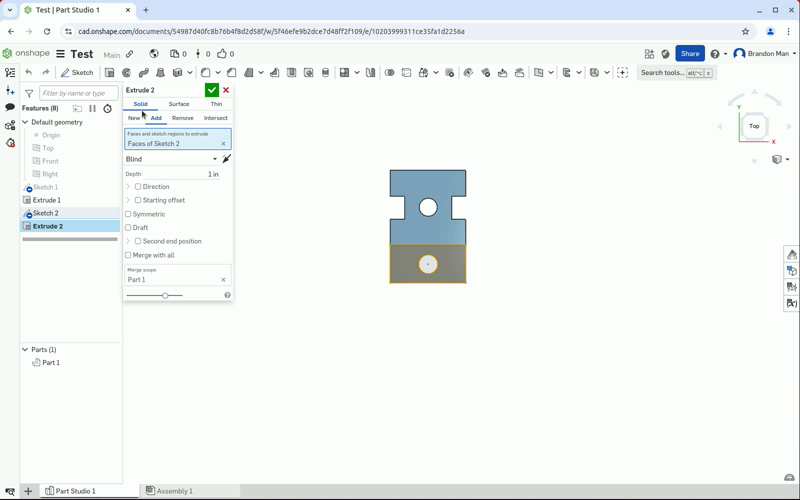
mouse_move(137, 120)
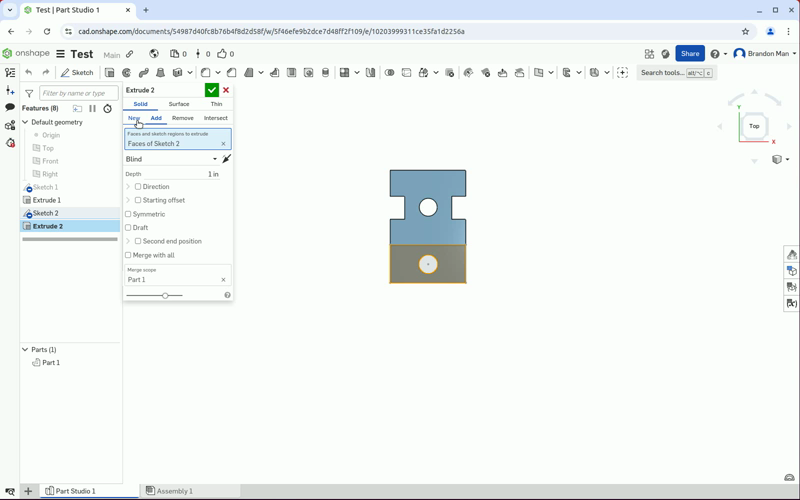
click(137, 120)
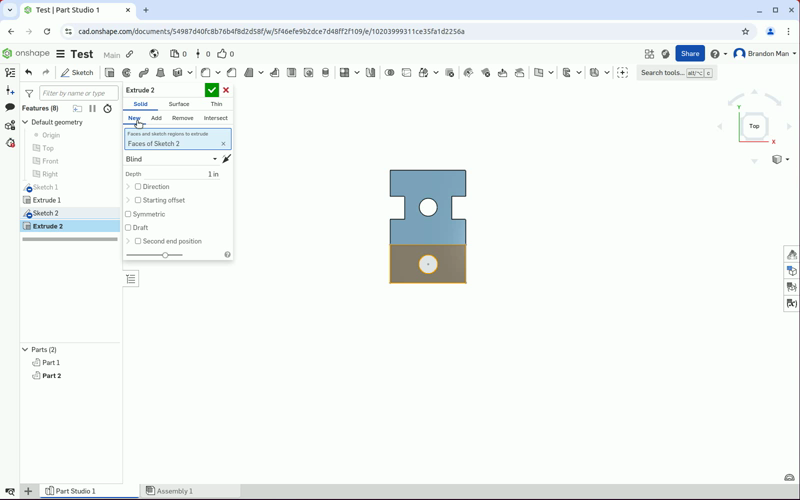
key(tab, 4)
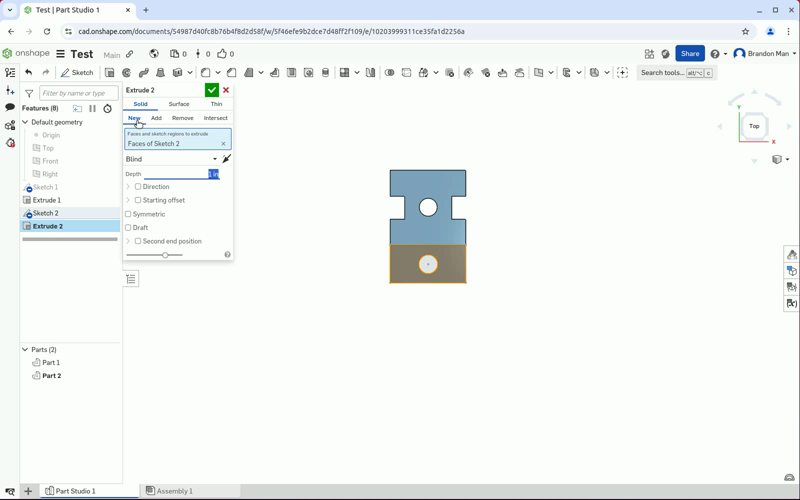
text(3.851)
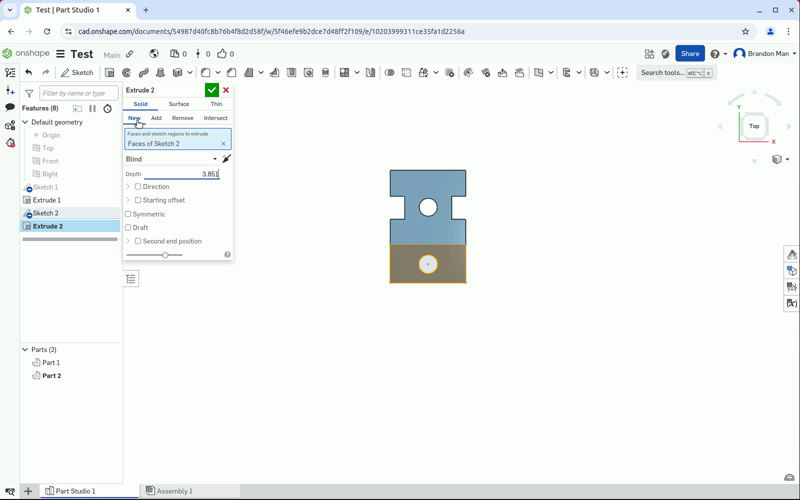
key(enter)
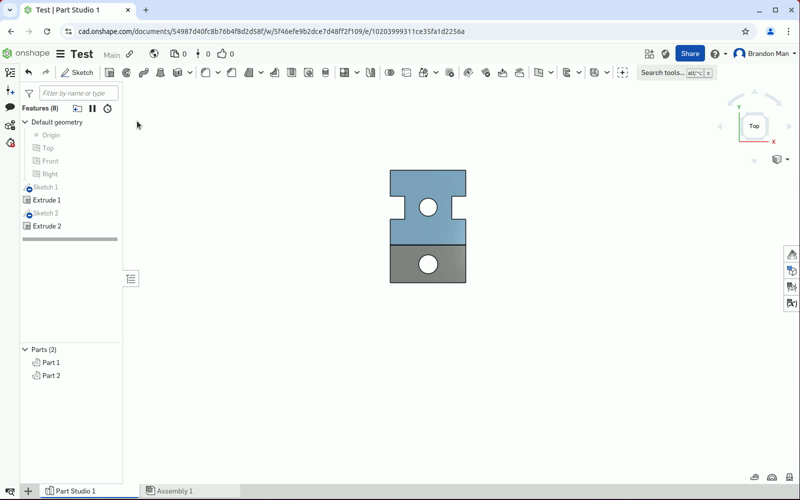
key(shift+h)
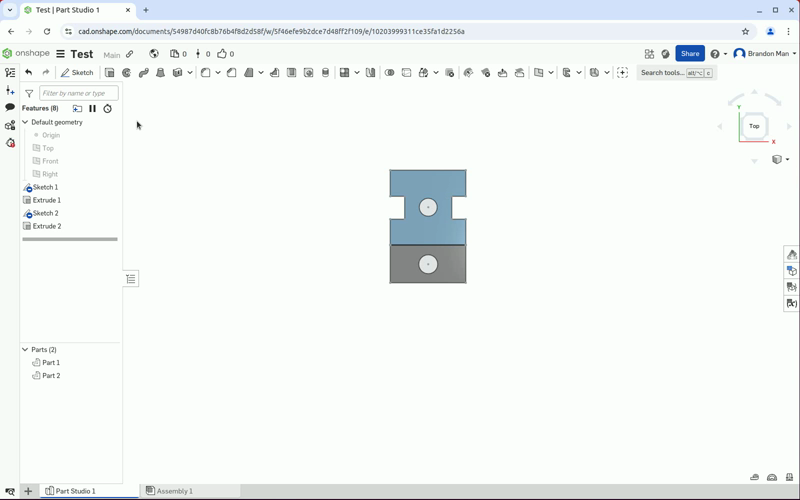
key(shift+h)
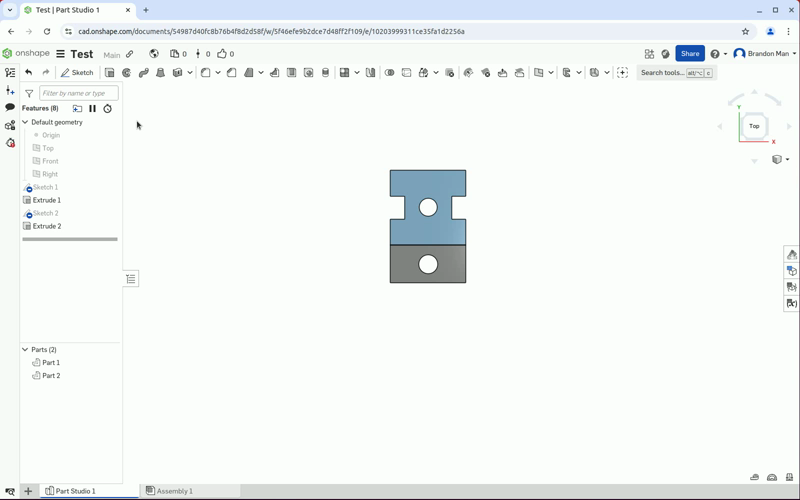
mouse_move(73, 189)
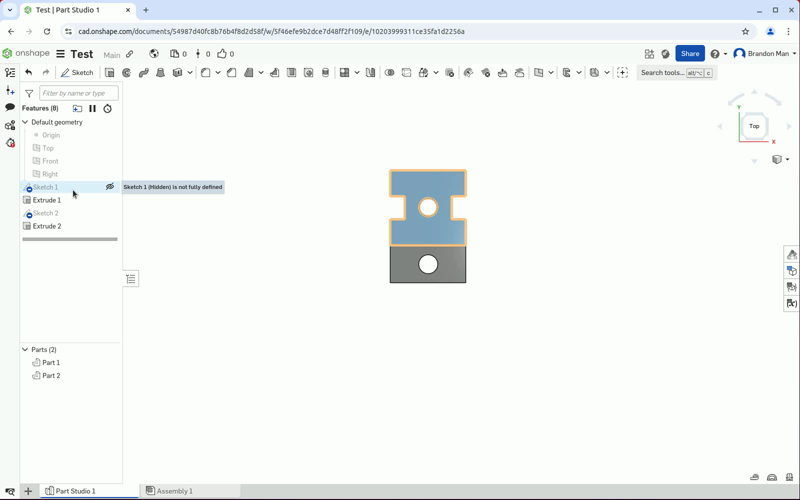
click(73, 189)
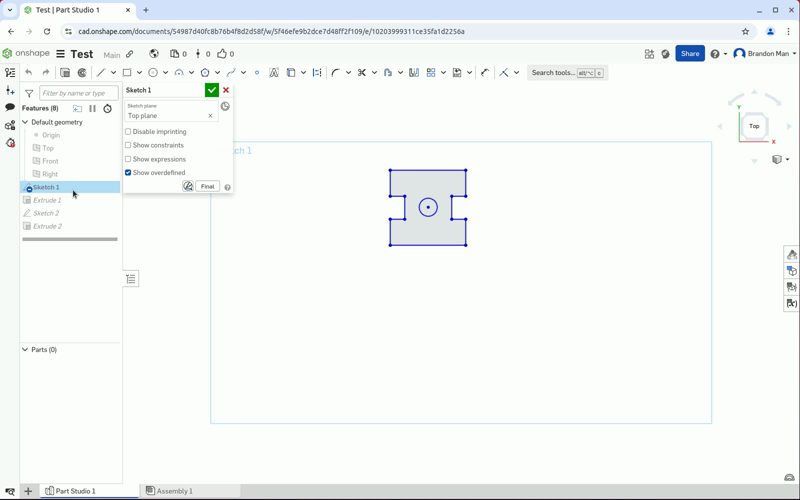
mouse_move(229, 92)
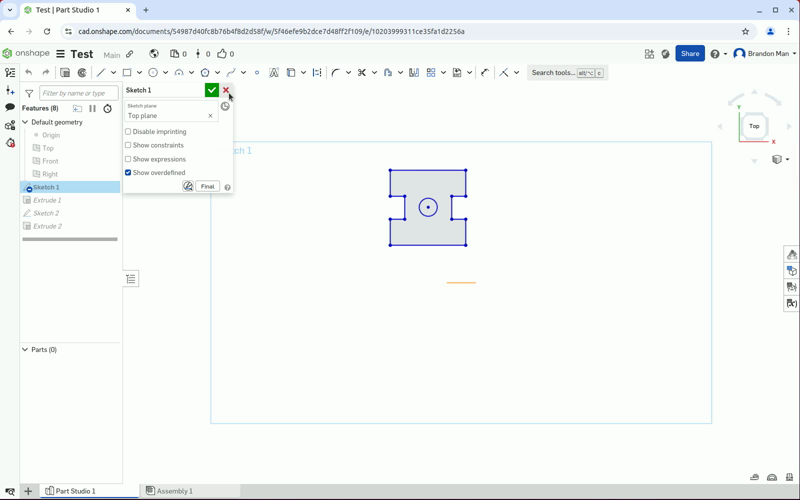
click(229, 92)
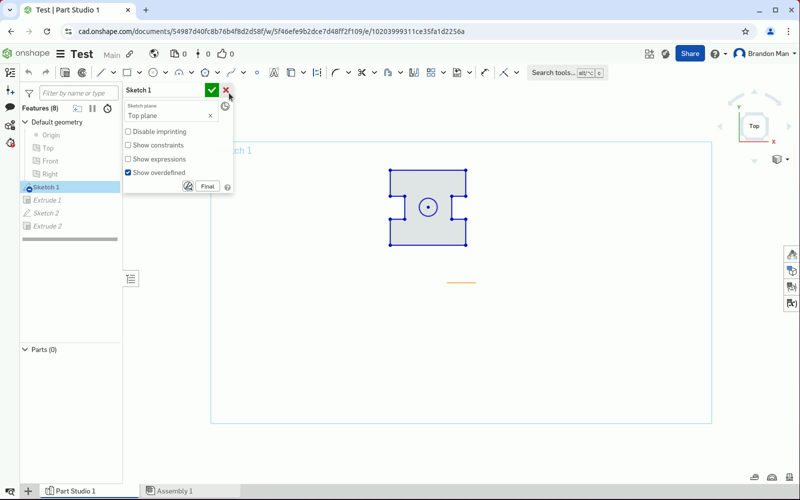
key(shift+s)
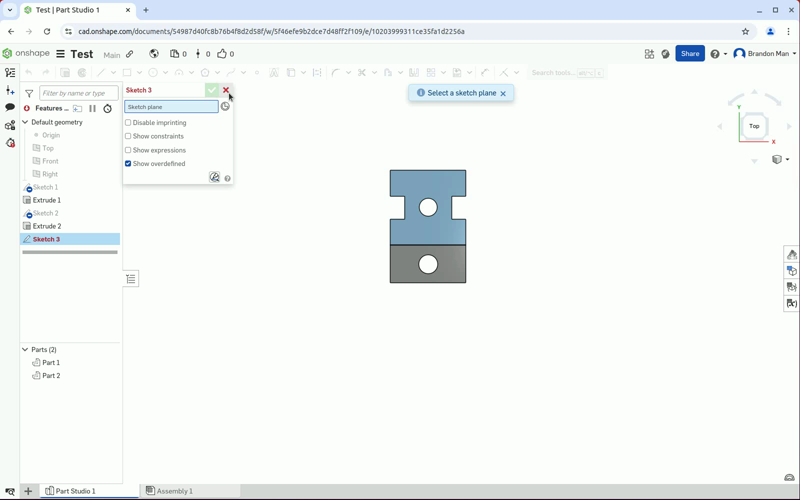
mouse_move(73, 150)
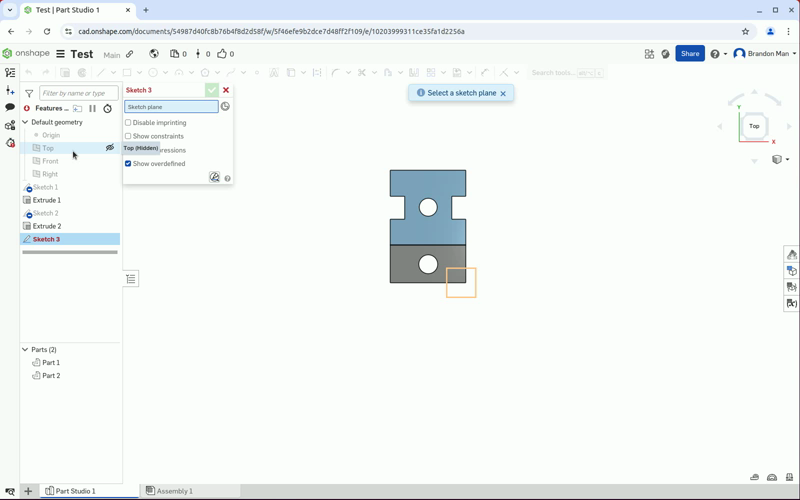
click(73, 150)
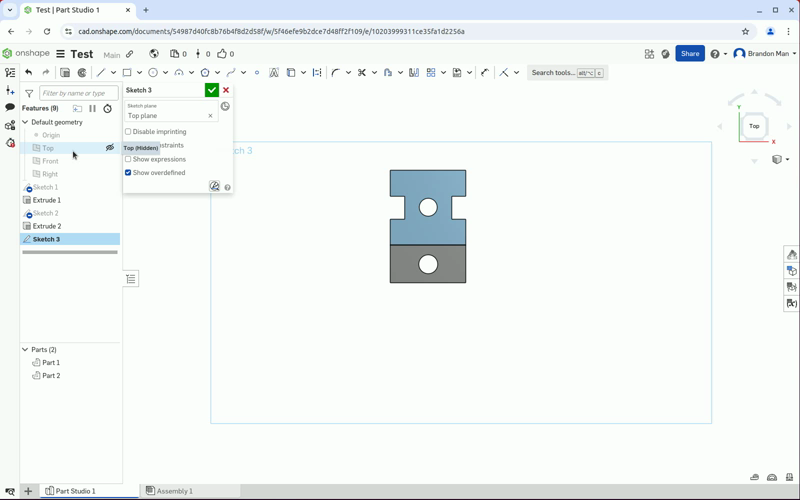
mouse_move(73, 352)
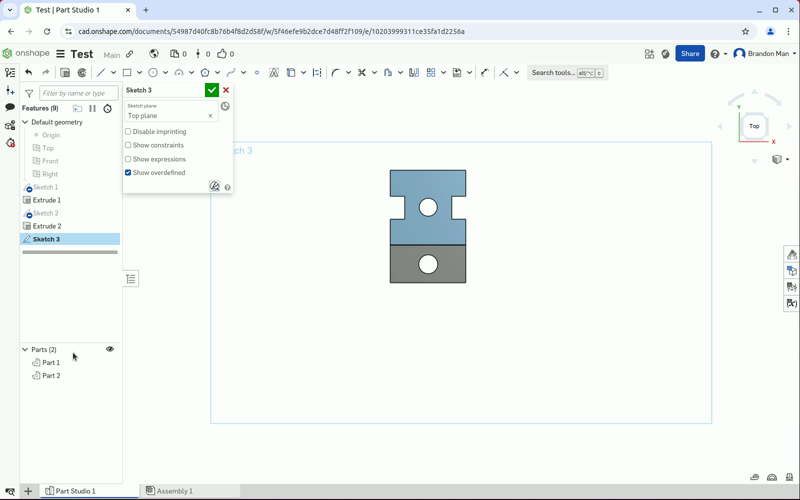
key(y)
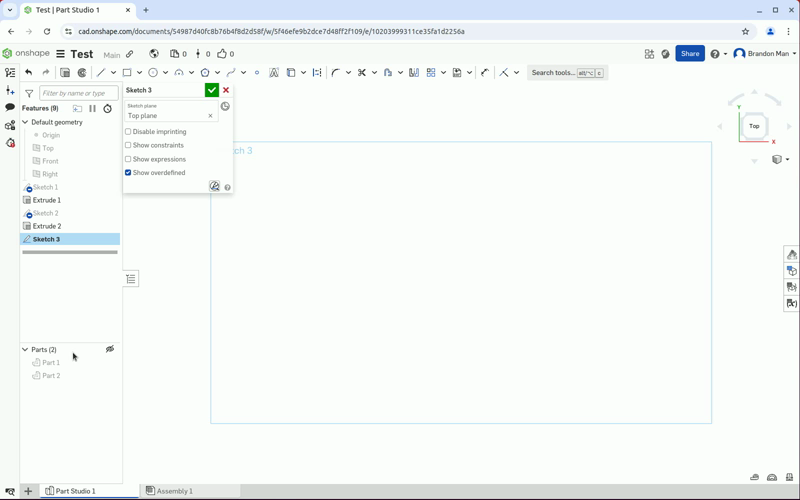
key(l)
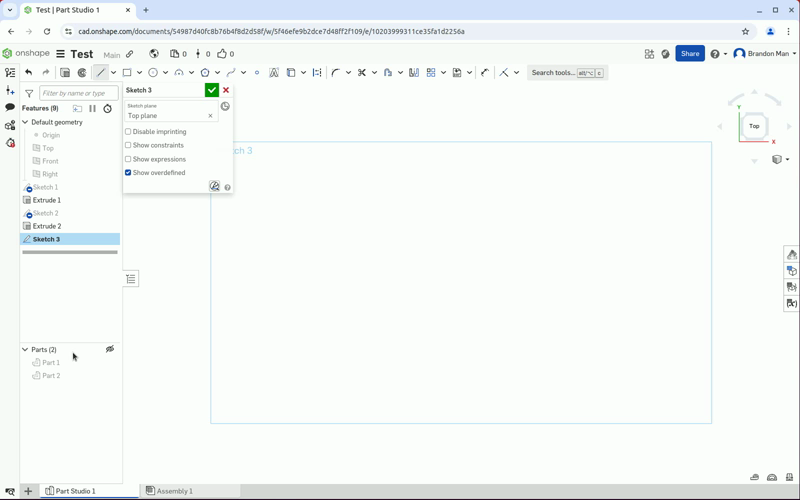
key_down(shift)
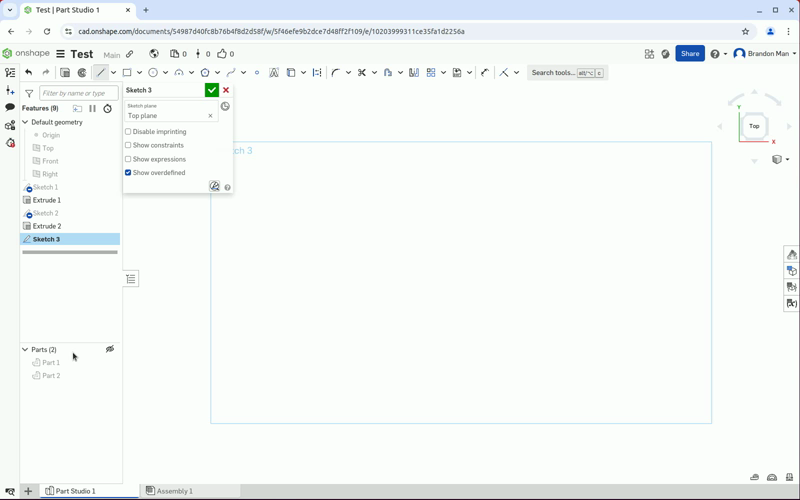
mouse_move(390, 218)
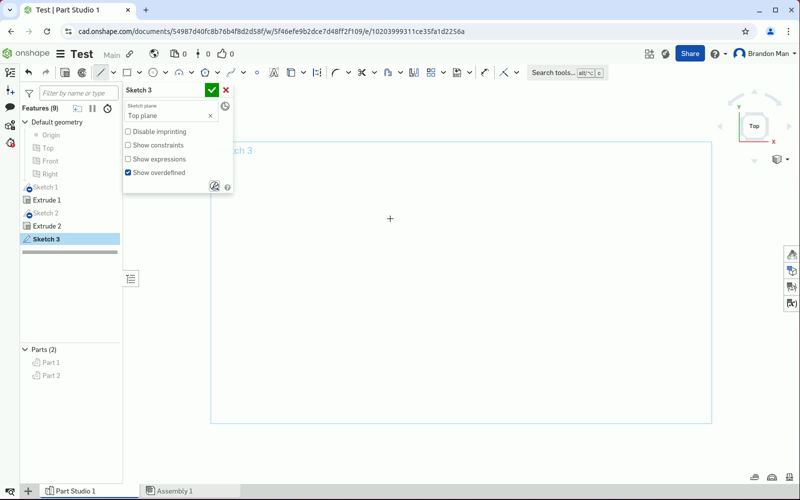
click(390, 218)
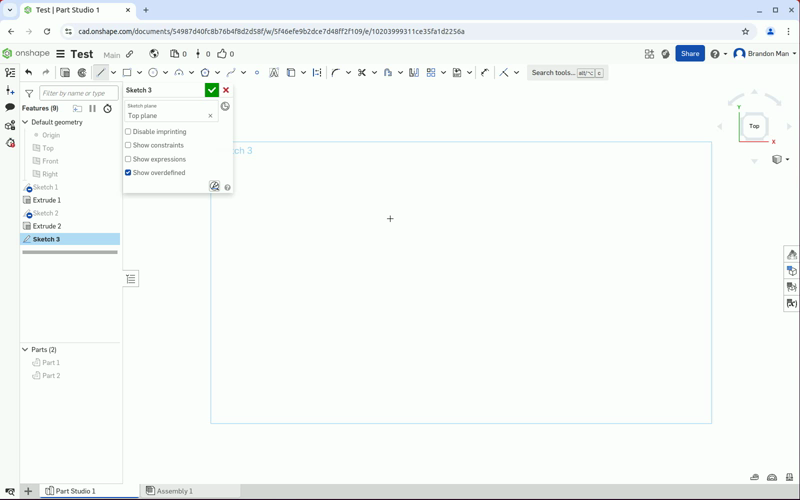
key_up(shift)
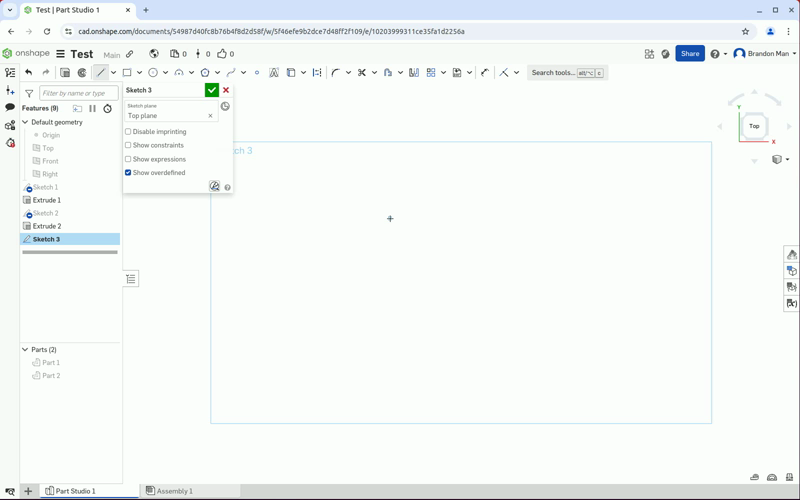
key_down(shift)
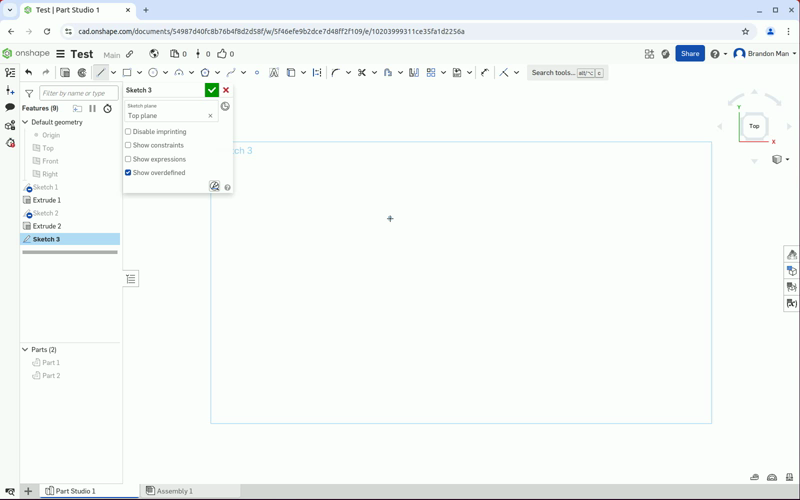
mouse_move(420, 218)
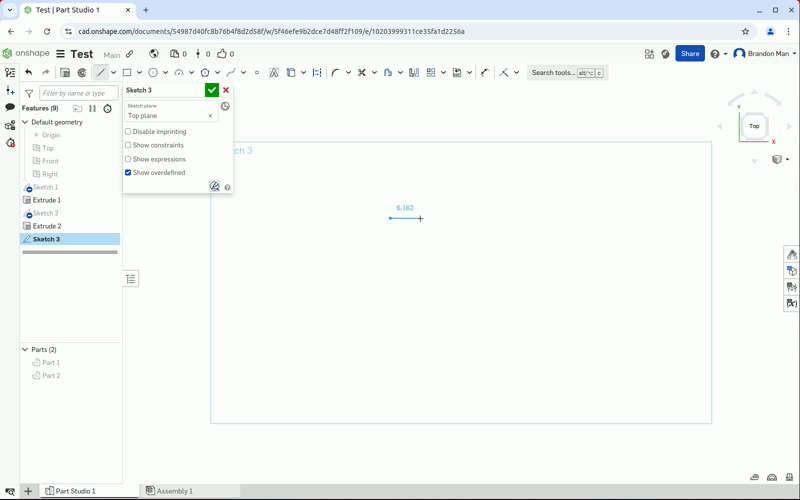
mouse_move(404, 218)
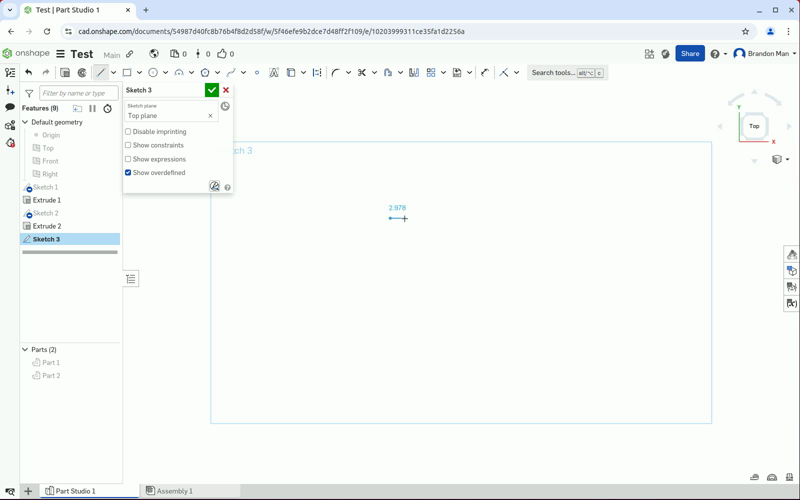
click(404, 218)
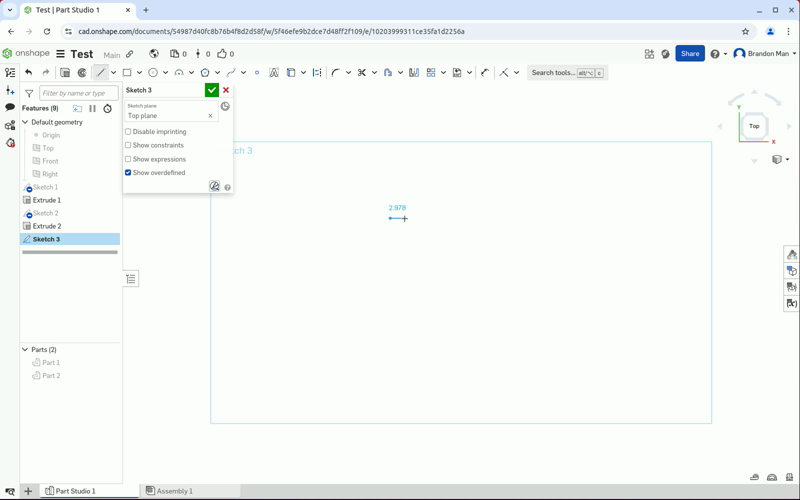
key_up(shift)
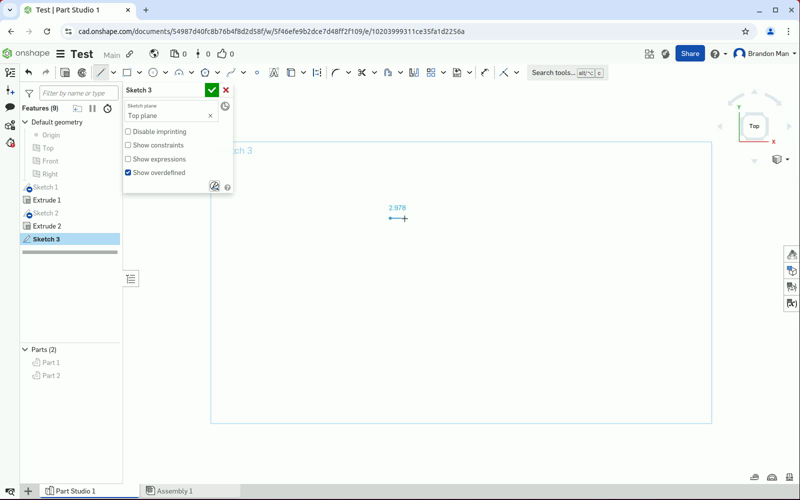
key_down(shift)
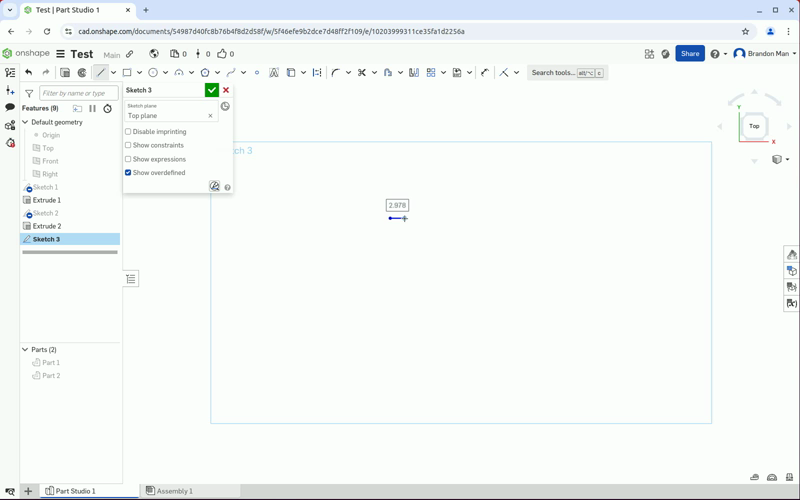
mouse_move(434, 218)
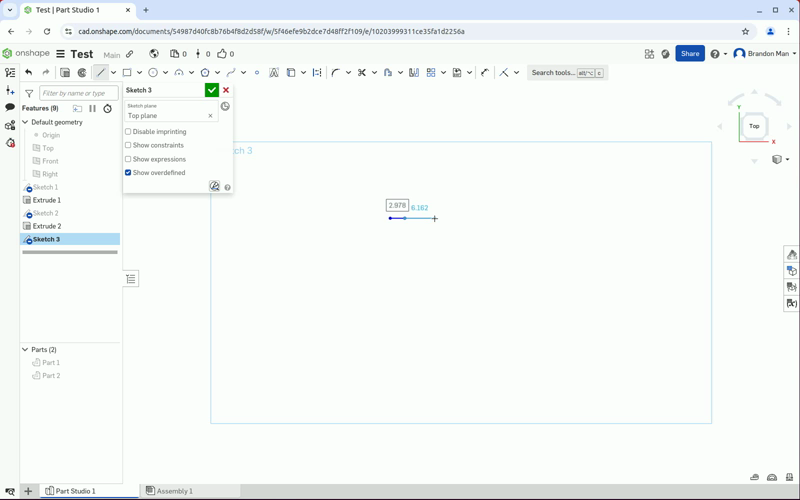
mouse_move(404, 195)
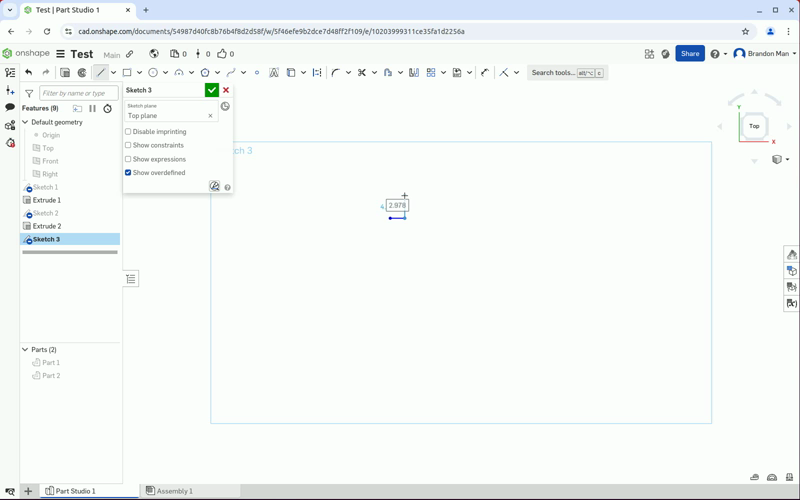
click(404, 195)
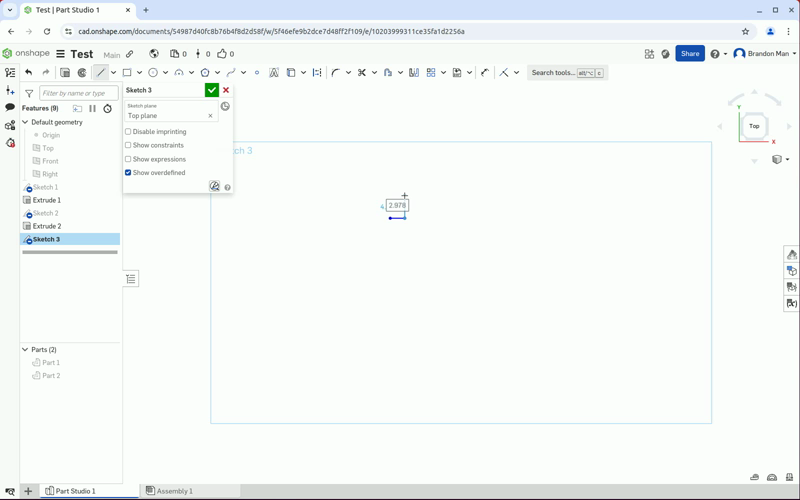
key_up(shift)
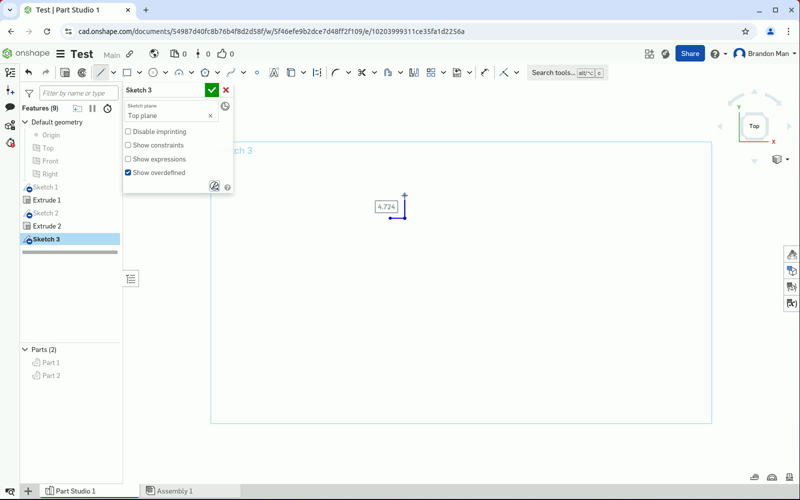
key_down(shift)
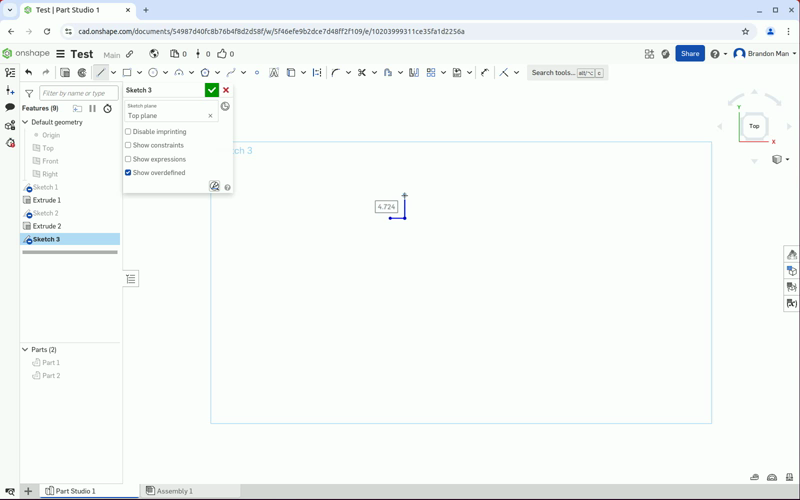
mouse_move(434, 195)
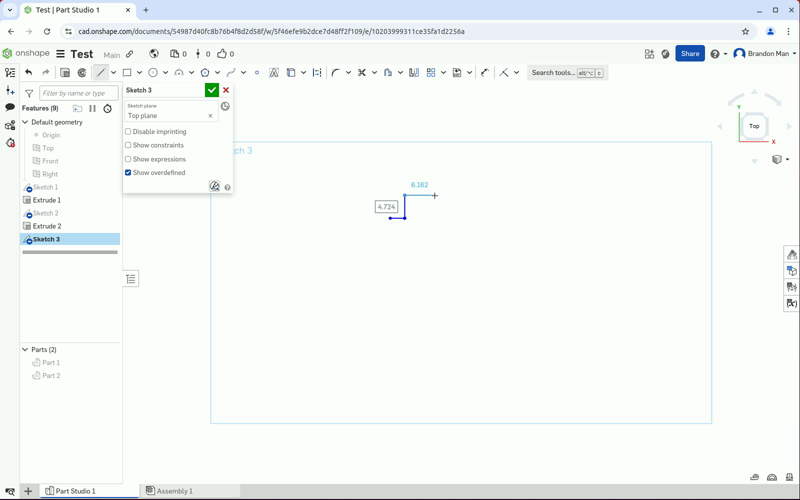
mouse_move(390, 195)
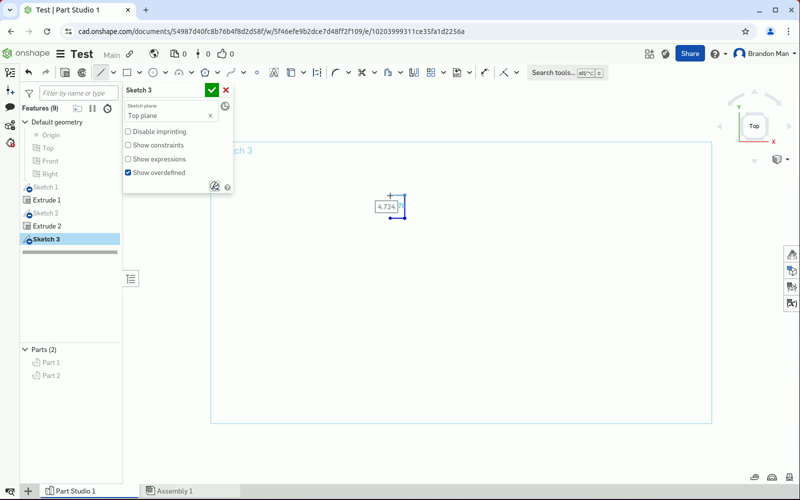
click(390, 195)
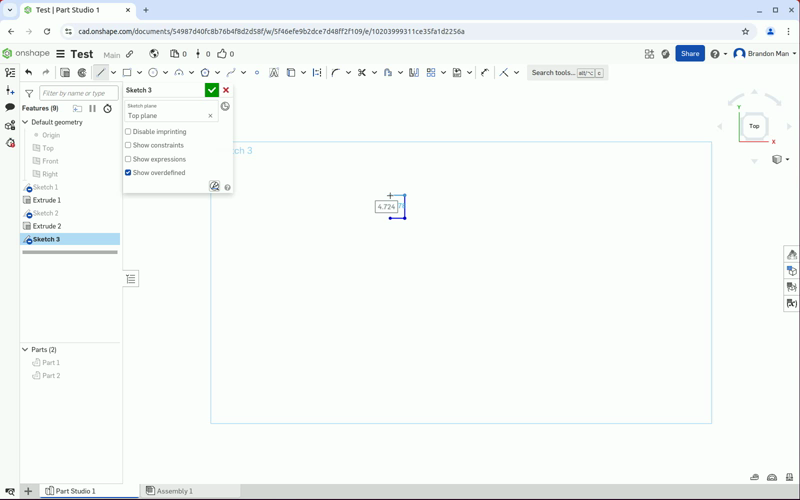
key_up(shift)
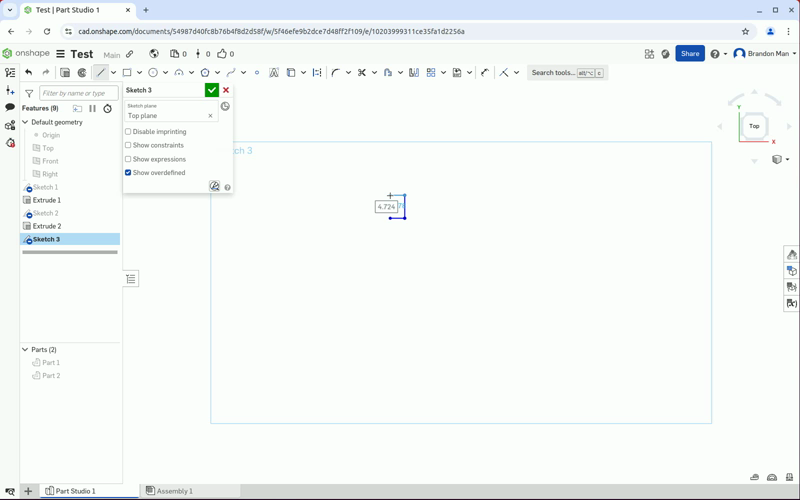
mouse_move(420, 195)
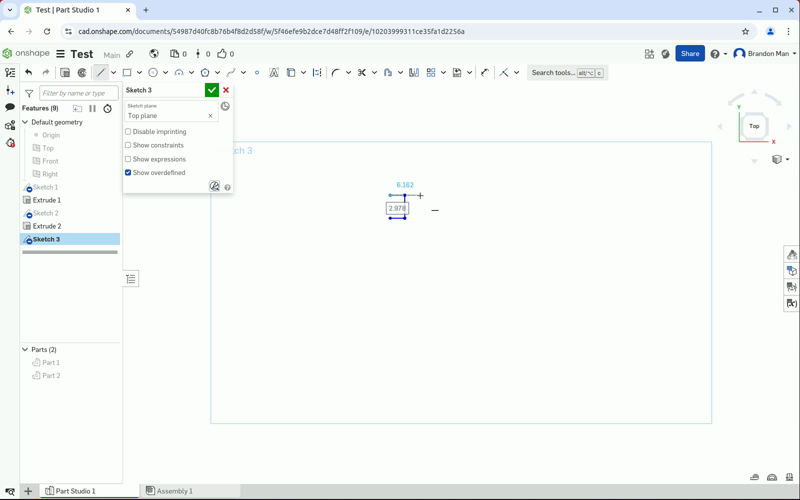
key_down(shift)
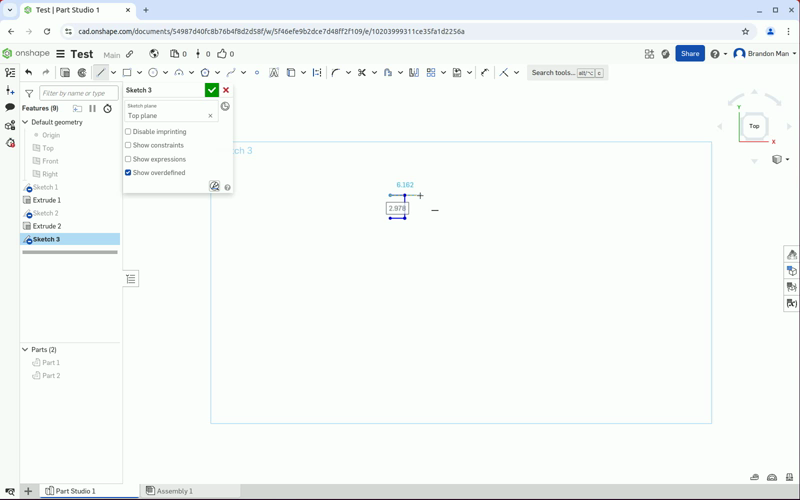
mouse_move(390, 218)
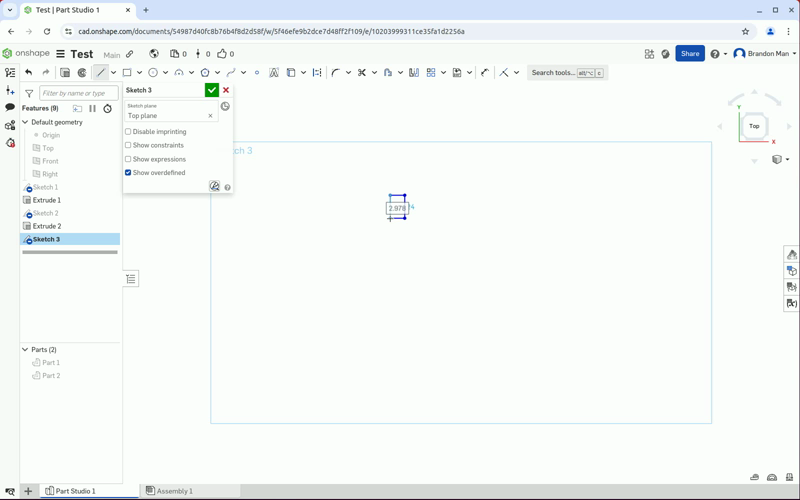
key_up(shift)
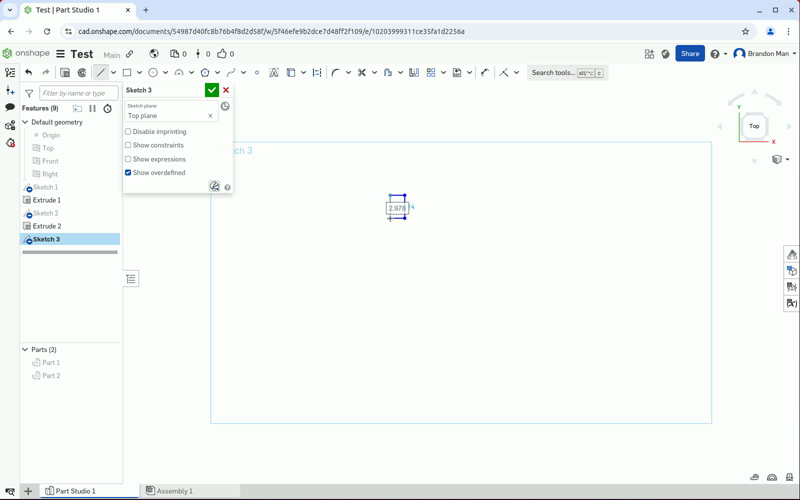
click(390, 218)
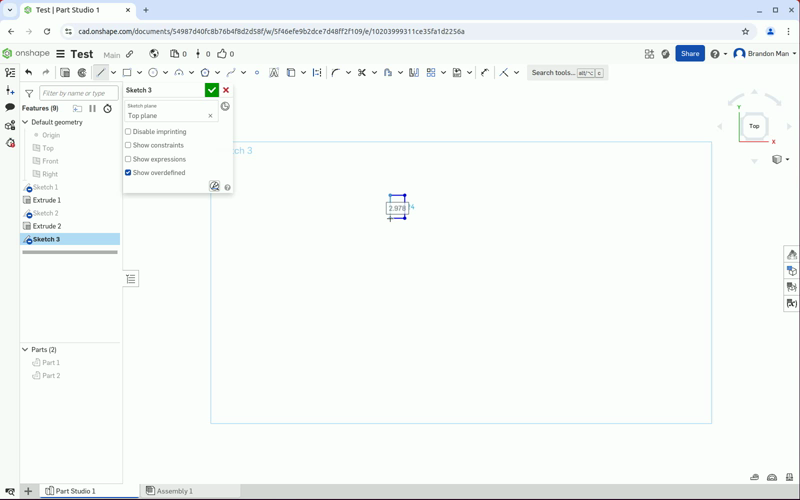
key(esc)
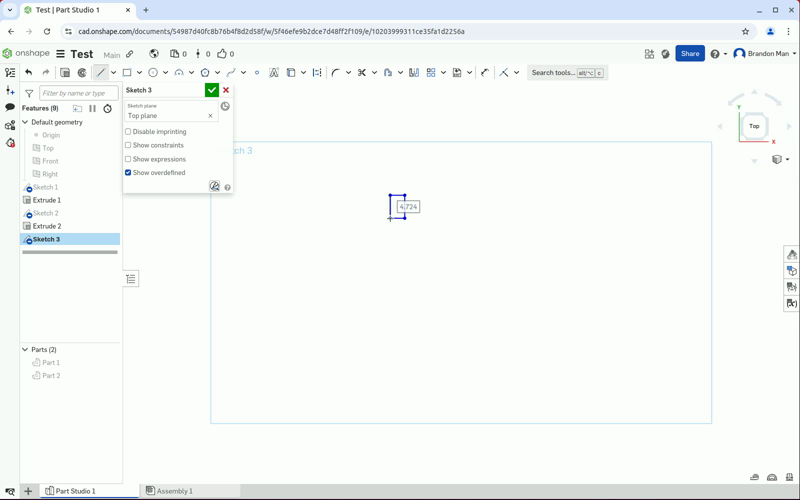
mouse_move(395, 196)
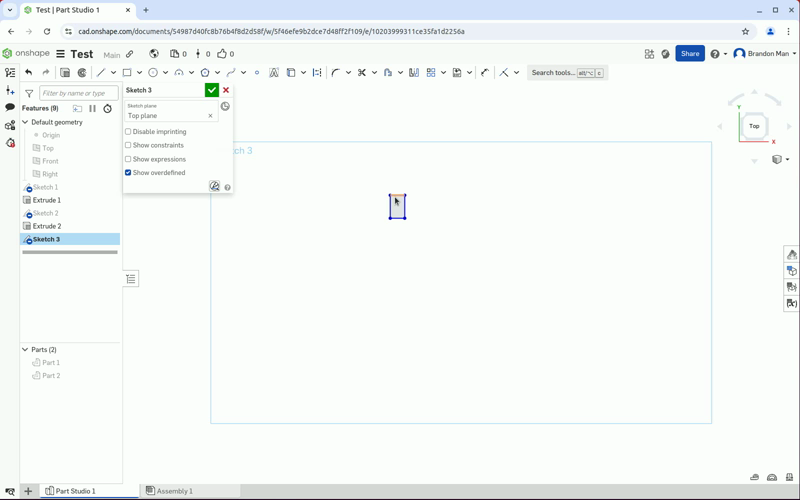
scroll(6)
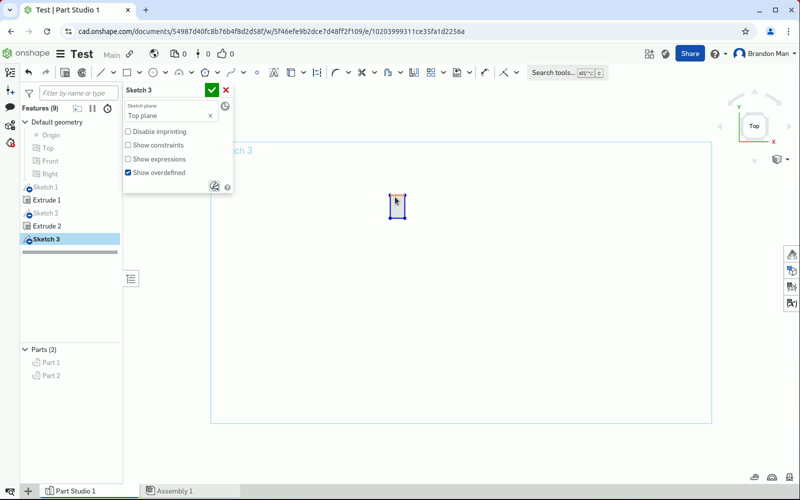
scroll(6)
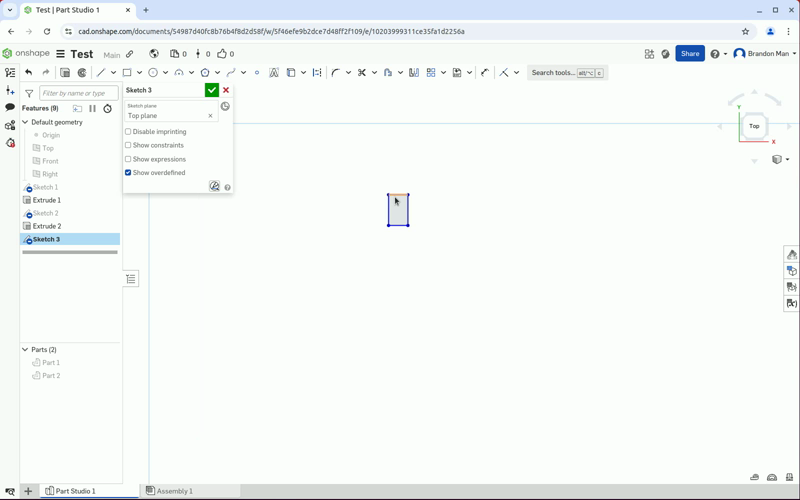
scroll(6)
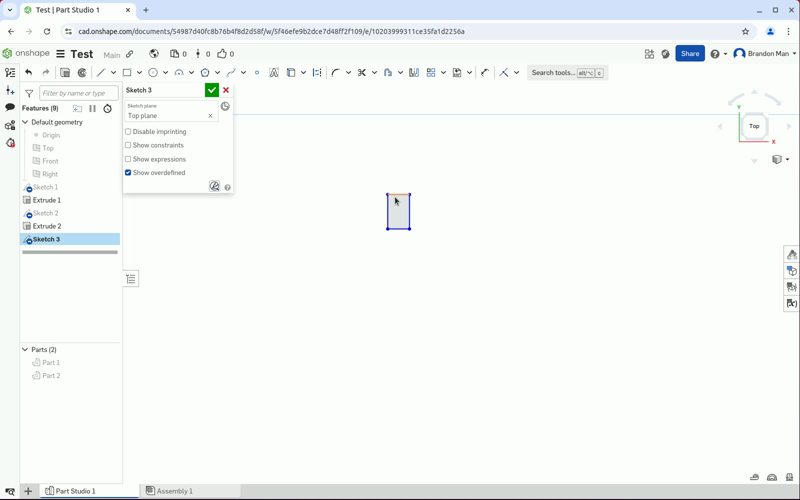
scroll(6)
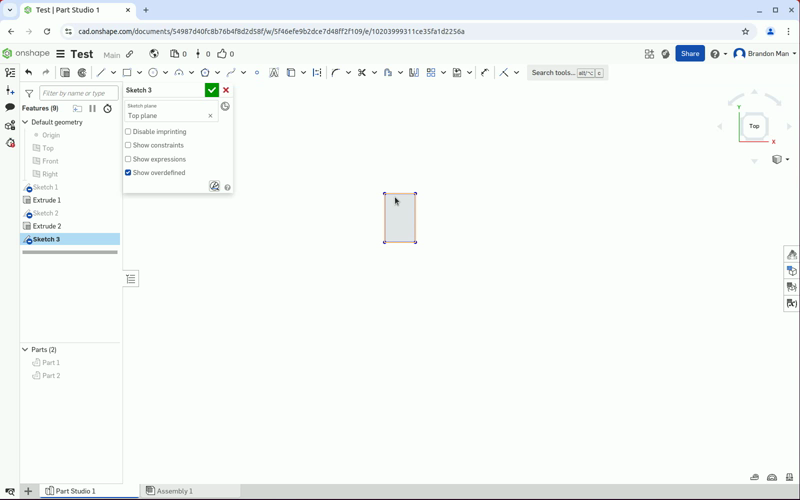
scroll(6)
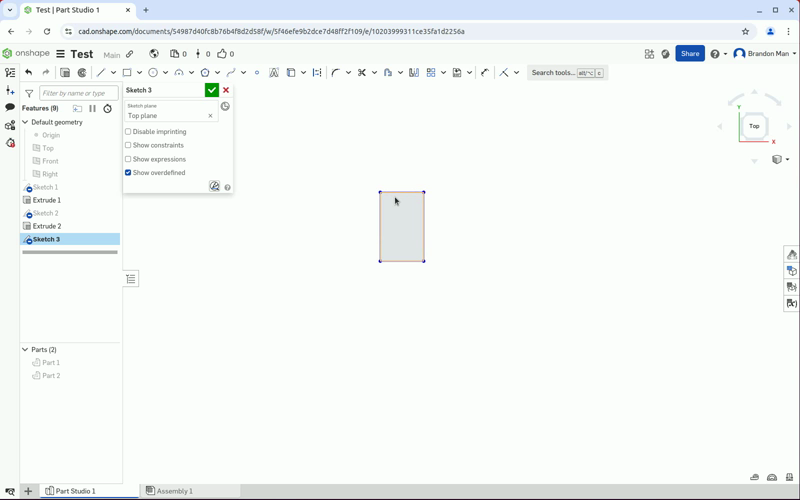
scroll(6)
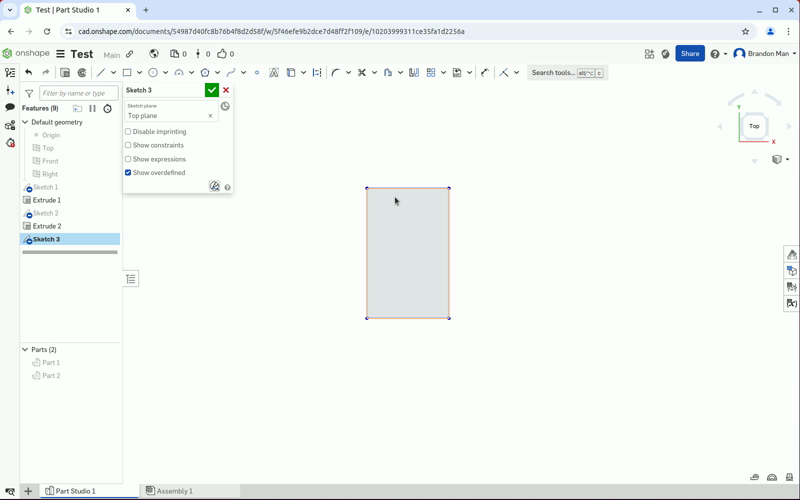
scroll(6)
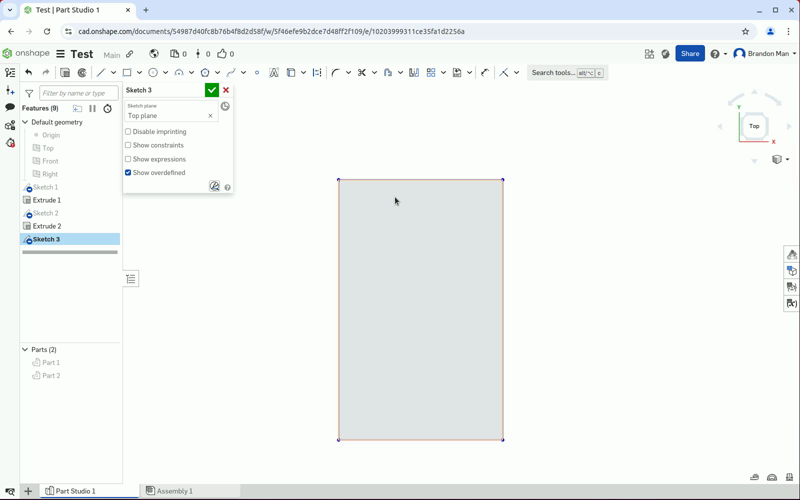
click(395, 196)
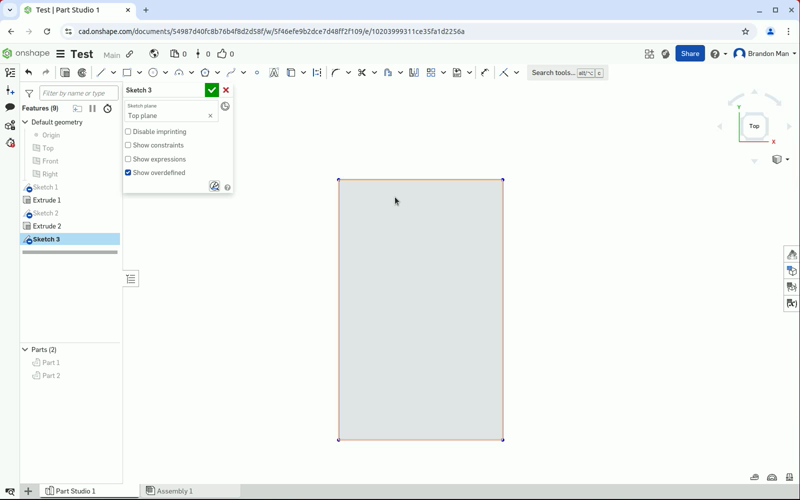
scroll(-6)
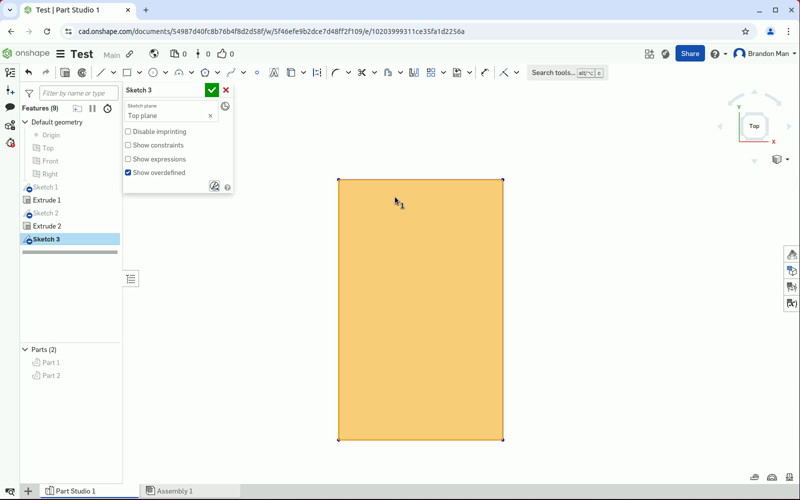
scroll(-6)
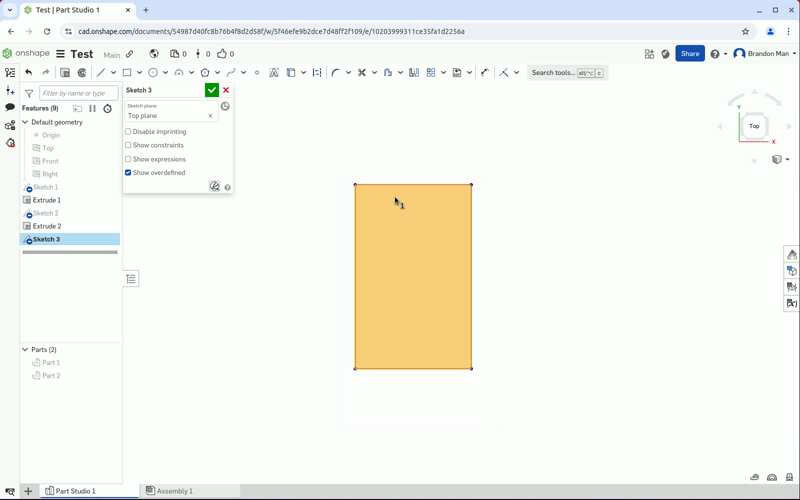
scroll(-6)
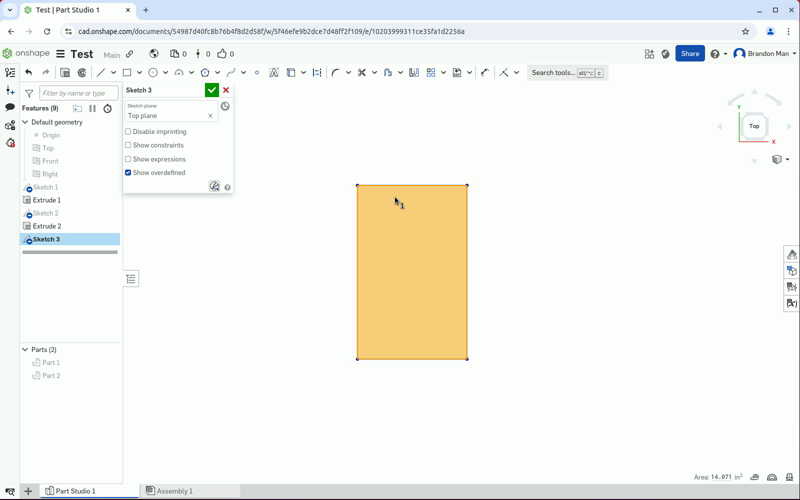
scroll(-6)
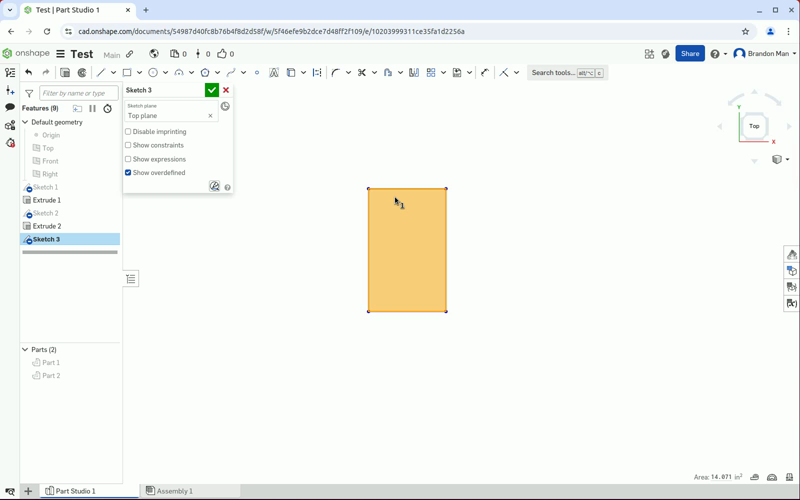
scroll(-6)
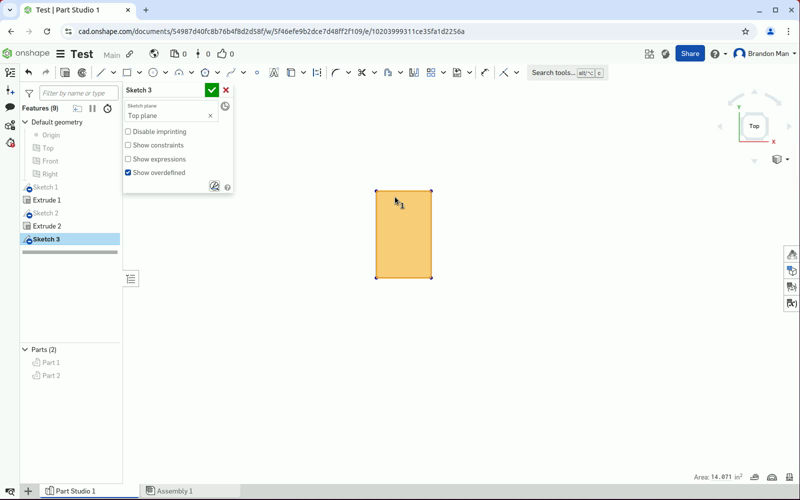
scroll(-6)
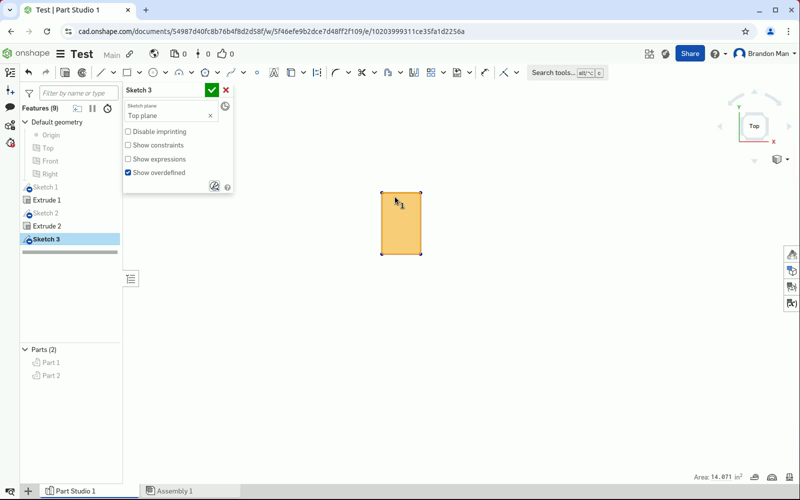
scroll(-6)
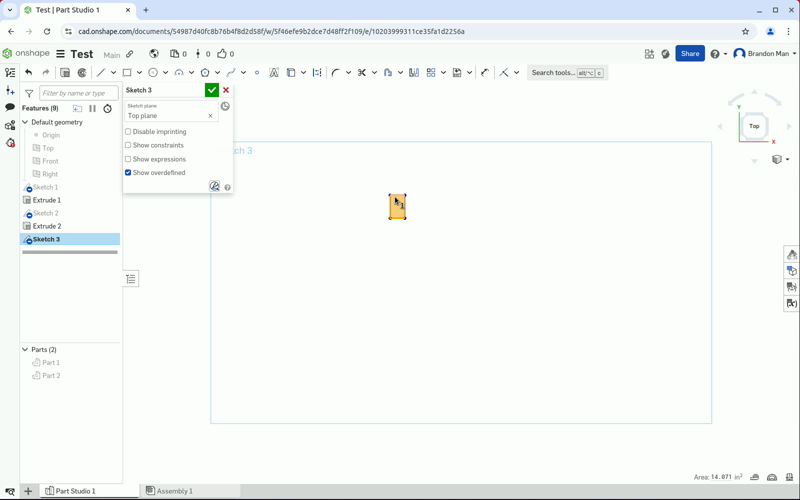
mouse_move(73, 352)
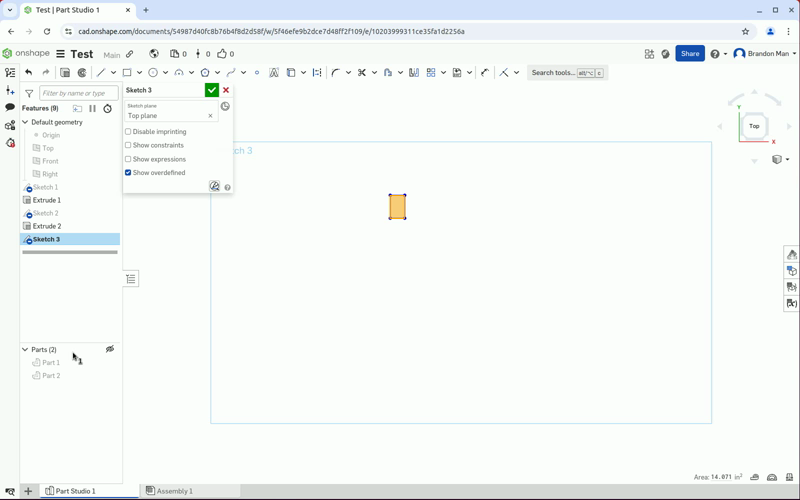
key(shift+y)
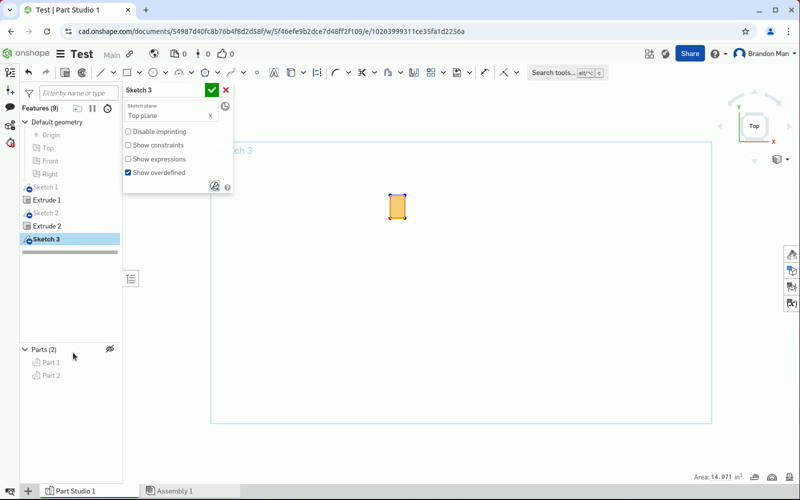
key(shift+e)
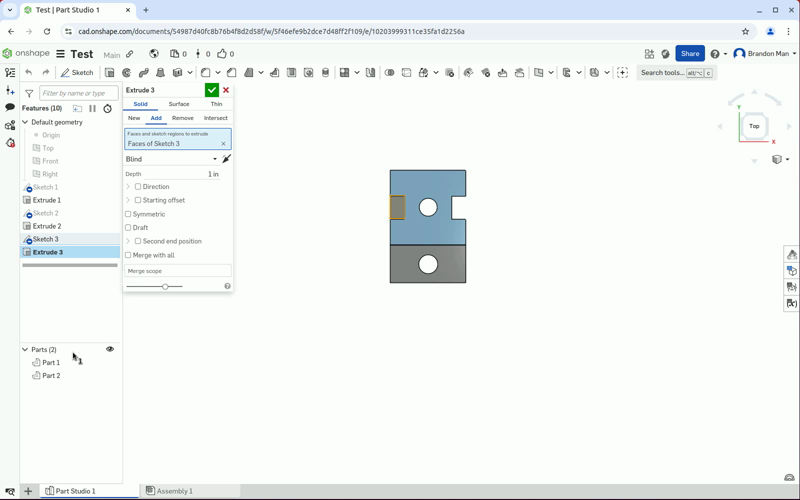
mouse_move(143, 106)
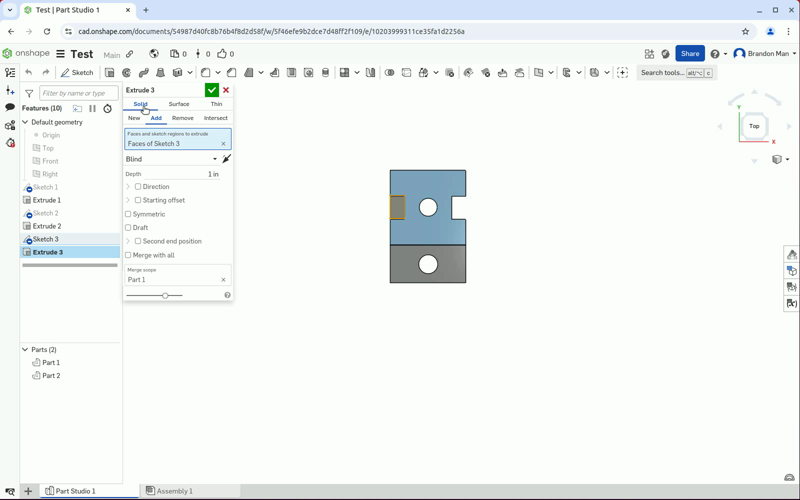
click(143, 106)
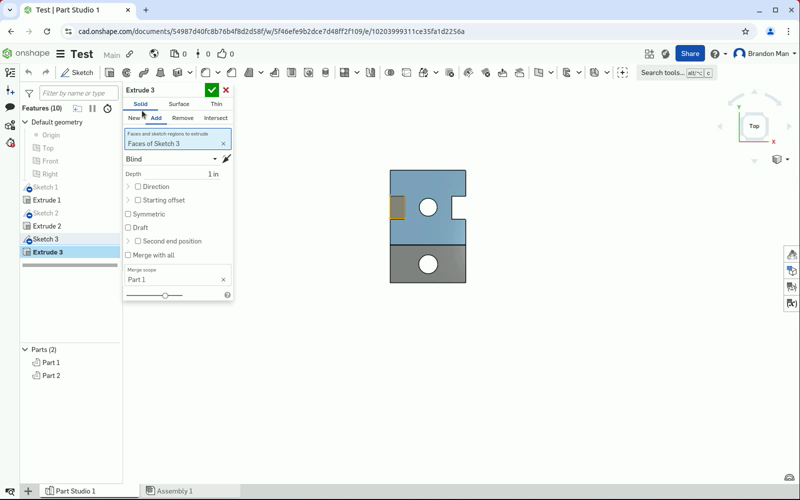
mouse_move(137, 120)
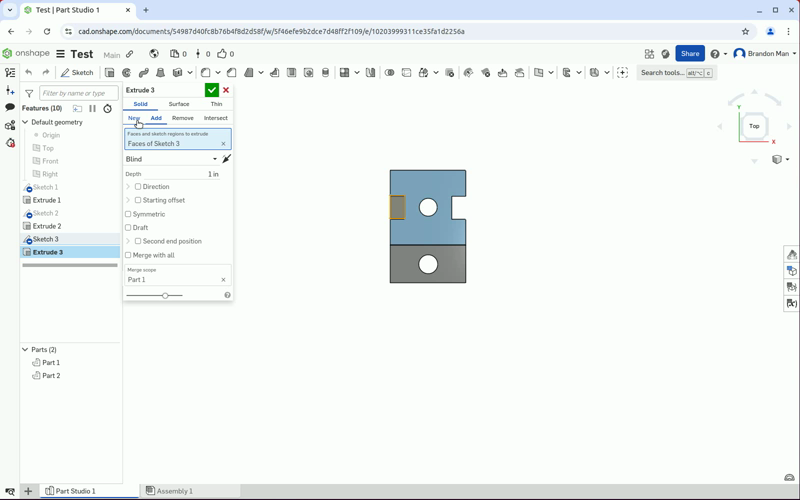
click(137, 120)
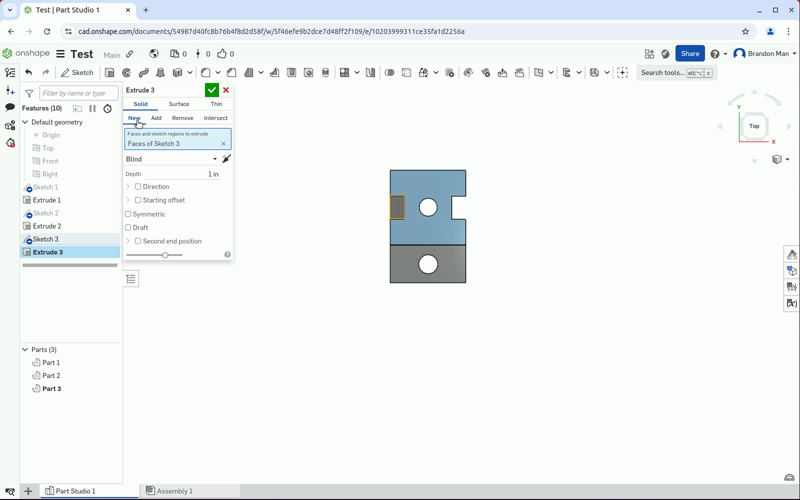
key(tab, 4)
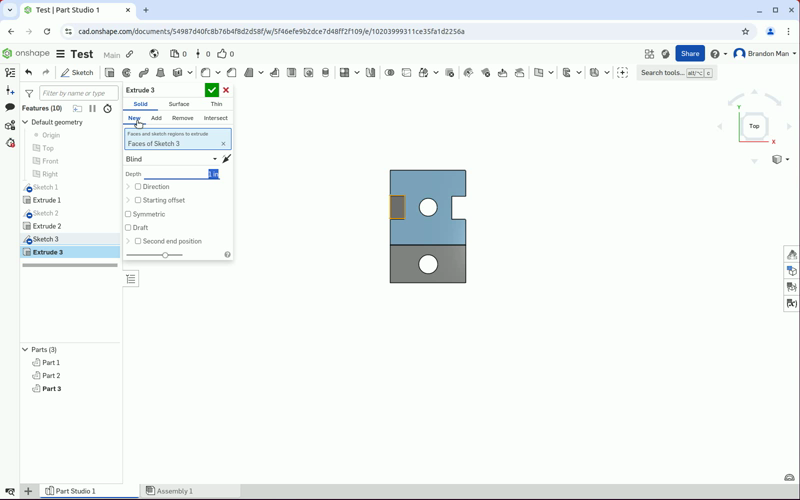
text(7.703)
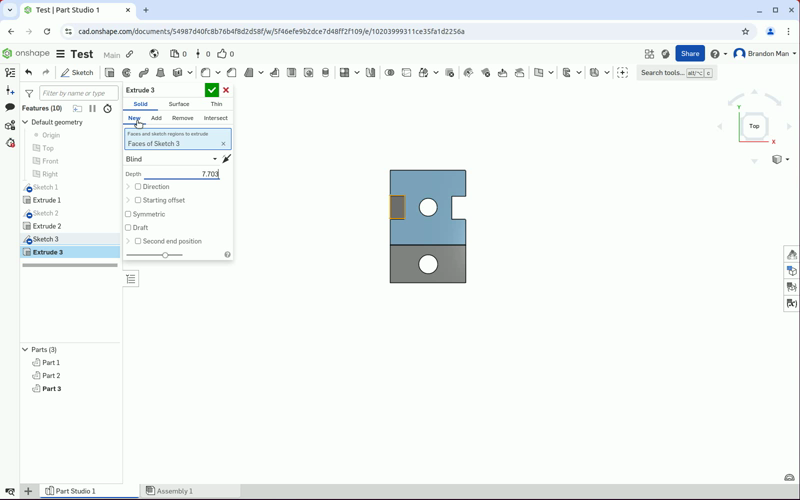
key(enter)
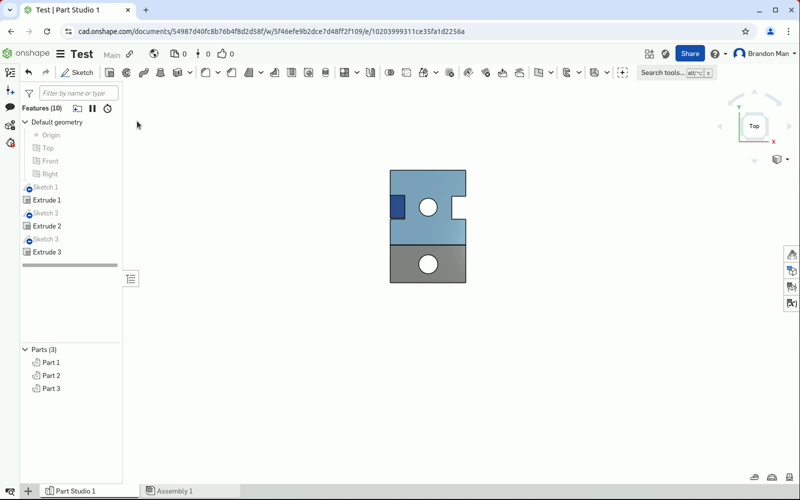
key(shift+h)
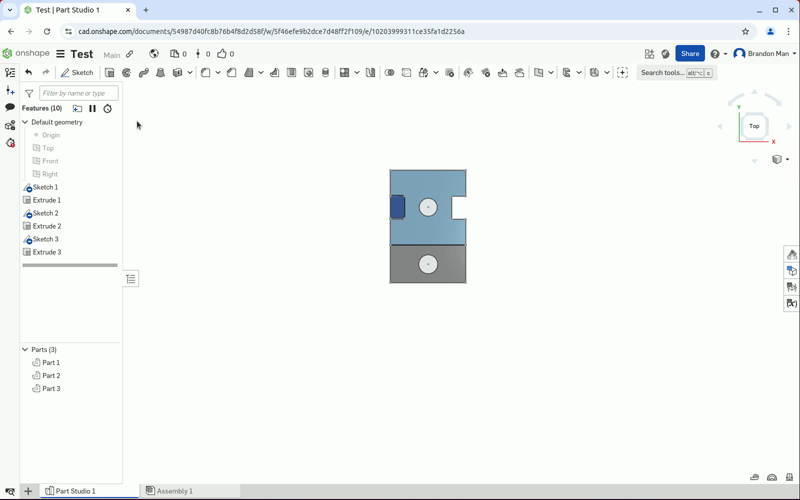
key(shift+h)
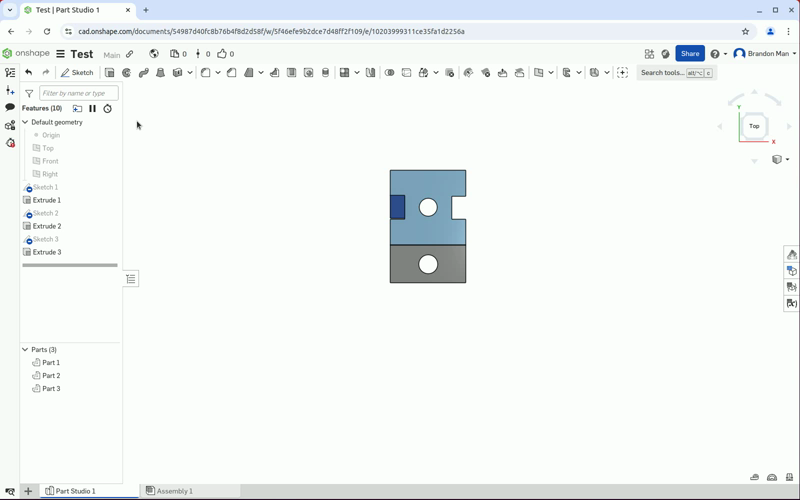
mouse_move(73, 189)
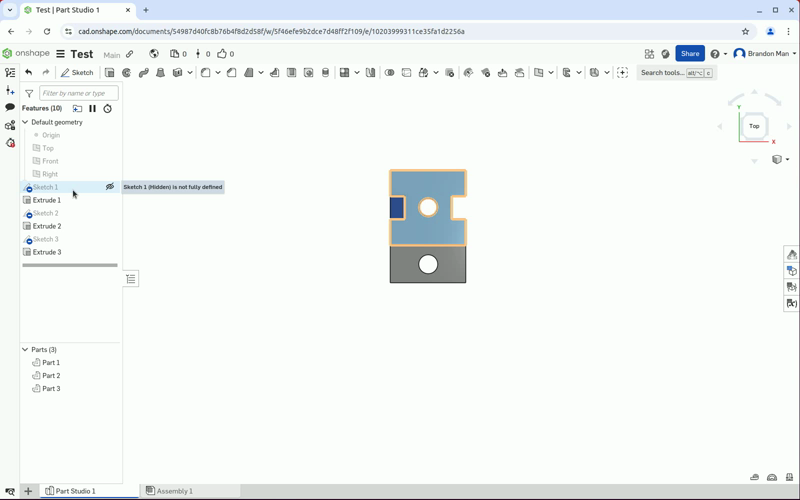
click(73, 189)
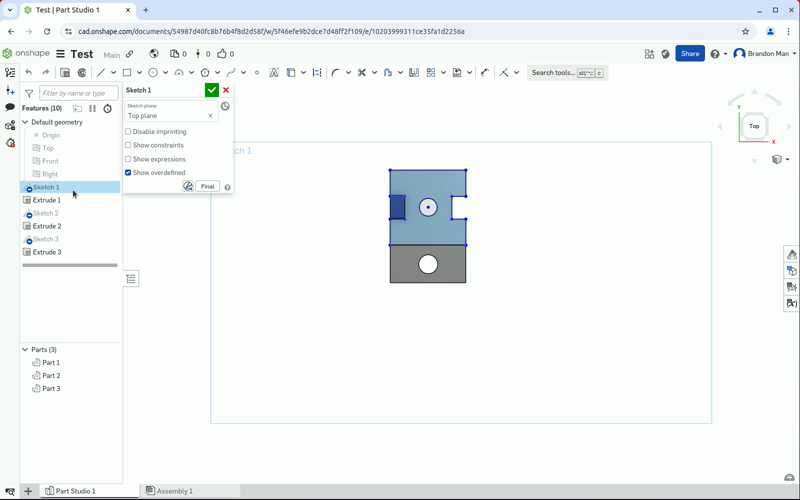
mouse_move(229, 92)
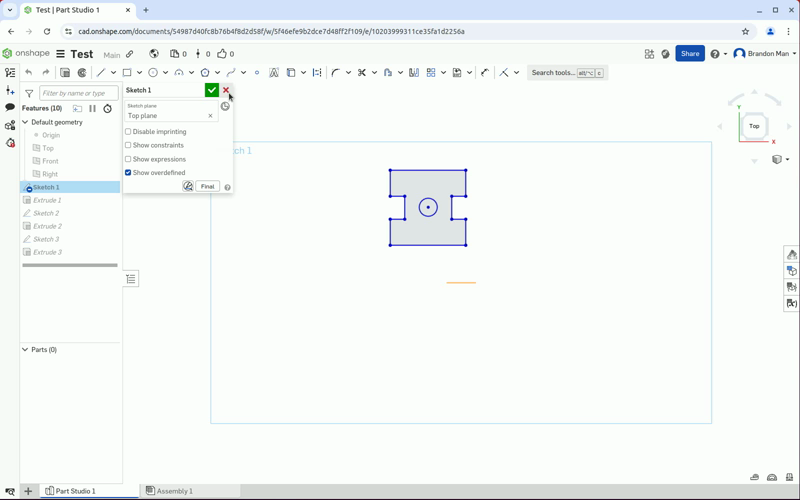
click(229, 92)
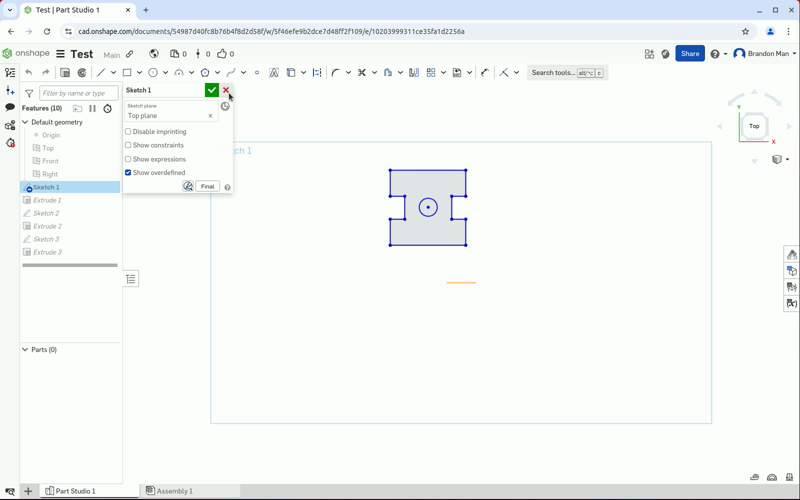
key(shift+s)
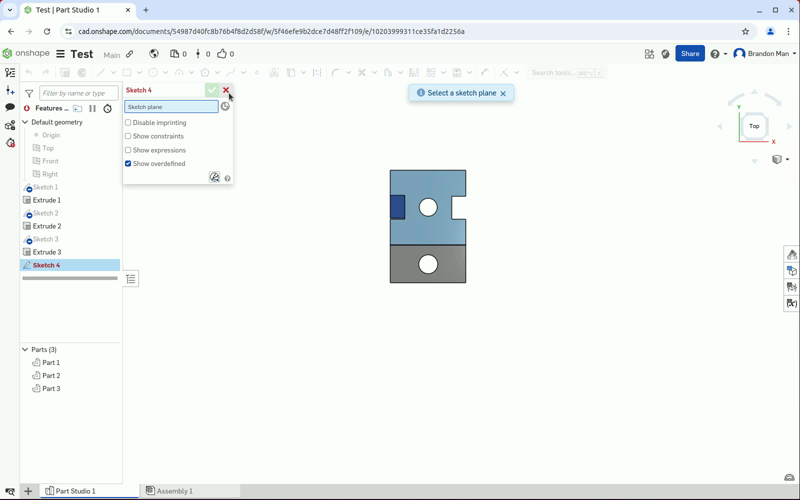
mouse_move(73, 150)
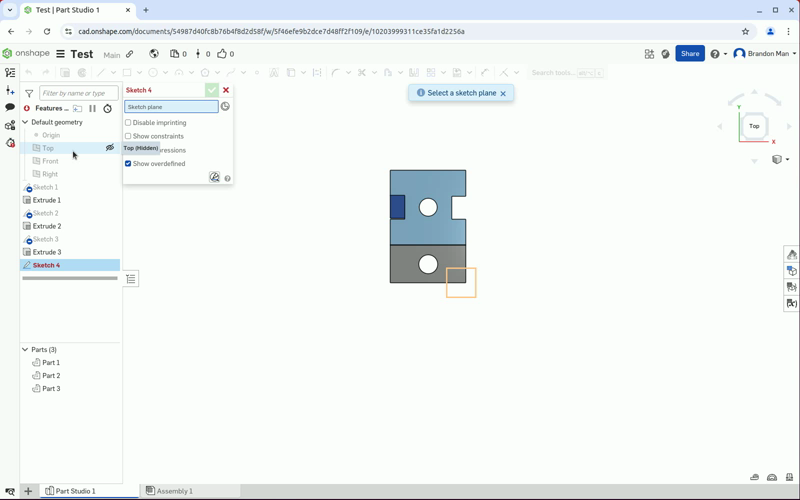
click(73, 150)
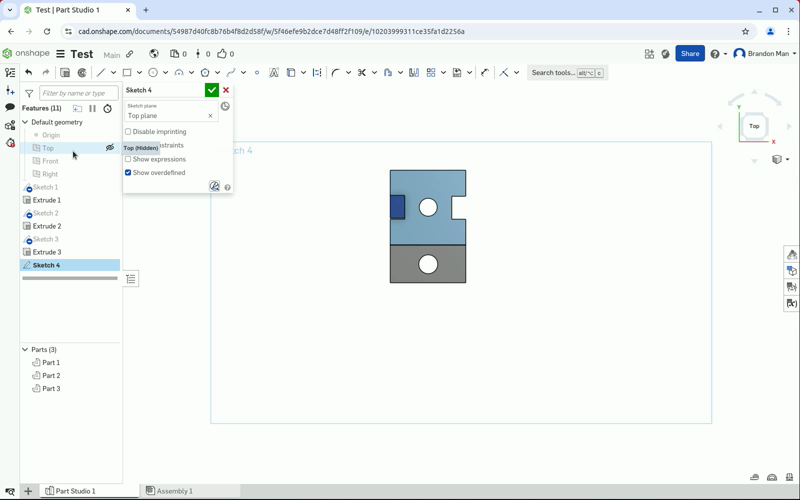
mouse_move(73, 352)
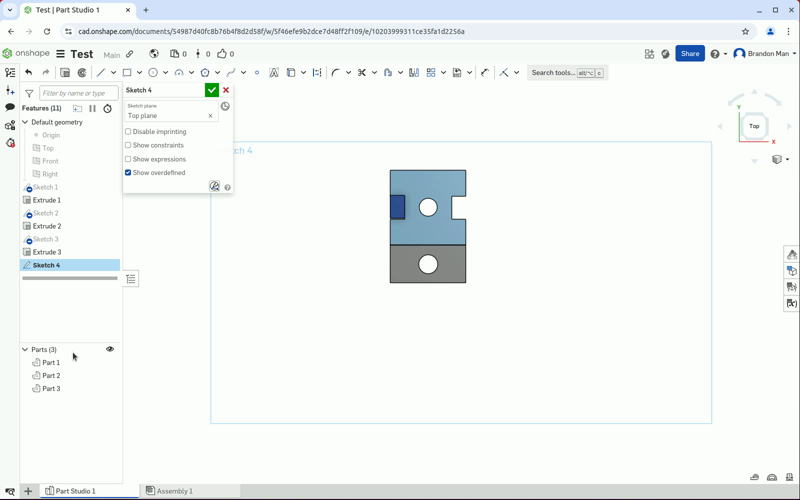
key(y)
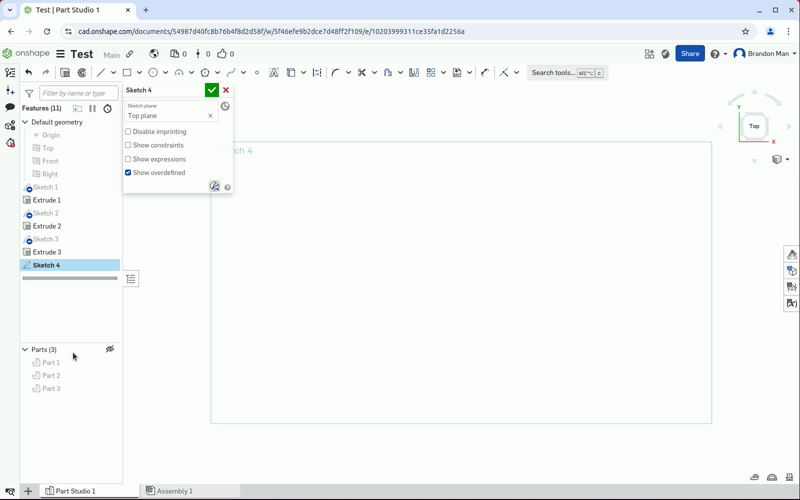
key(l)
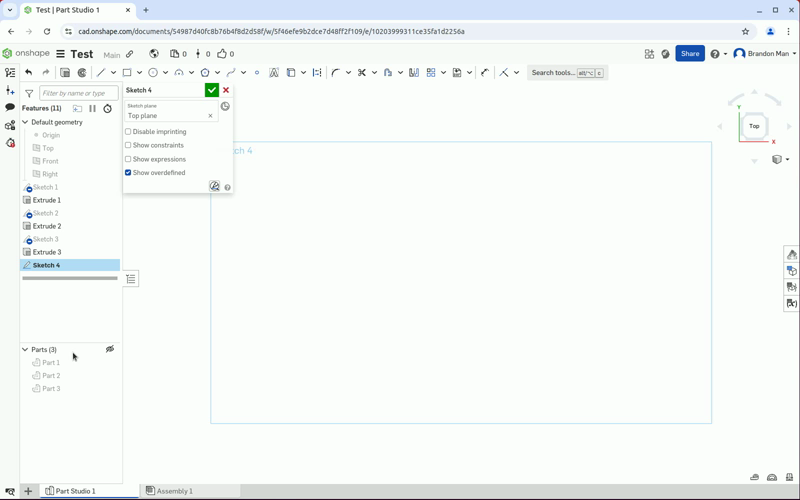
key_down(shift)
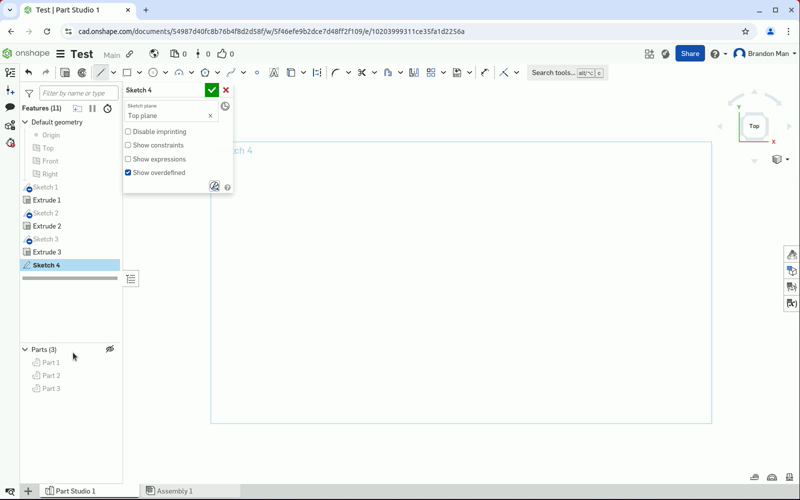
mouse_move(451, 218)
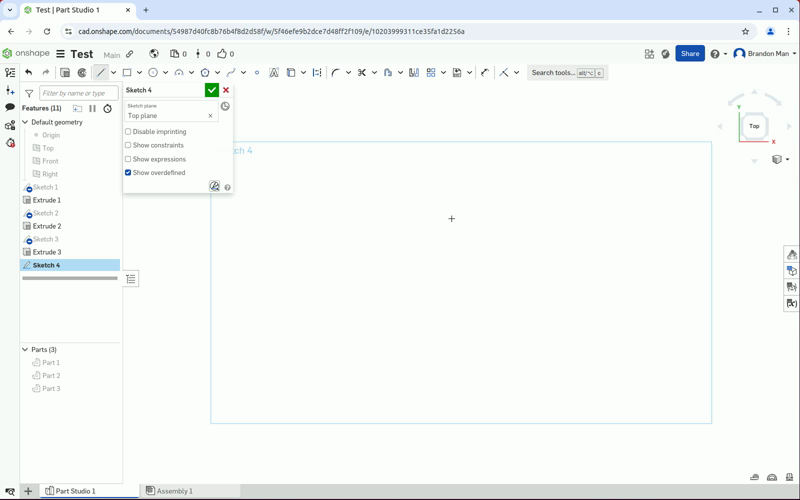
click(451, 218)
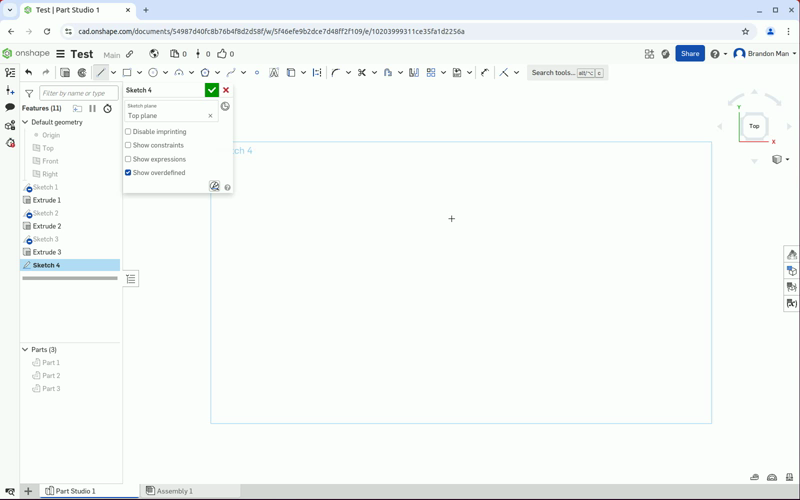
key_up(shift)
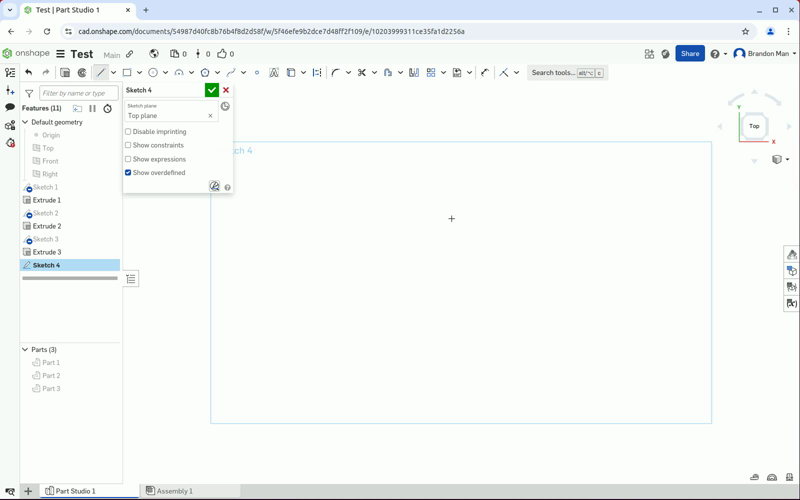
key_down(shift)
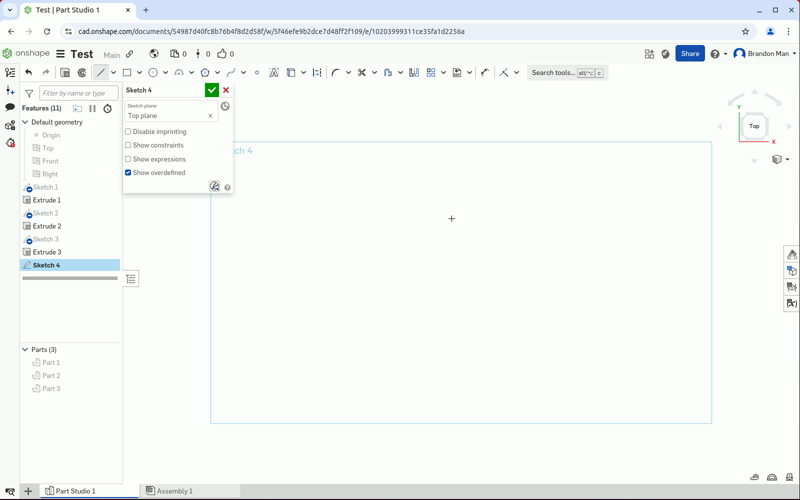
mouse_move(481, 218)
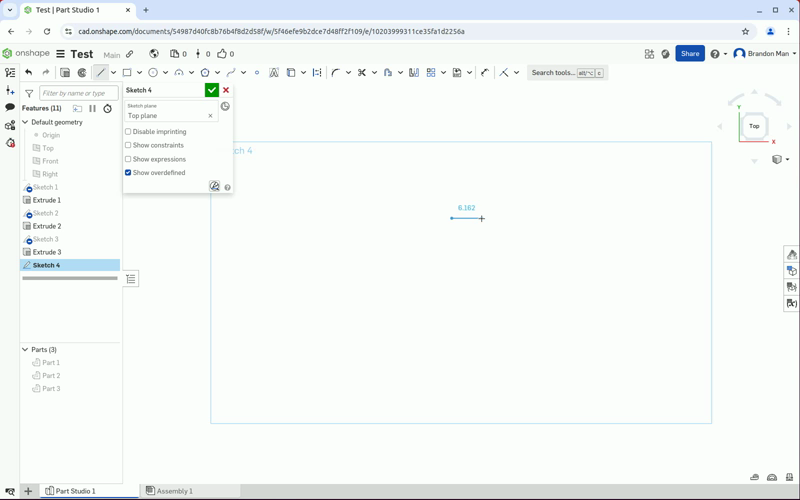
mouse_move(466, 218)
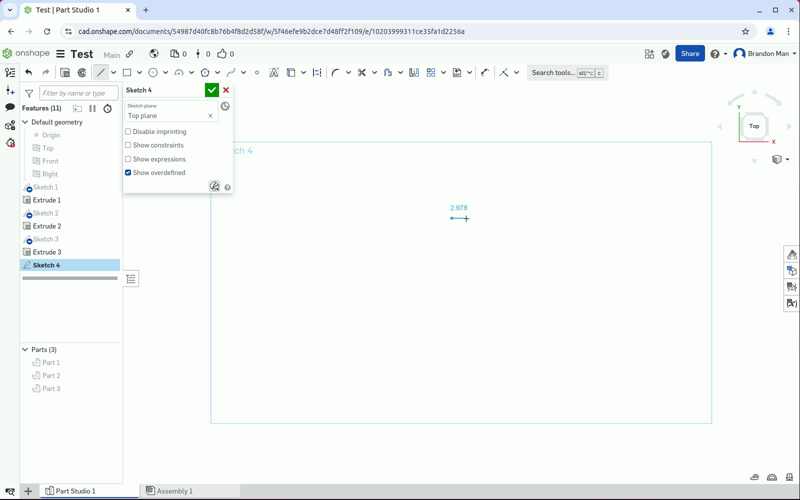
click(466, 218)
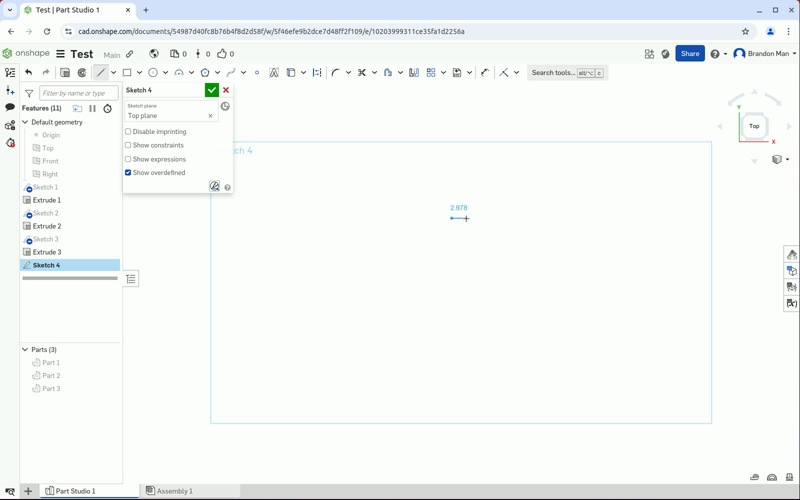
key_up(shift)
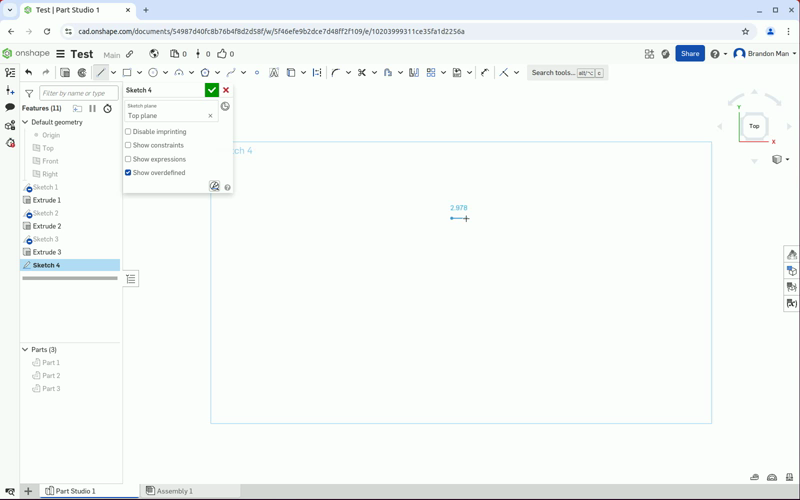
key_down(shift)
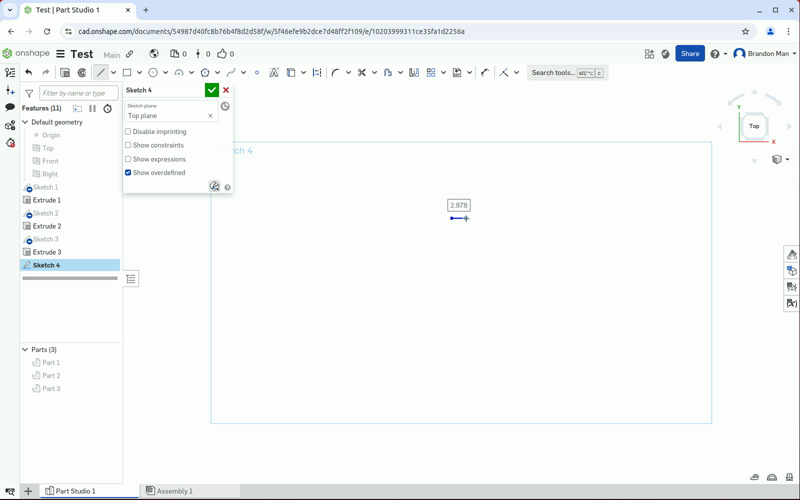
mouse_move(496, 218)
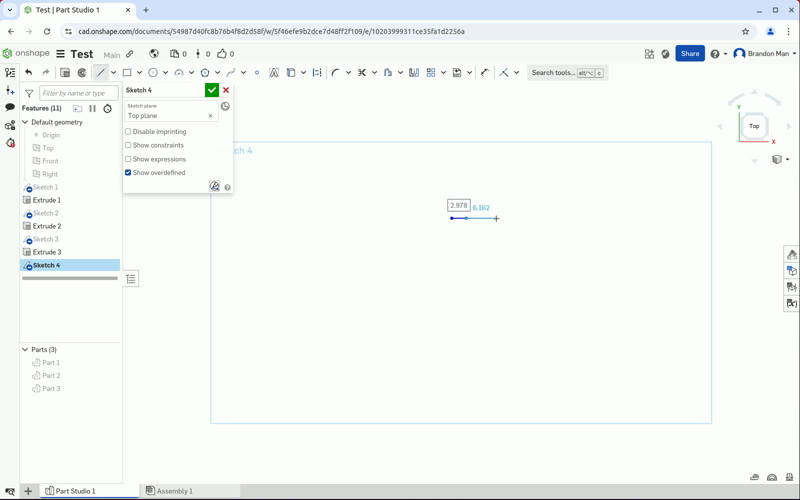
mouse_move(466, 195)
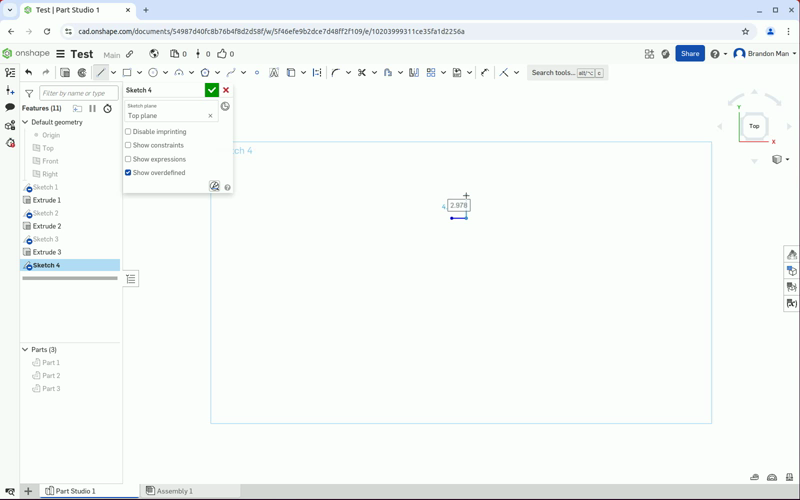
click(466, 195)
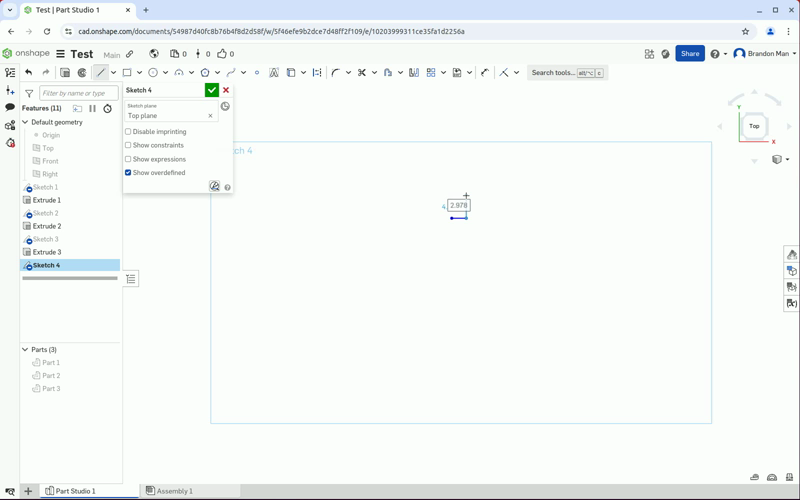
key_up(shift)
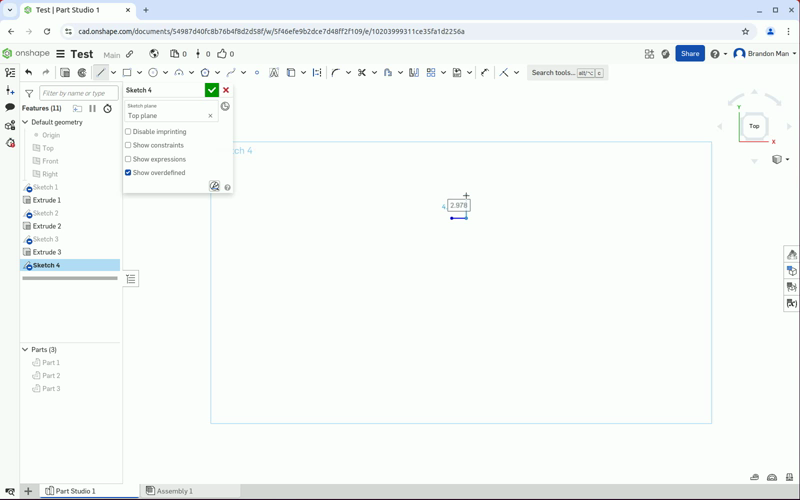
key_down(shift)
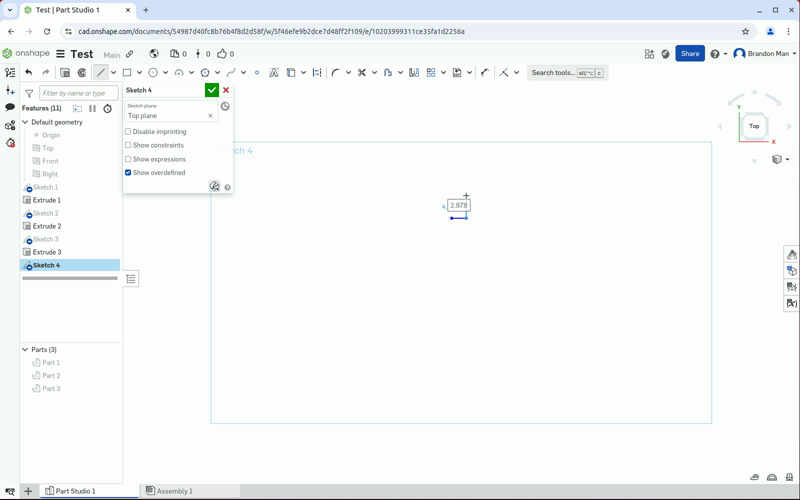
mouse_move(496, 195)
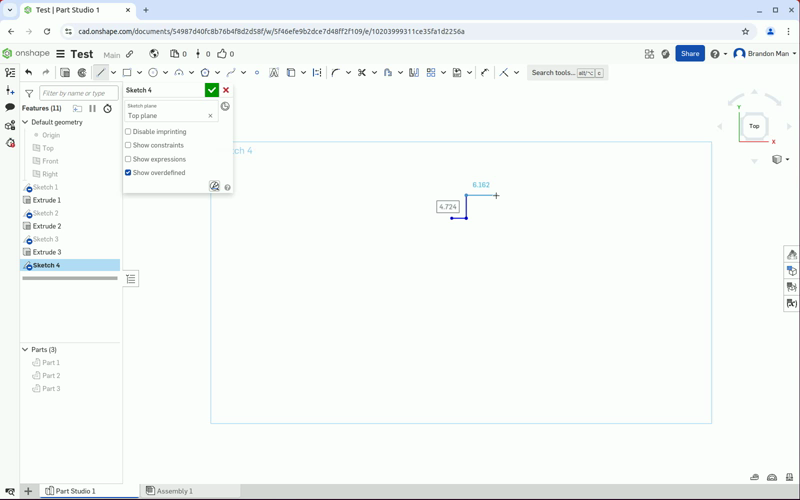
mouse_move(451, 195)
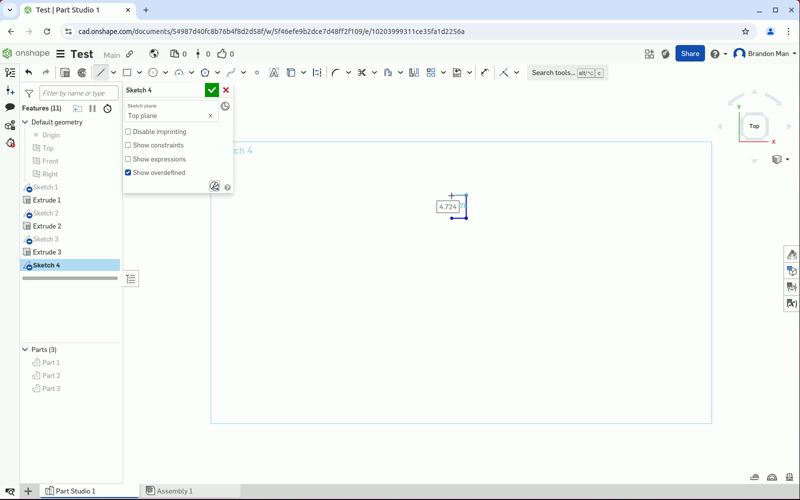
click(451, 195)
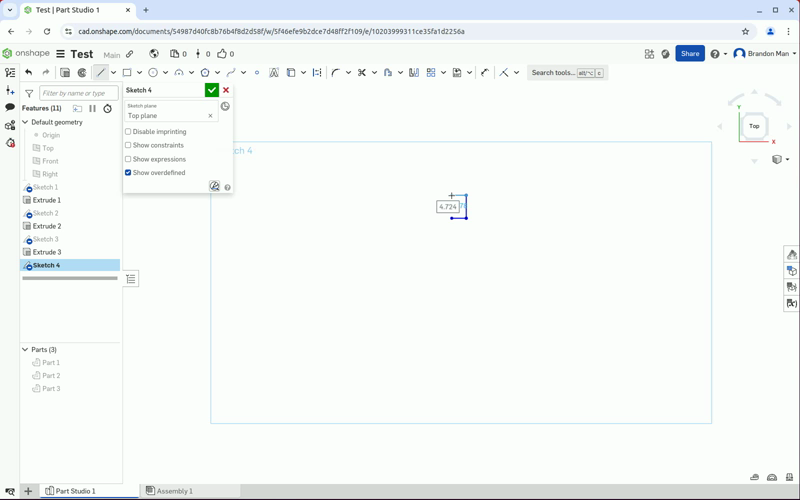
key_up(shift)
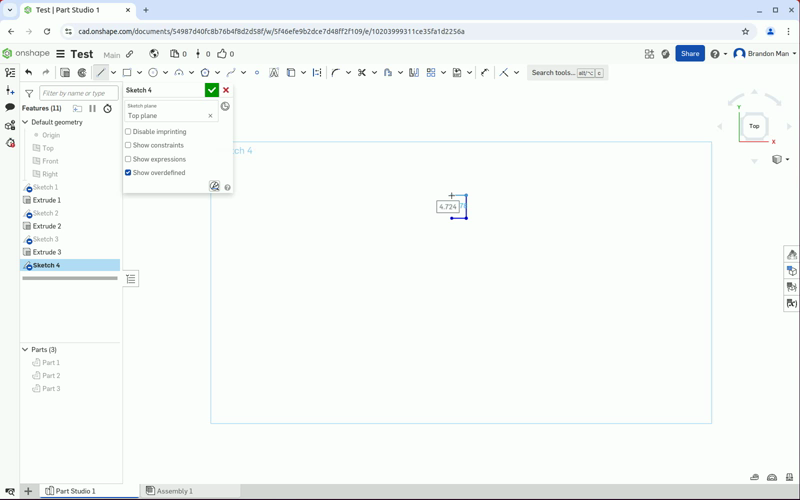
mouse_move(481, 195)
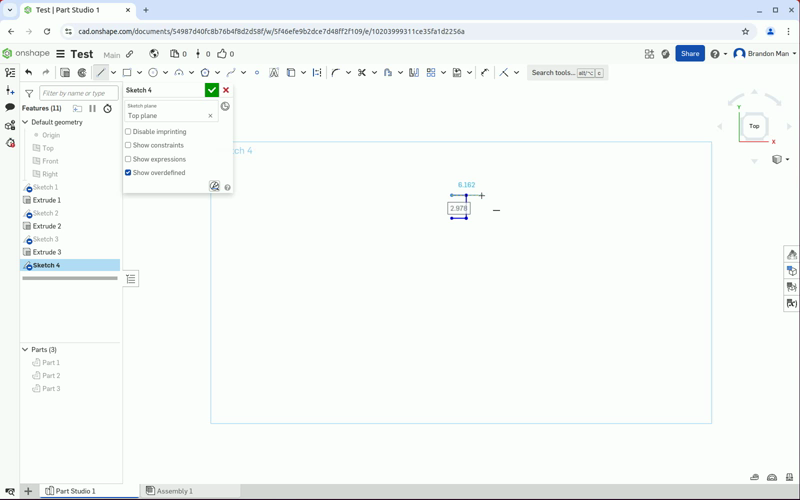
key_down(shift)
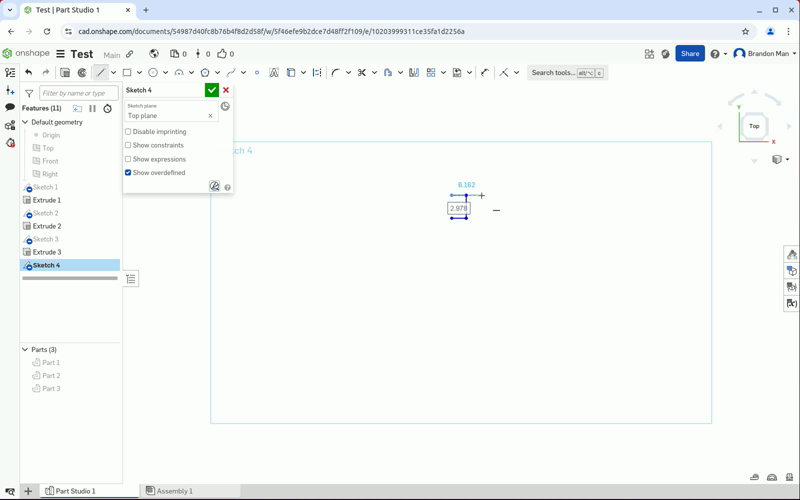
mouse_move(451, 218)
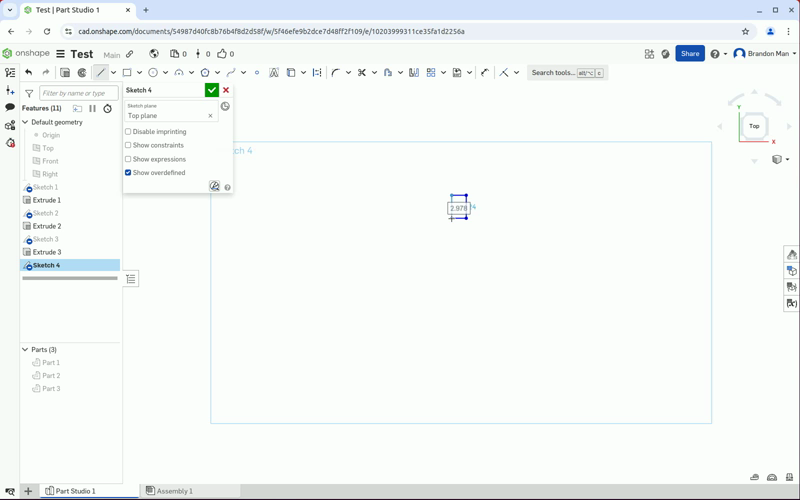
key_up(shift)
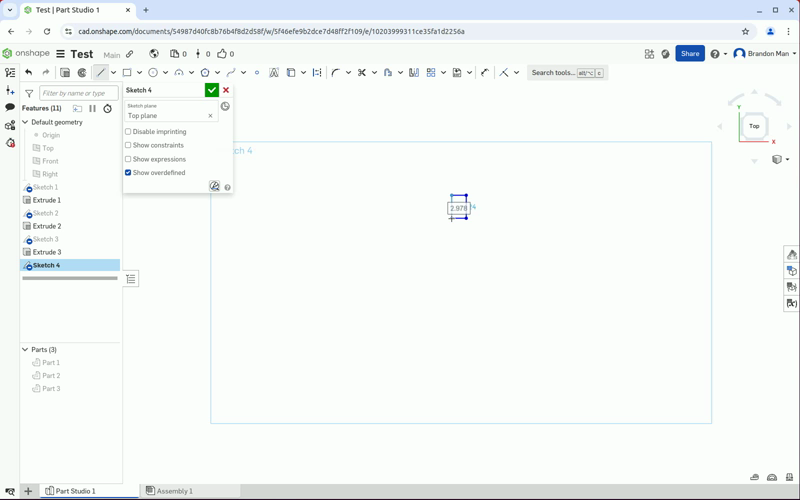
click(451, 218)
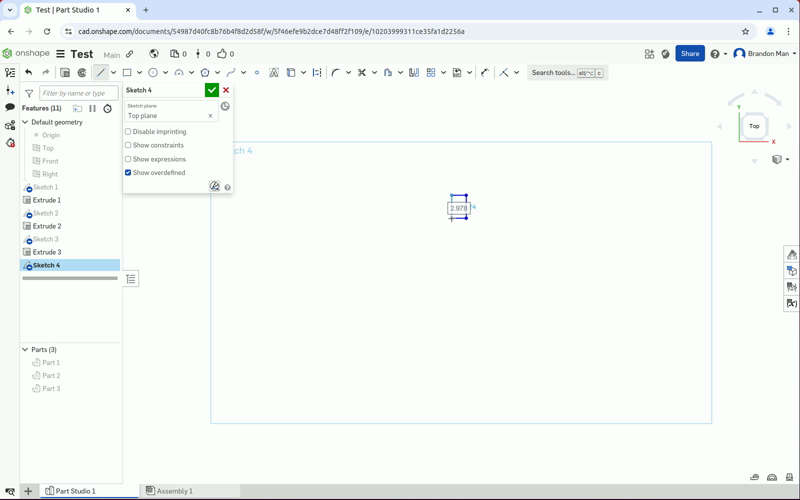
key(esc)
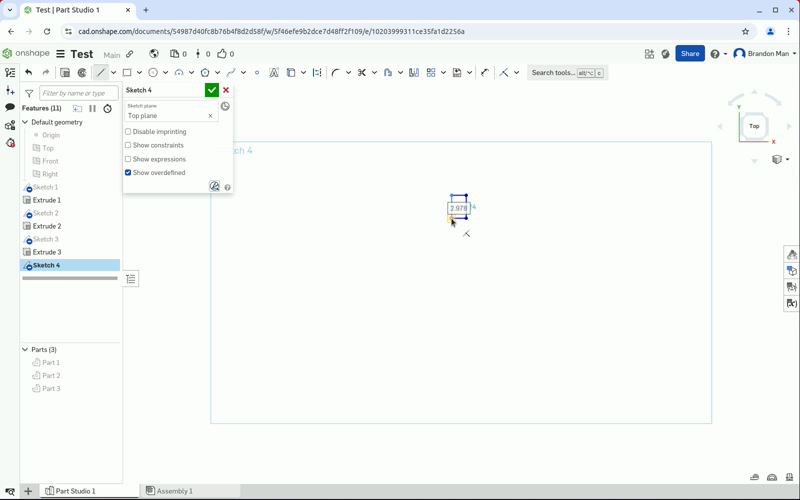
mouse_move(455, 195)
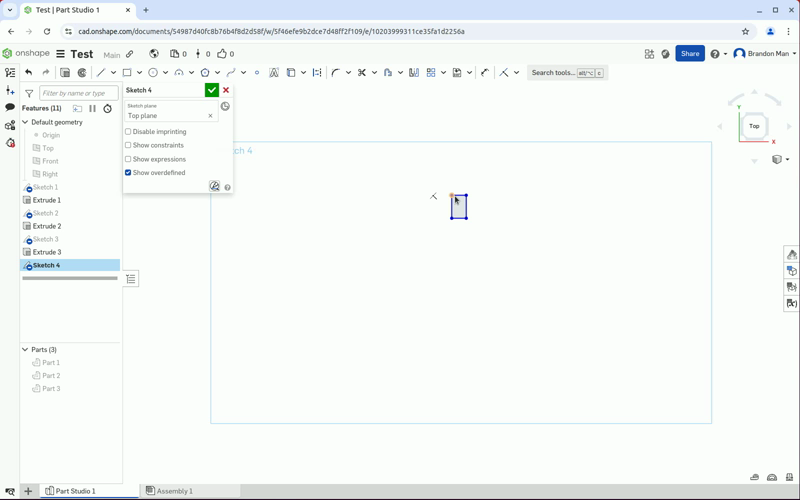
scroll(6)
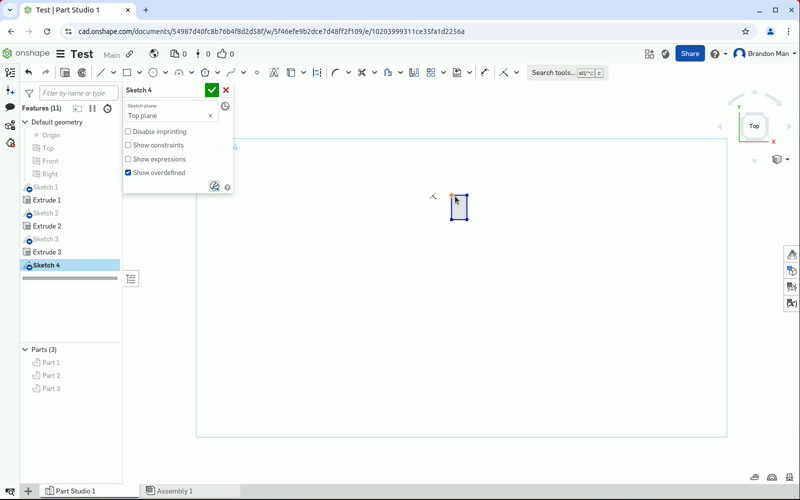
scroll(6)
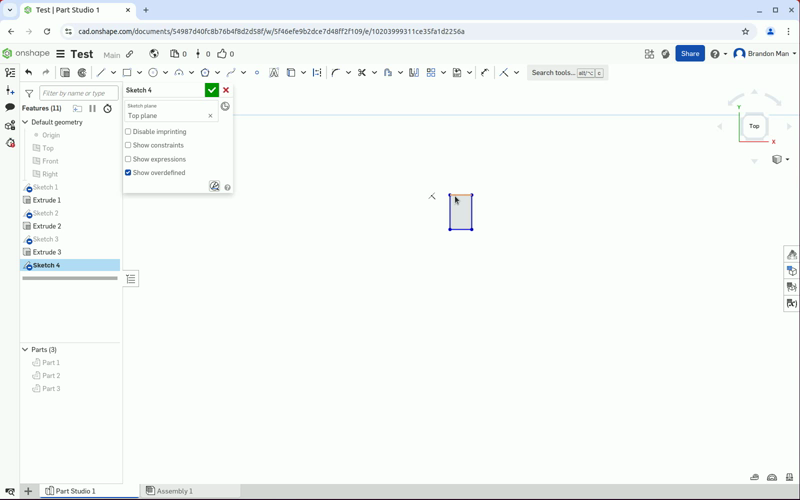
scroll(6)
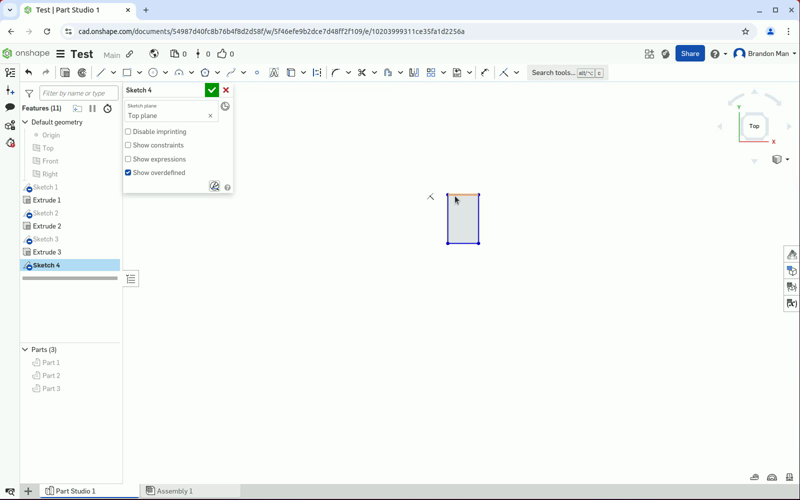
scroll(6)
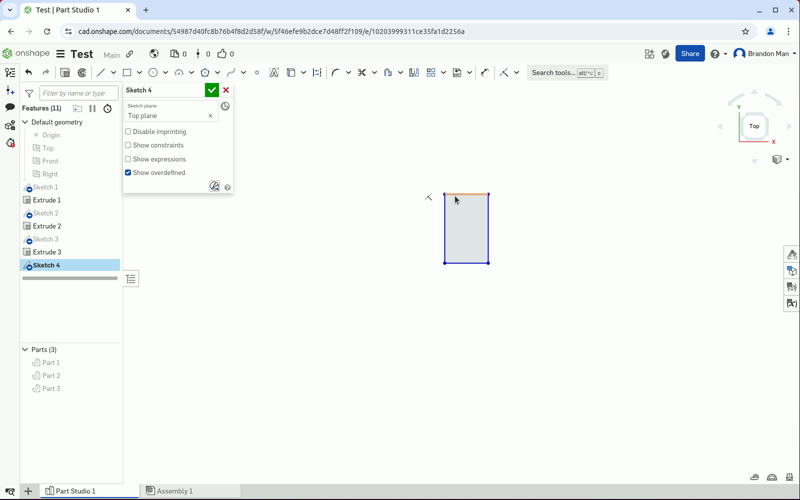
scroll(6)
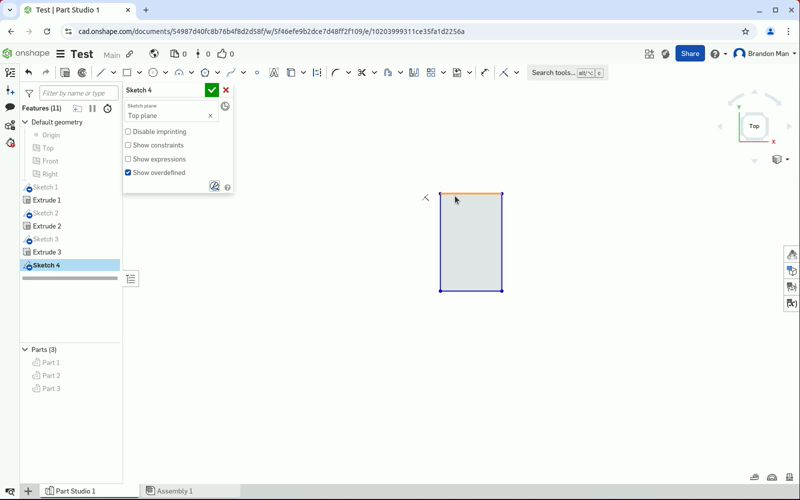
scroll(6)
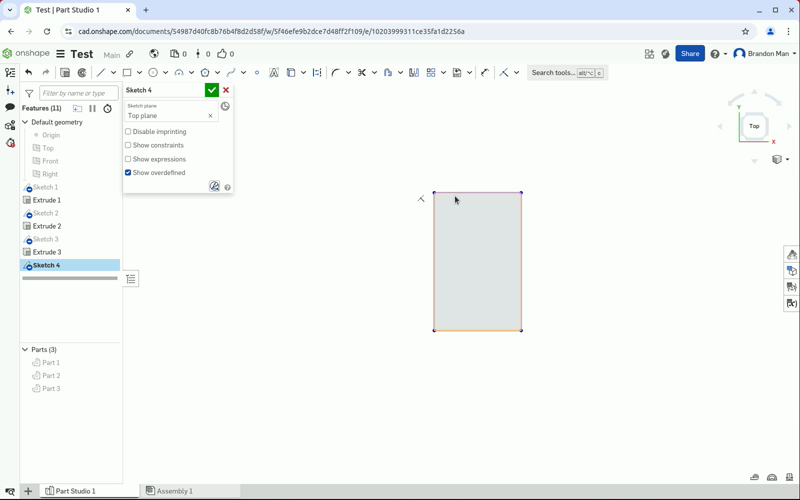
scroll(6)
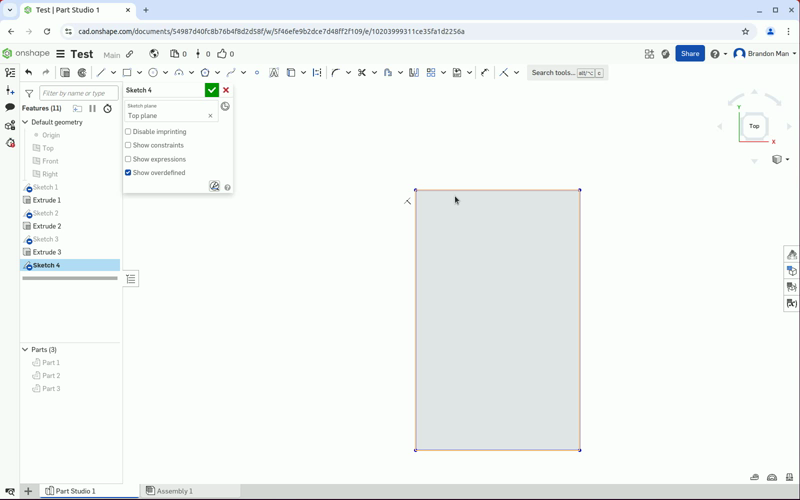
click(455, 195)
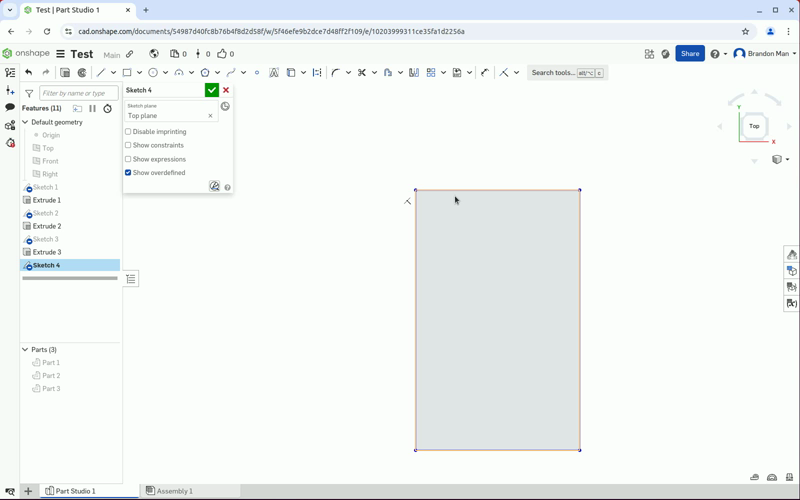
scroll(-6)
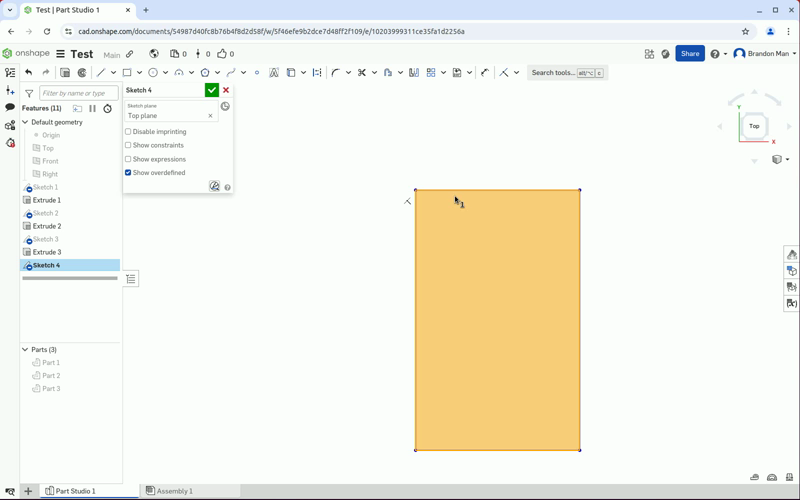
scroll(-6)
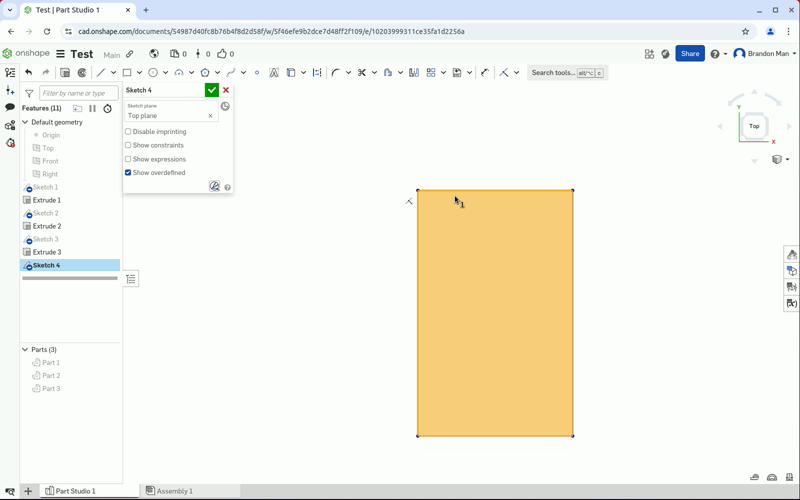
scroll(-6)
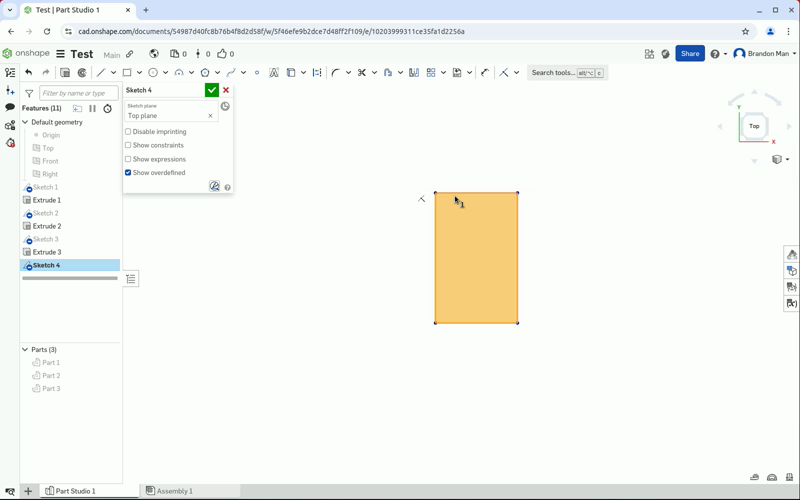
scroll(-6)
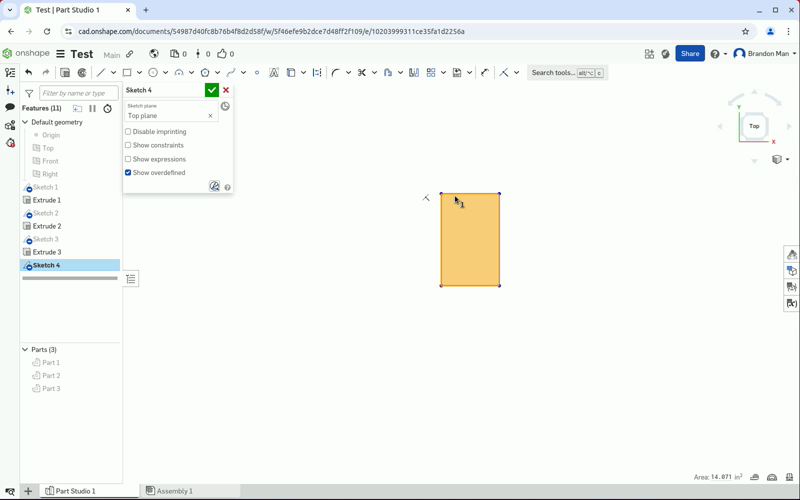
scroll(-6)
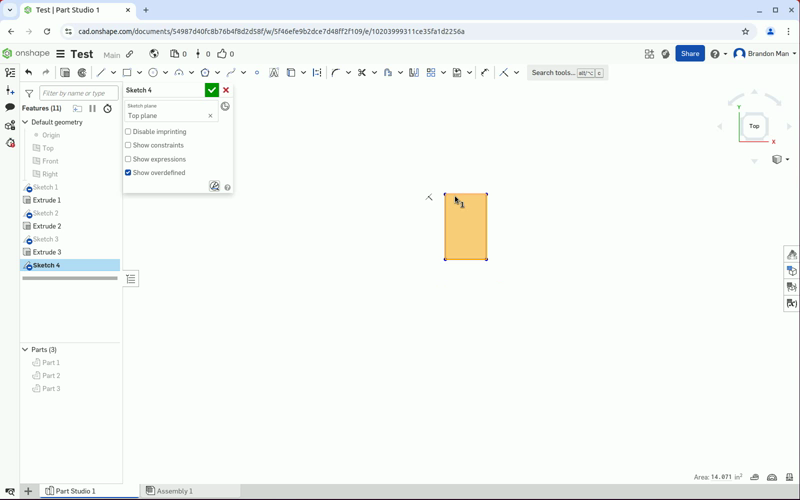
scroll(-6)
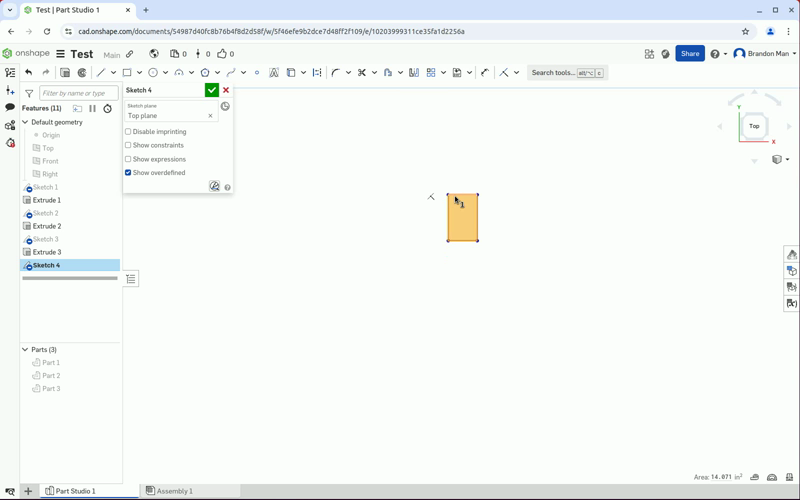
scroll(-6)
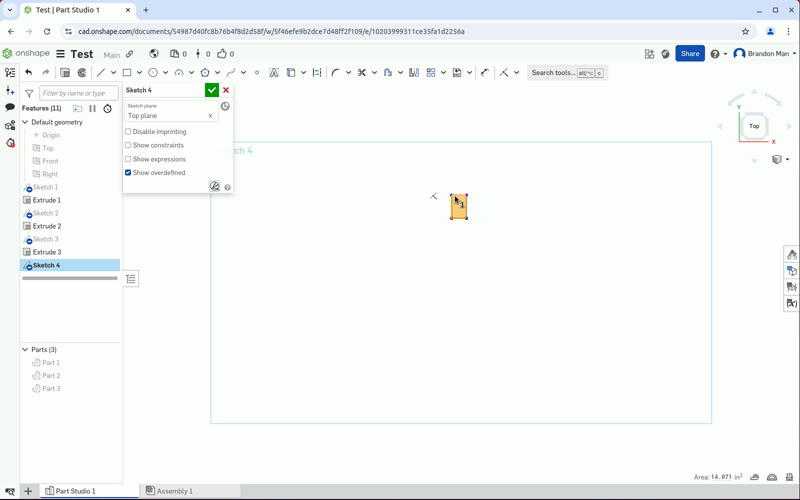
mouse_move(73, 352)
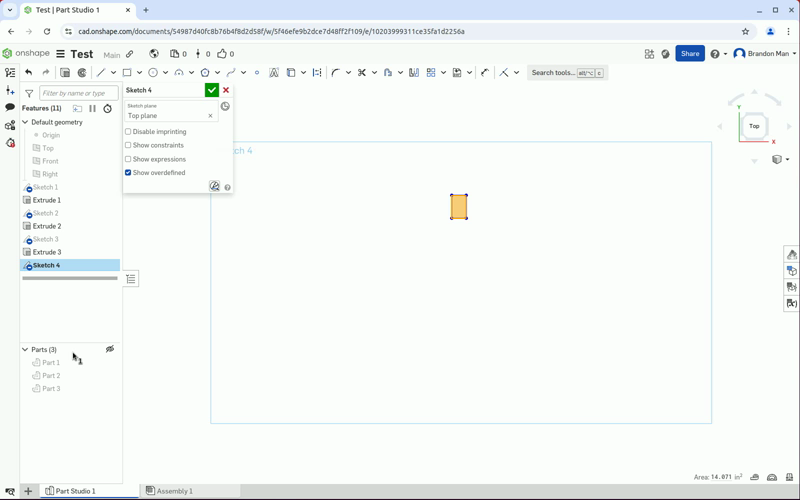
key(shift+y)
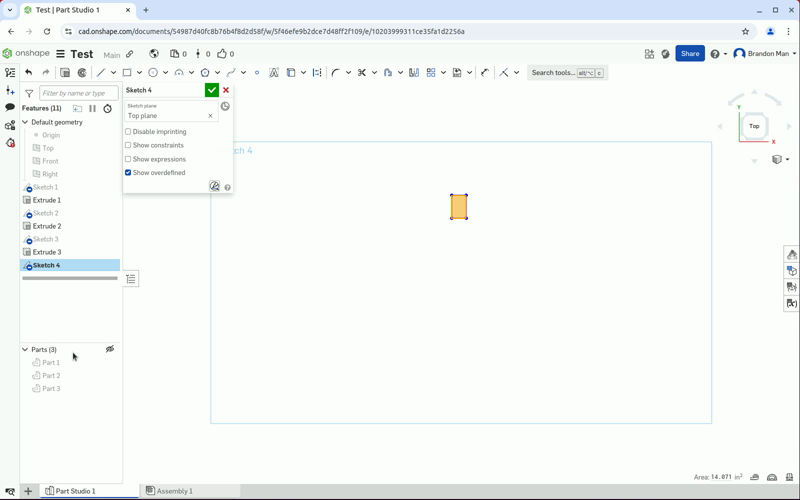
key(shift+e)
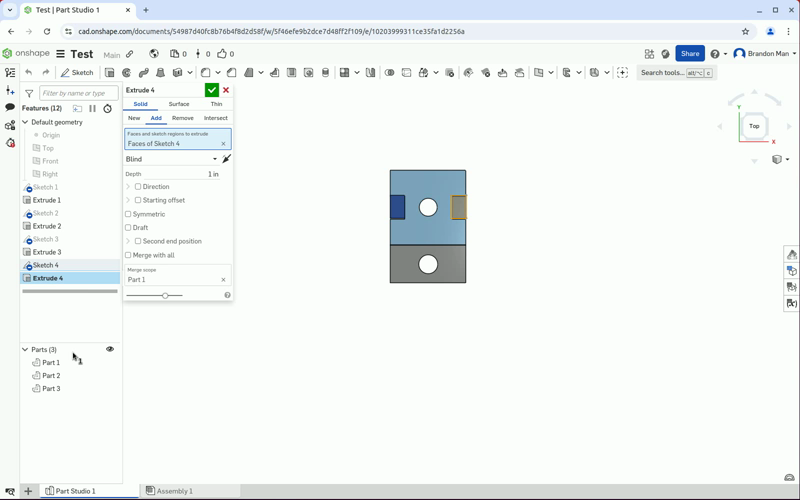
mouse_move(143, 106)
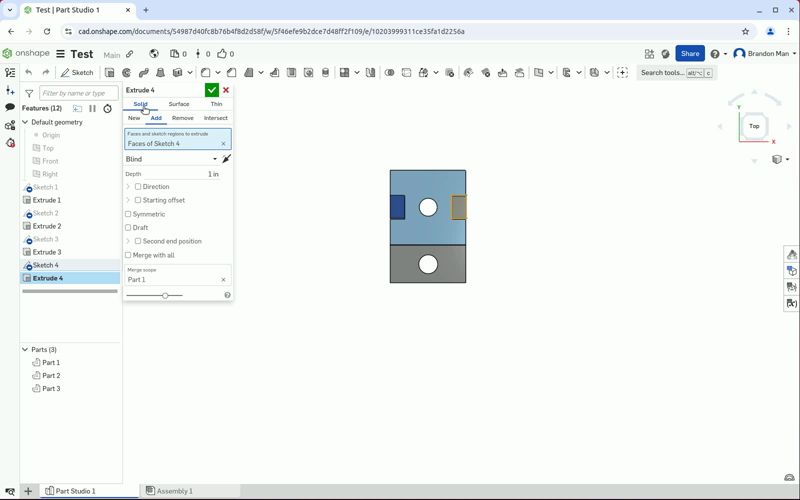
click(143, 106)
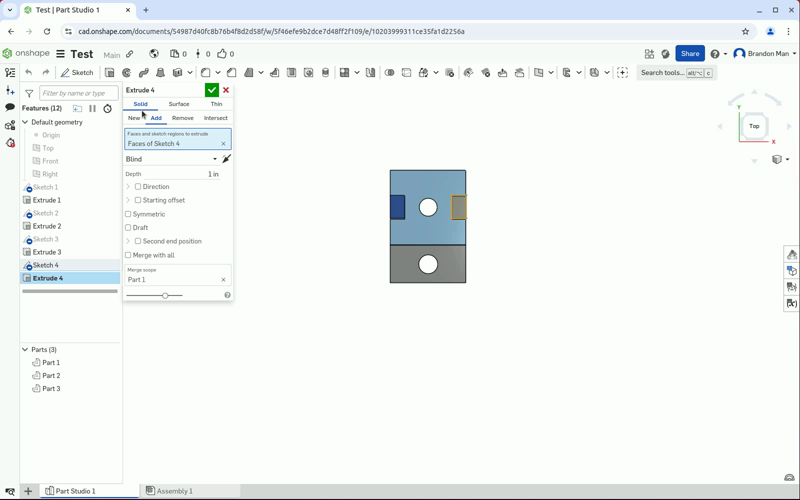
mouse_move(137, 120)
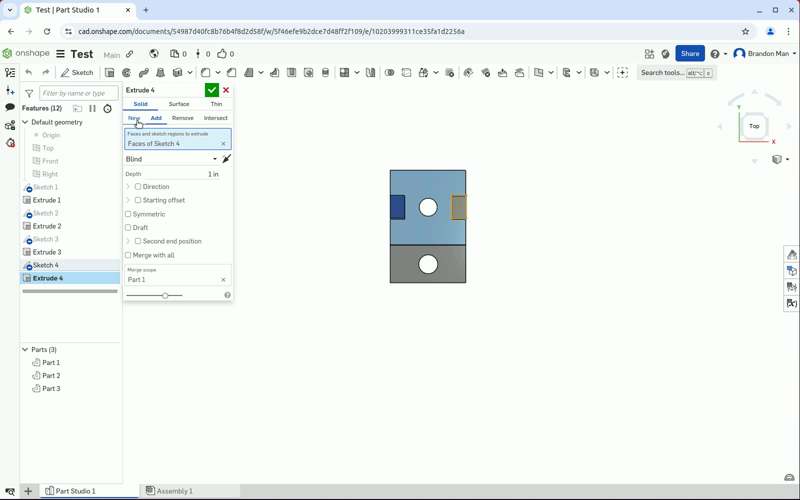
click(137, 120)
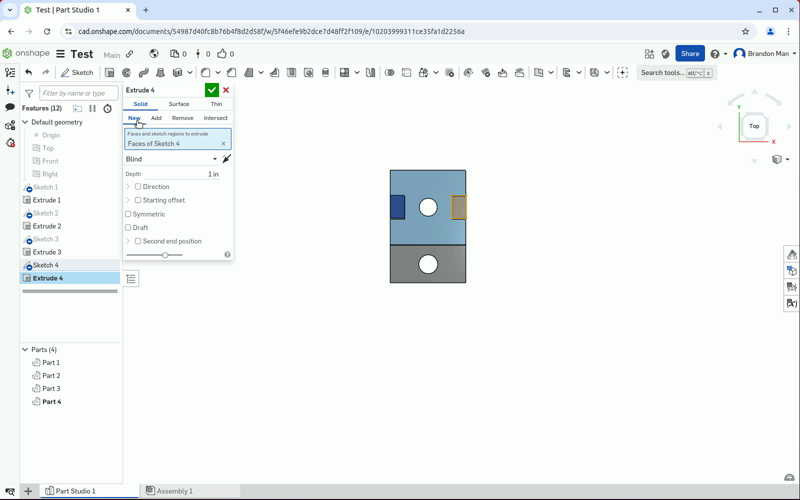
key(tab, 4)
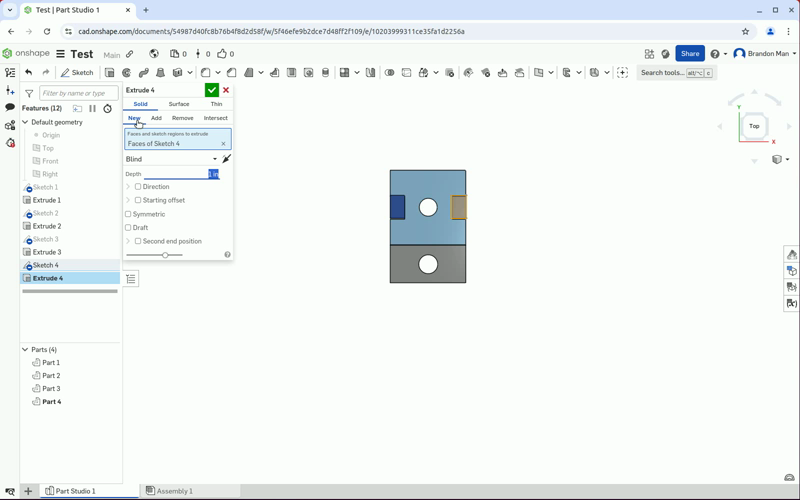
text(7.703)
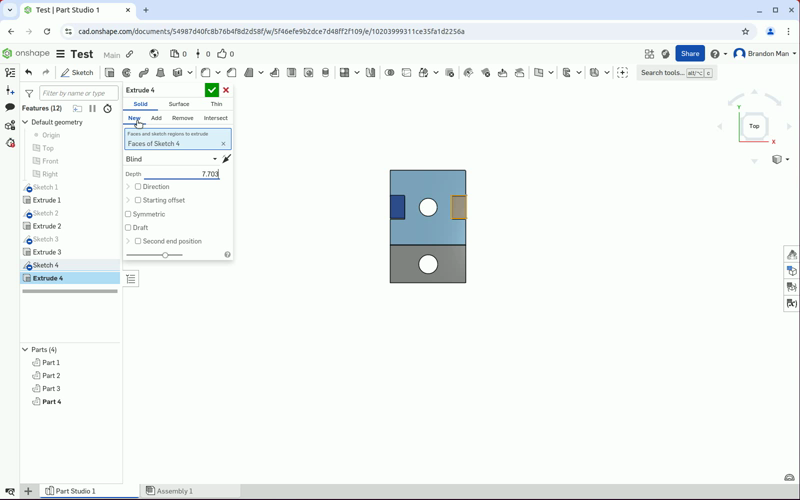
key(enter)
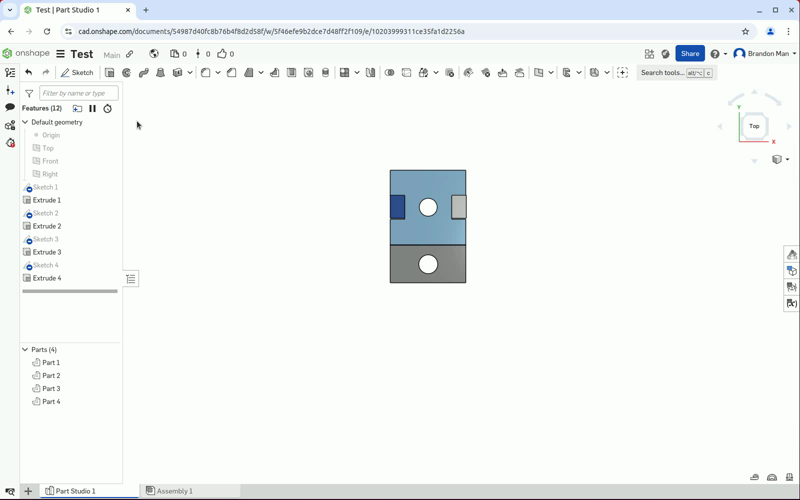
key(shift+h)
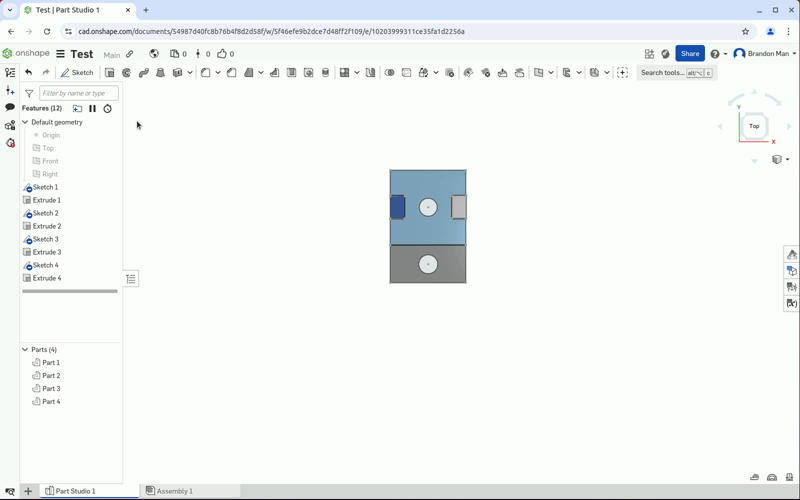
key(shift+h)
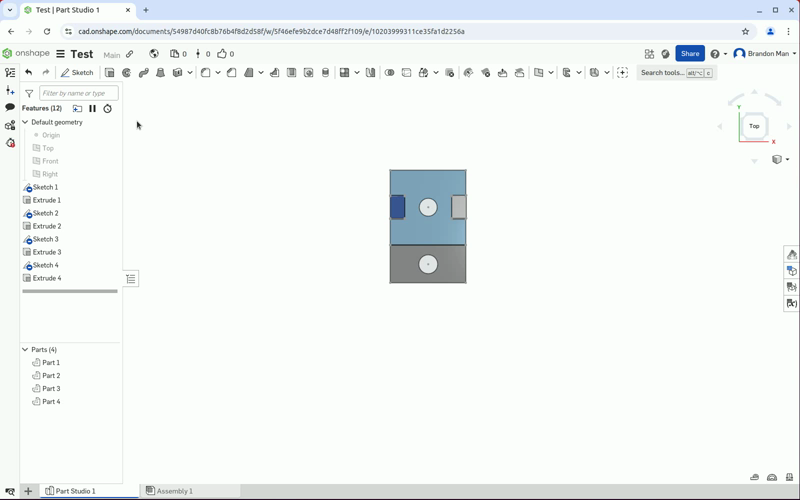
key(shift+7)
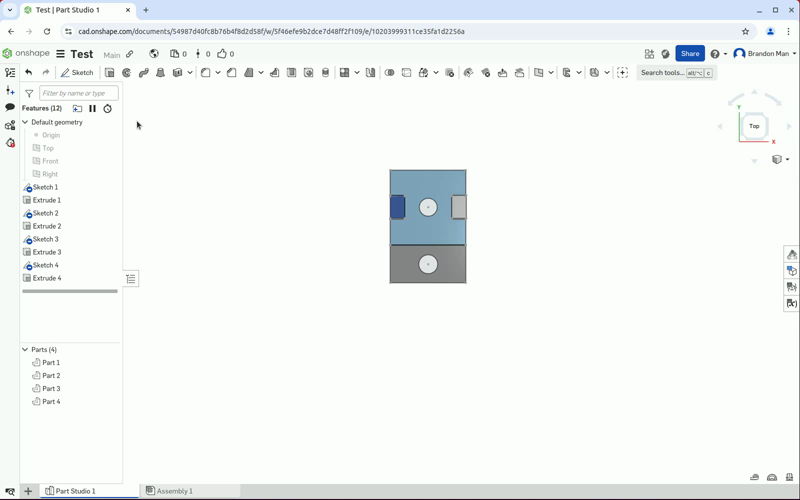
key(up, 3)
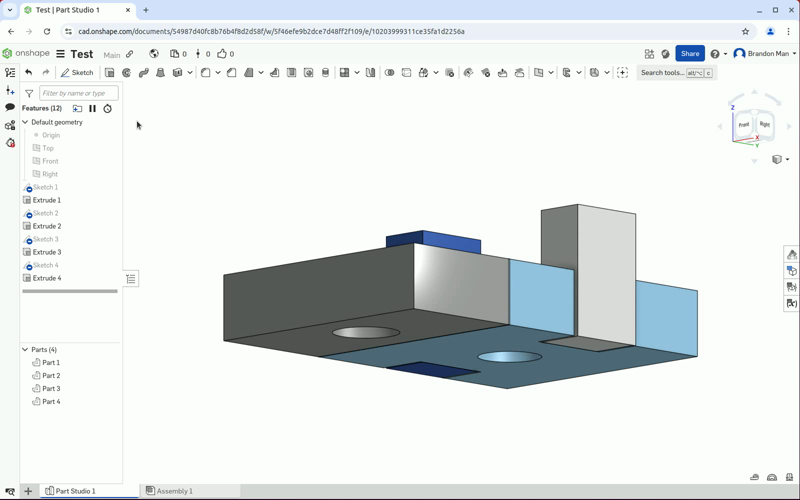
key(left, 3)
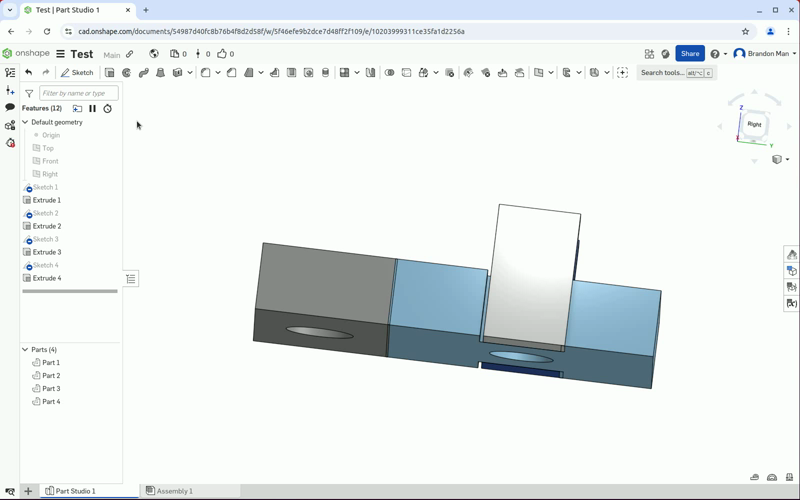
key(right, 3)
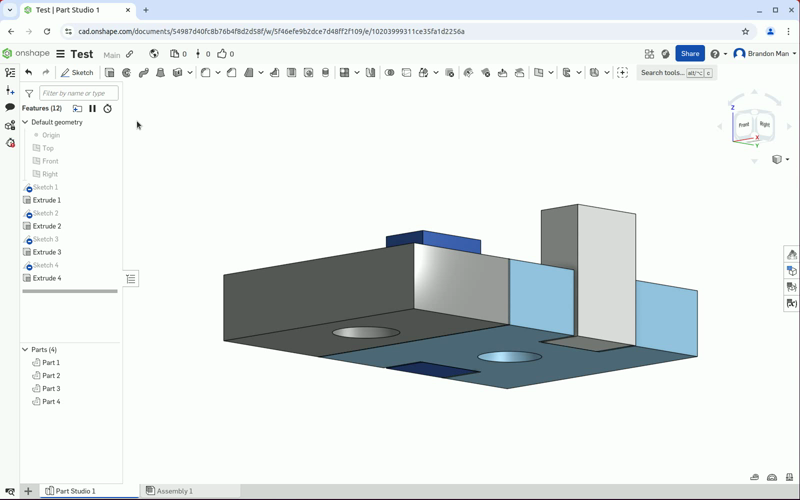
key(down, 3)
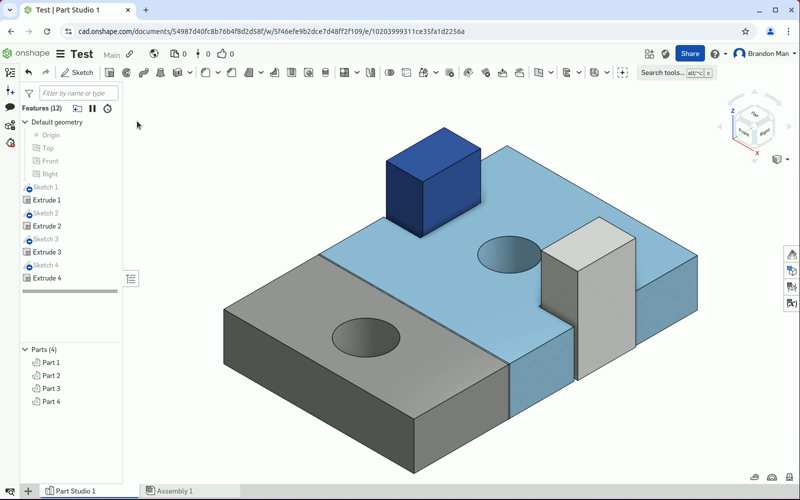
mouse_move(73, 189)
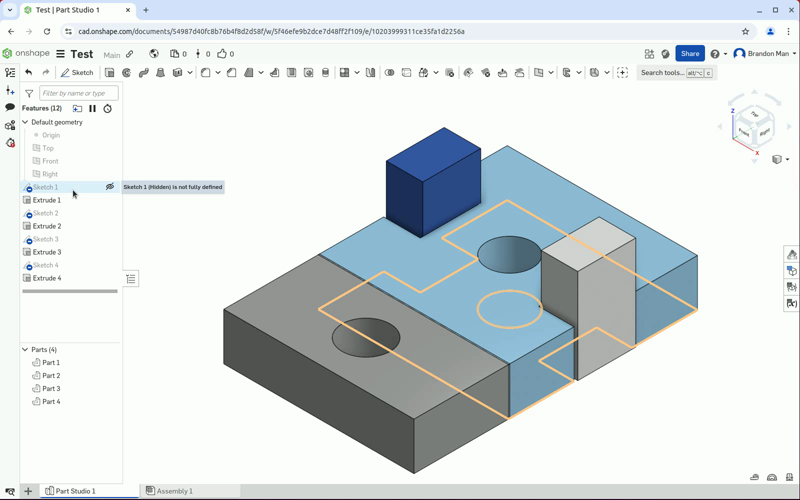
click(73, 189)